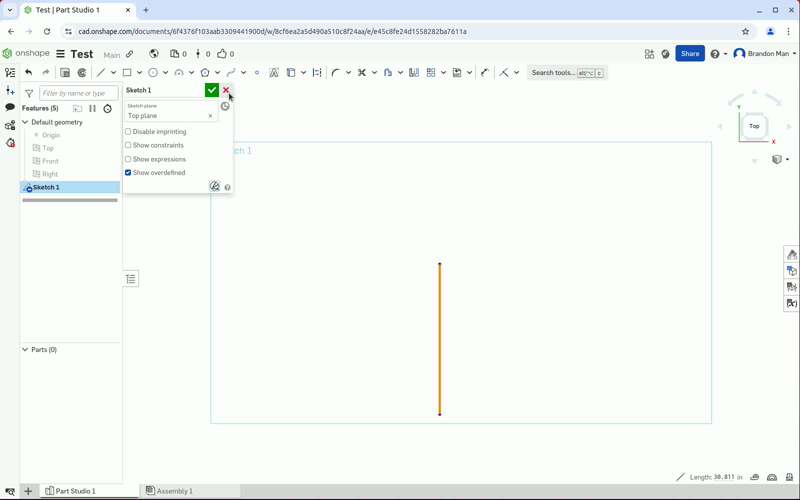
key(shift+h)
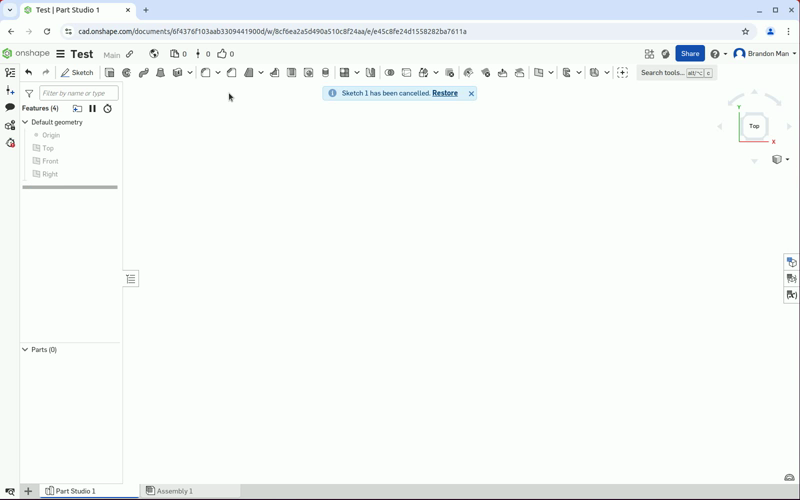
mouse_move(73, 352)
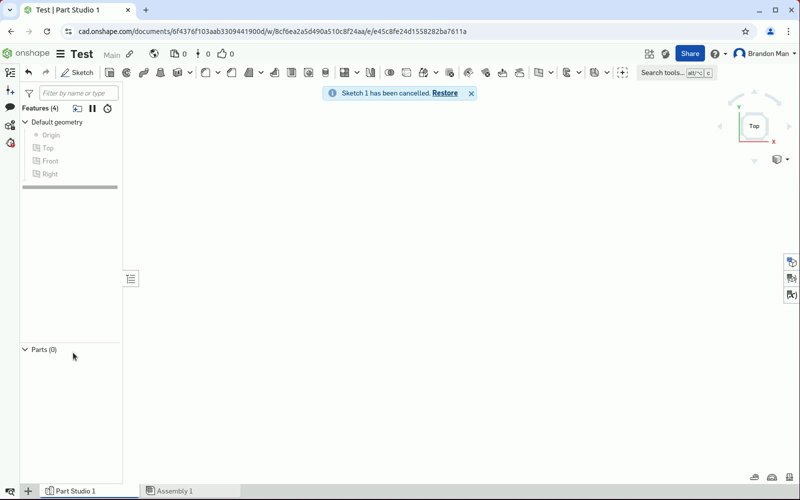
key(y)
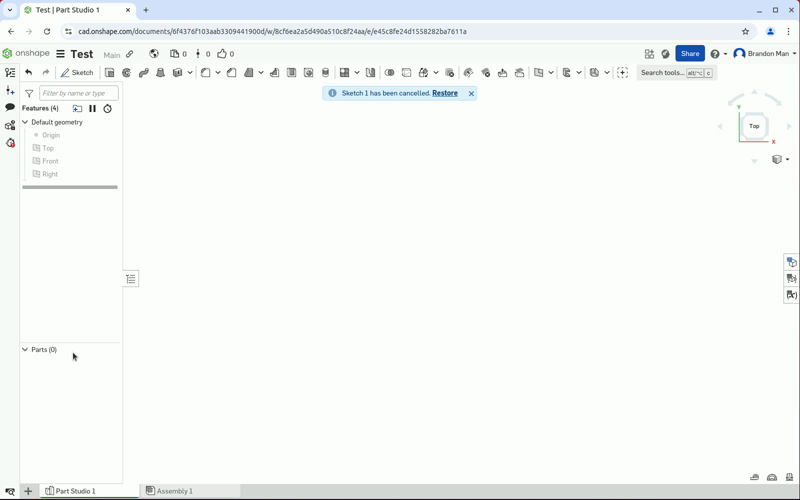
key(shift+p)
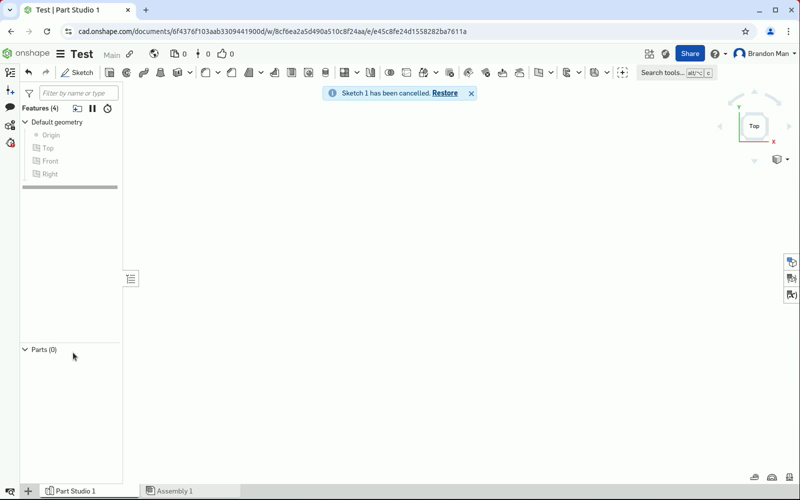
key(space)
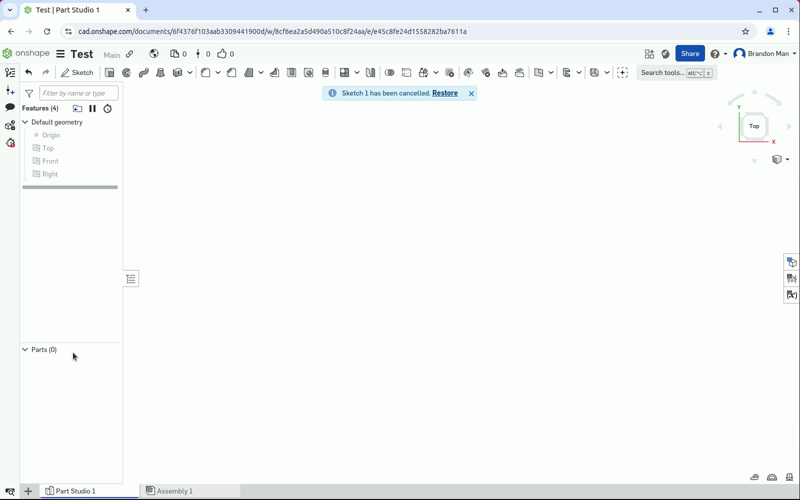
key_down(shift)
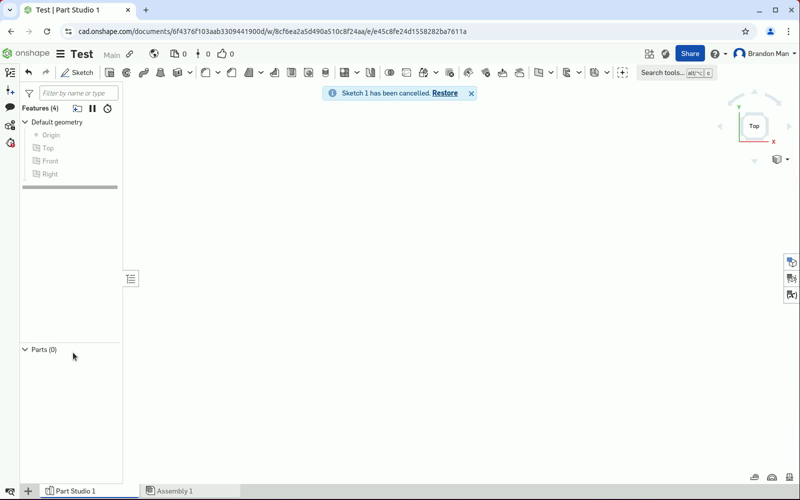
key(up)
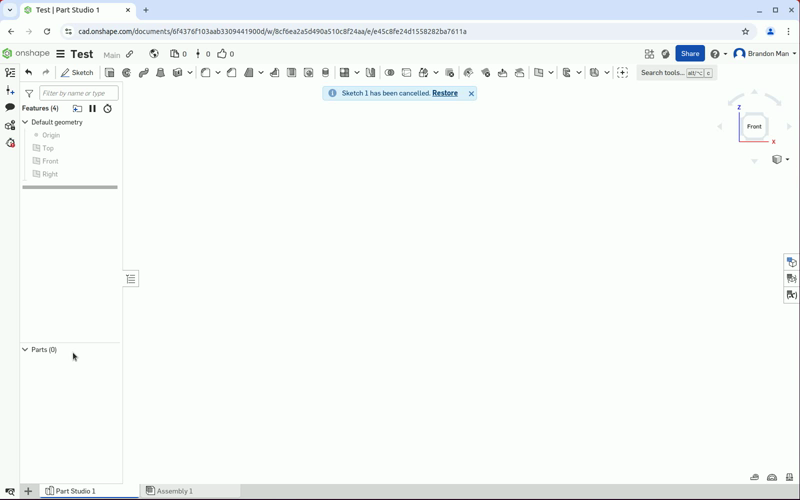
key_up(shift)
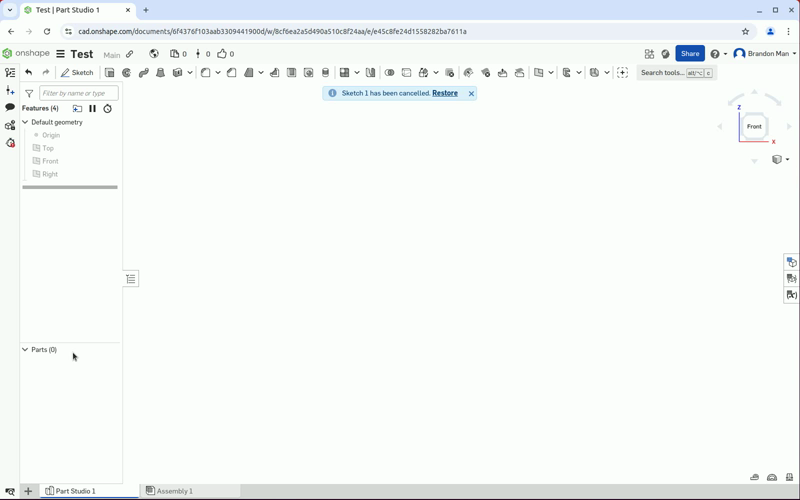
mouse_move(73, 352)
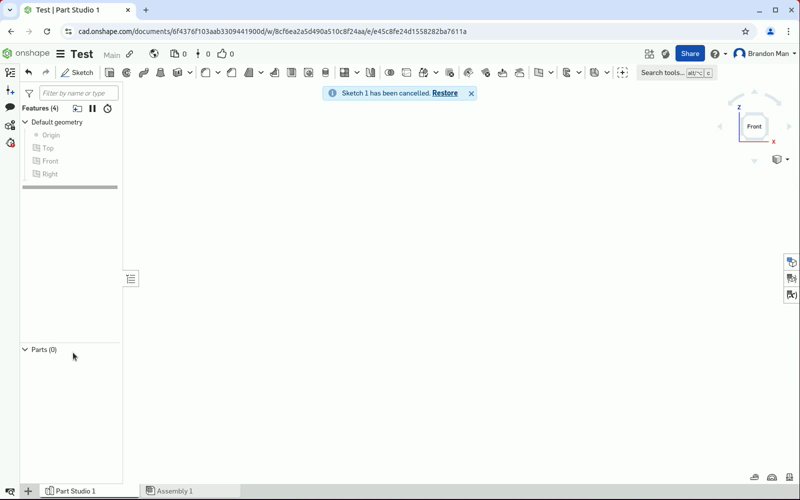
key(shift+y)
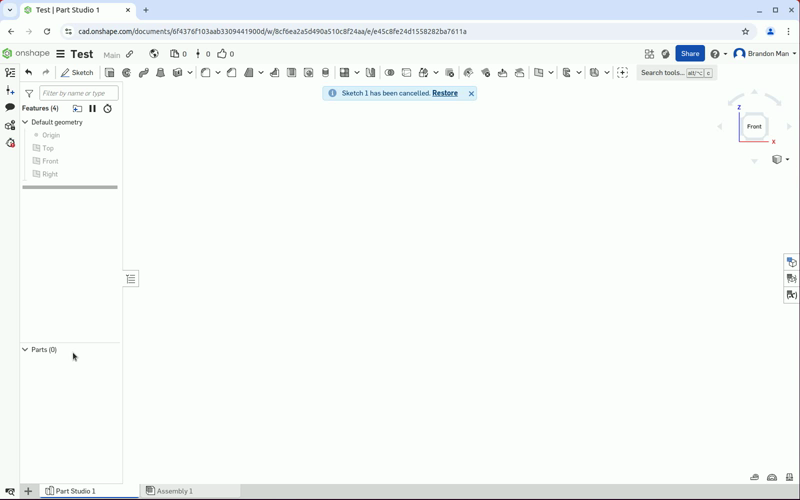
key(shift+s)
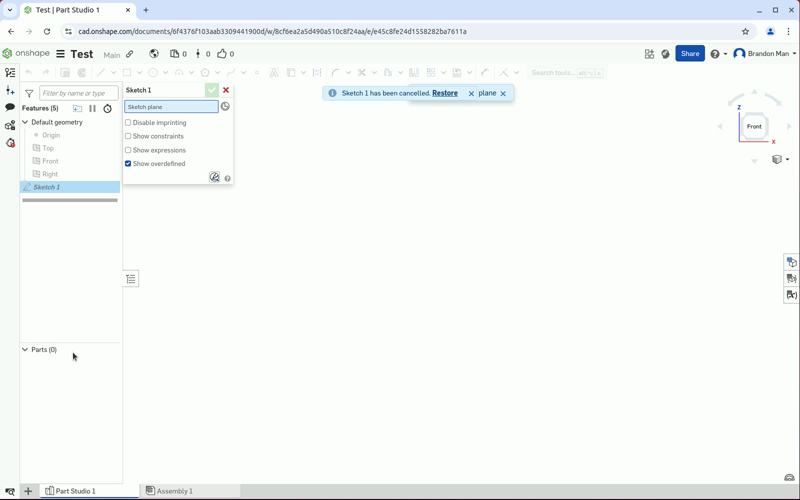
mouse_move(73, 163)
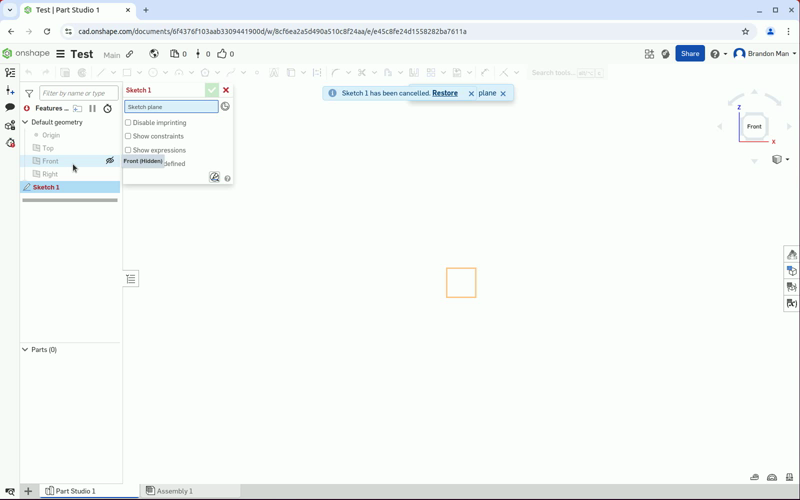
click(73, 163)
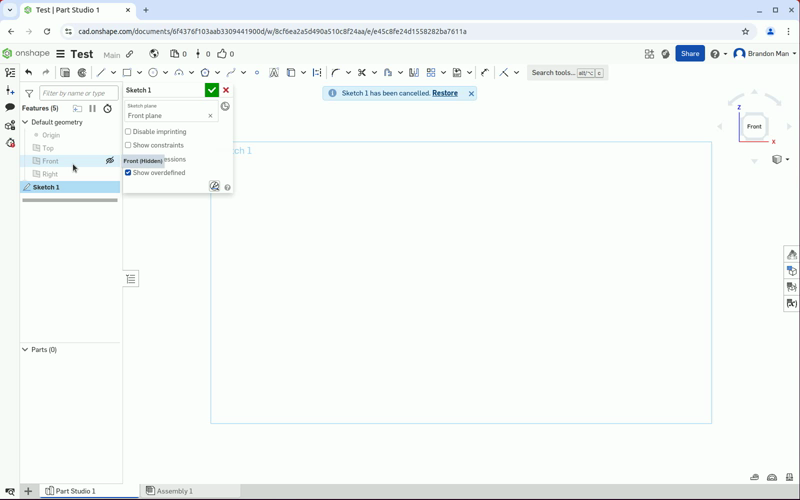
mouse_move(73, 352)
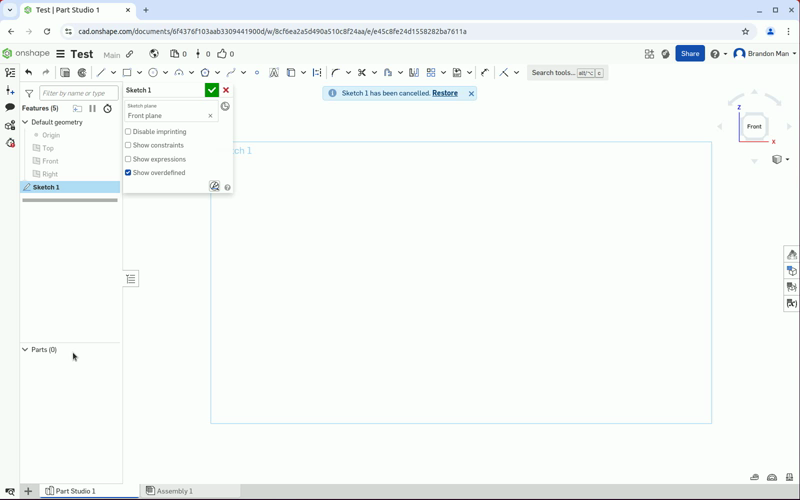
key(y)
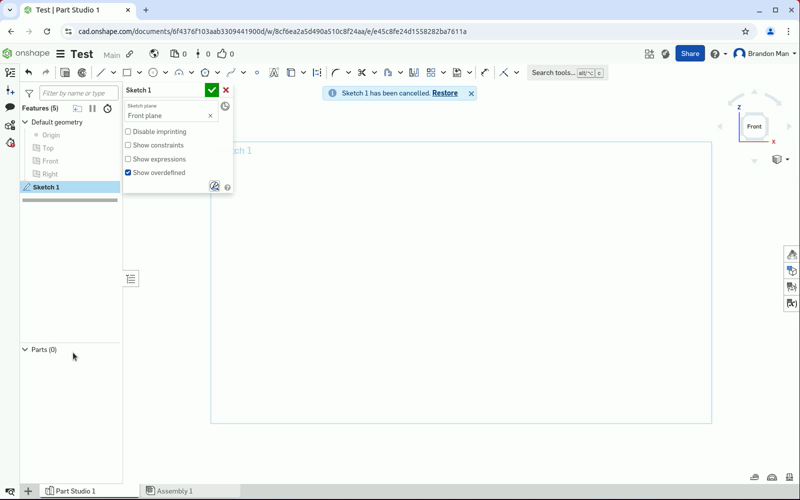
key(c)
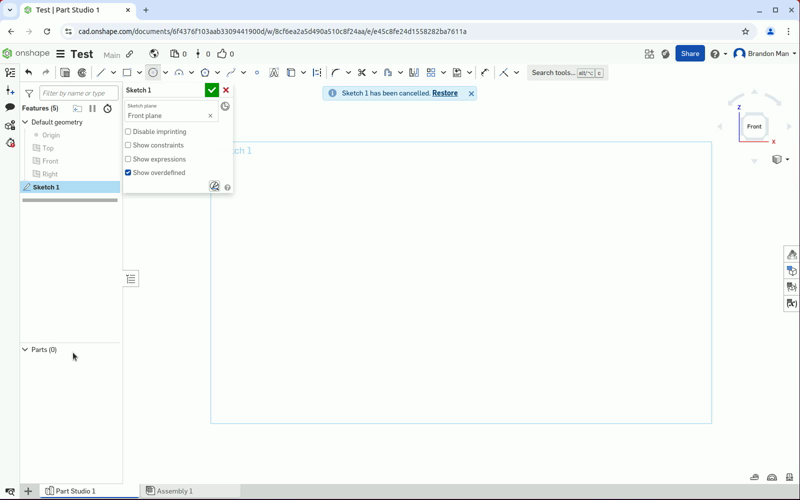
key_down(shift)
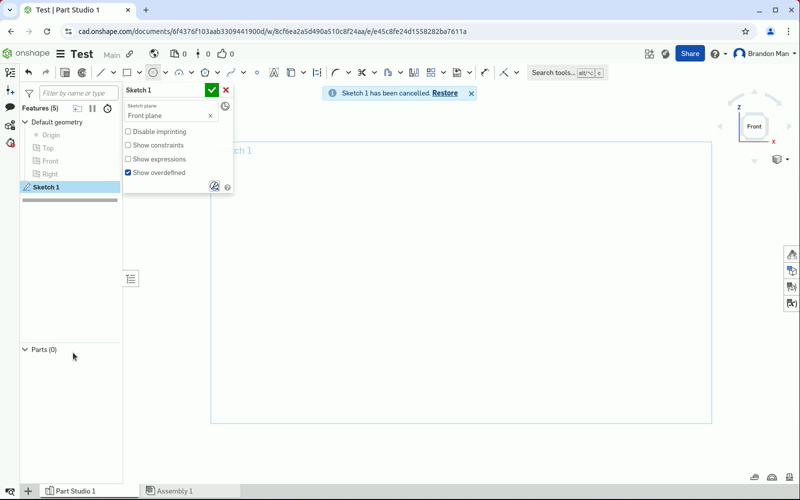
mouse_move(461, 282)
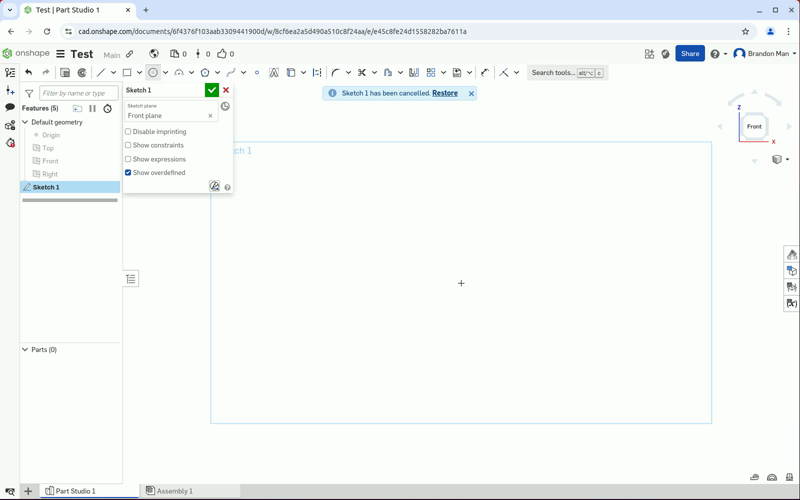
click(461, 282)
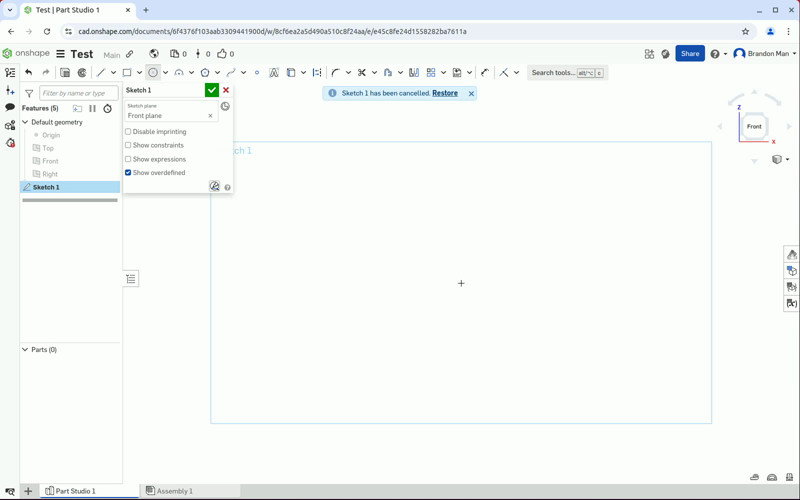
key_up(shift)
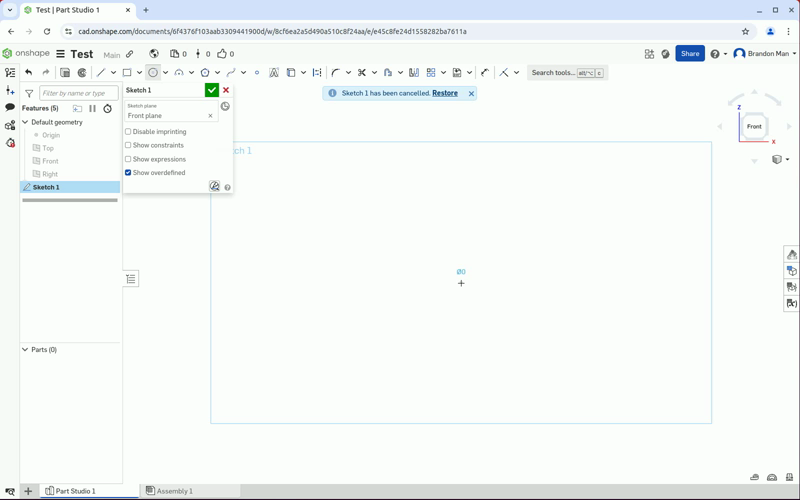
mouse_move(497, 282)
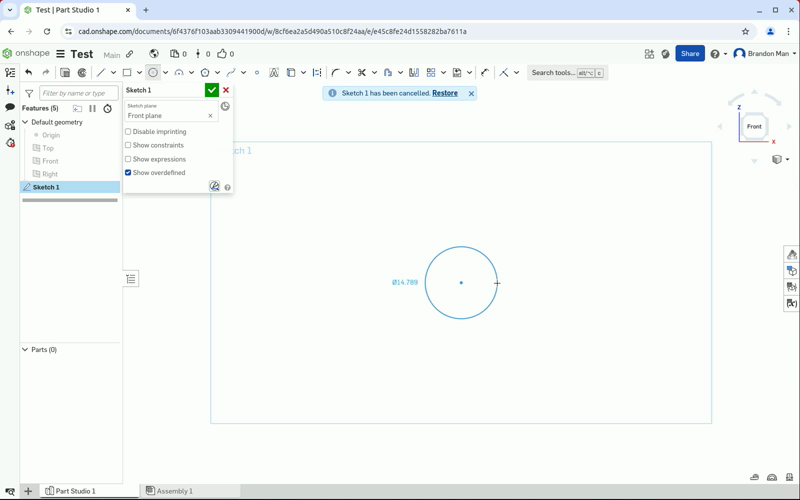
click(497, 282)
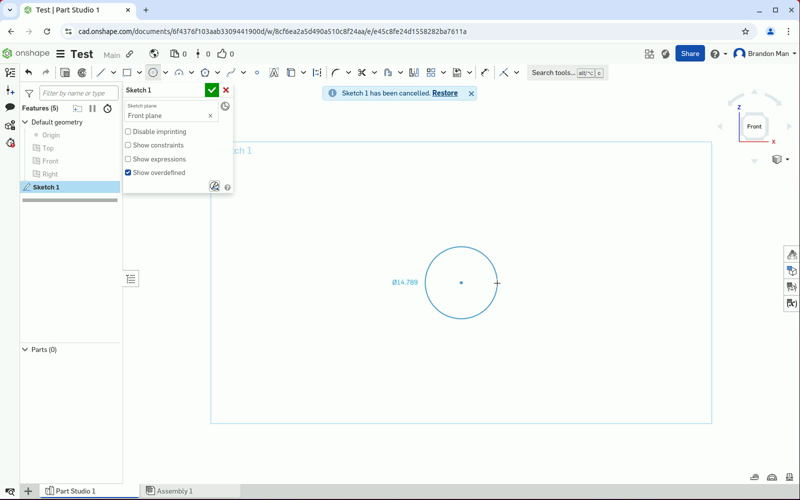
key(esc)
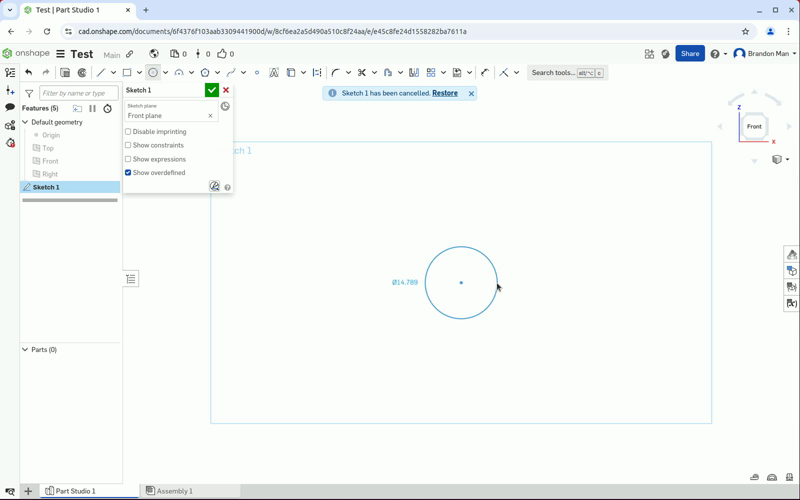
key(c)
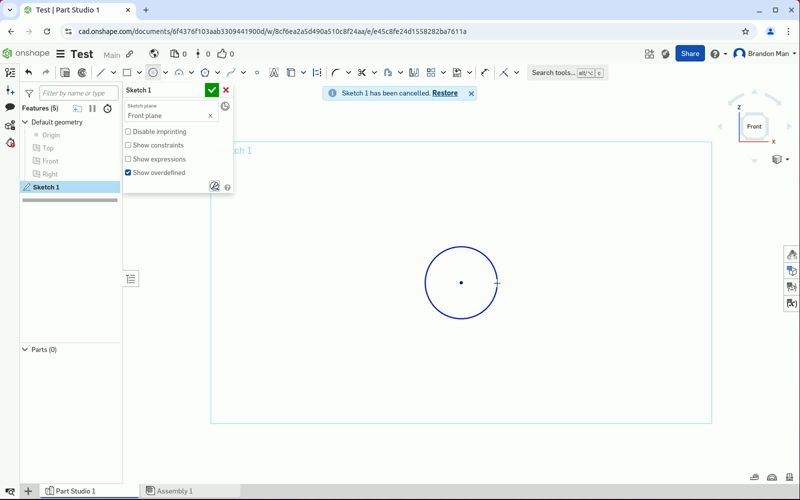
key_down(shift)
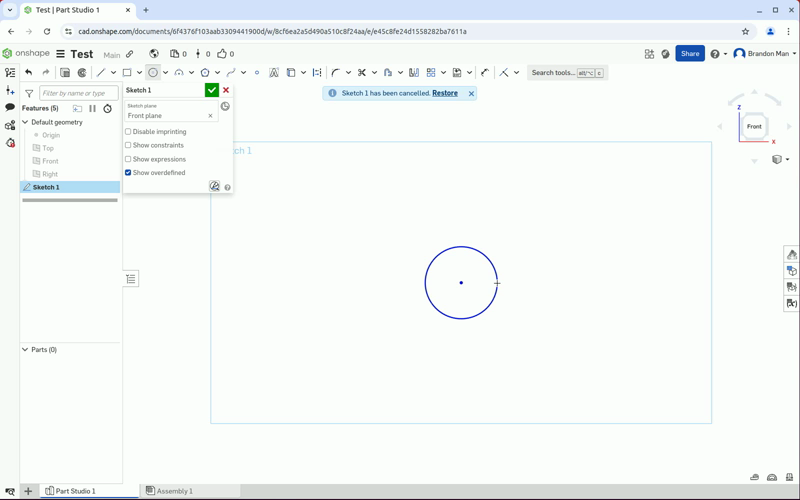
mouse_move(461, 282)
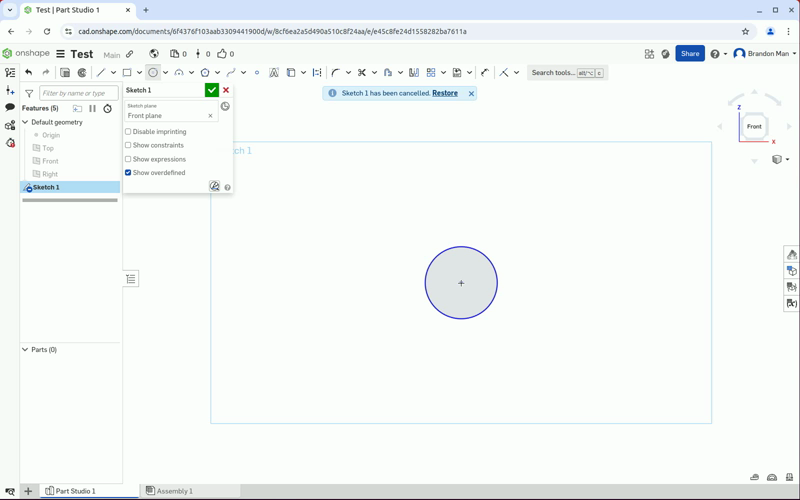
click(461, 282)
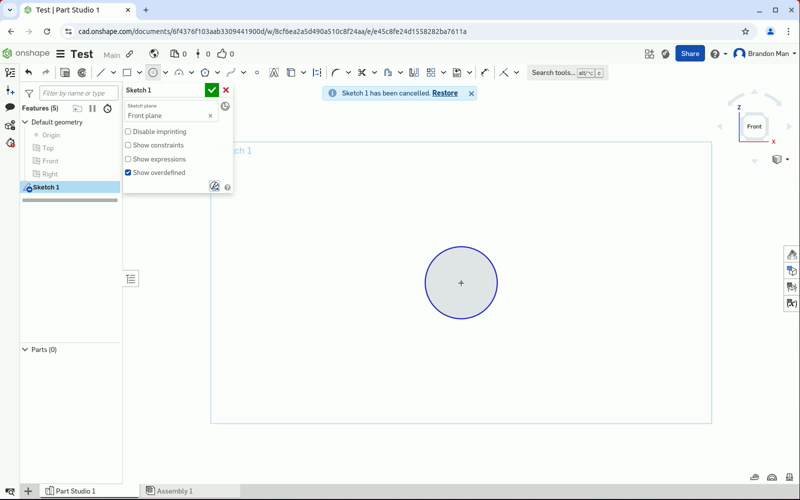
key_up(shift)
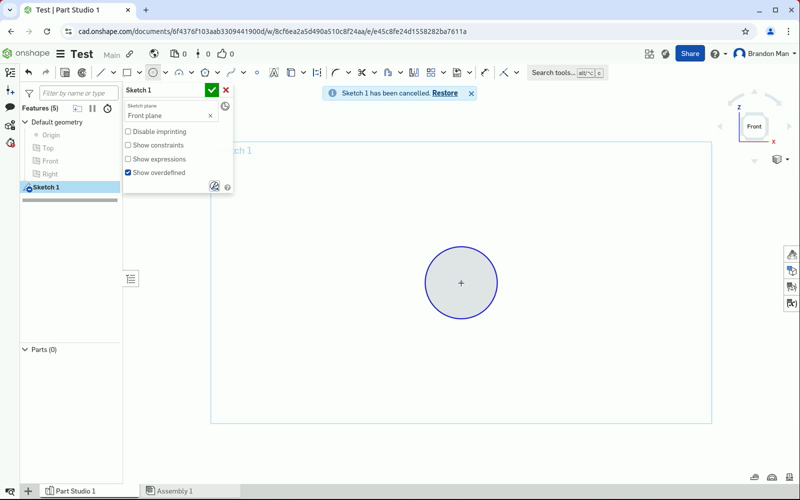
mouse_move(489, 282)
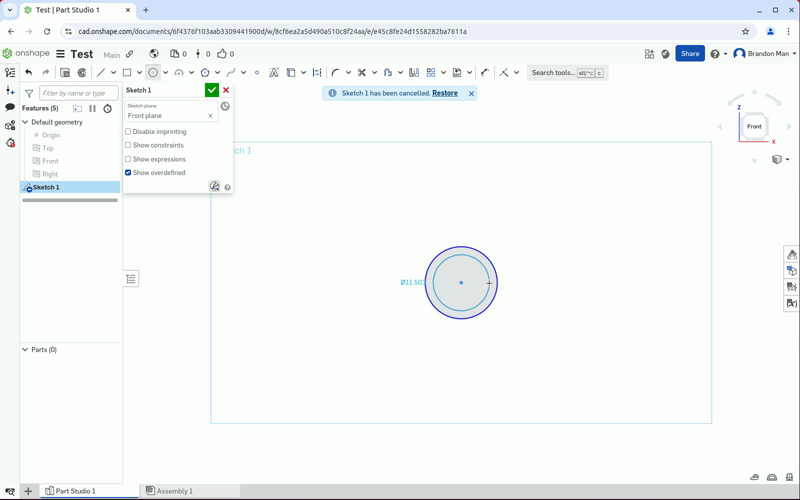
click(489, 282)
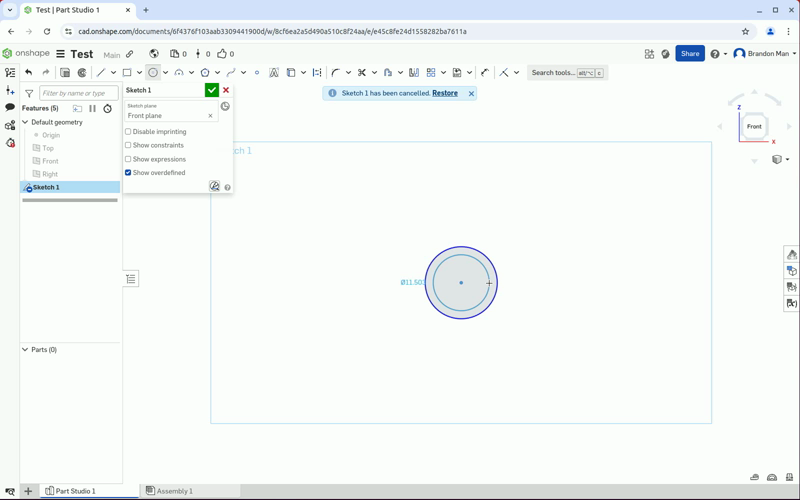
key(esc)
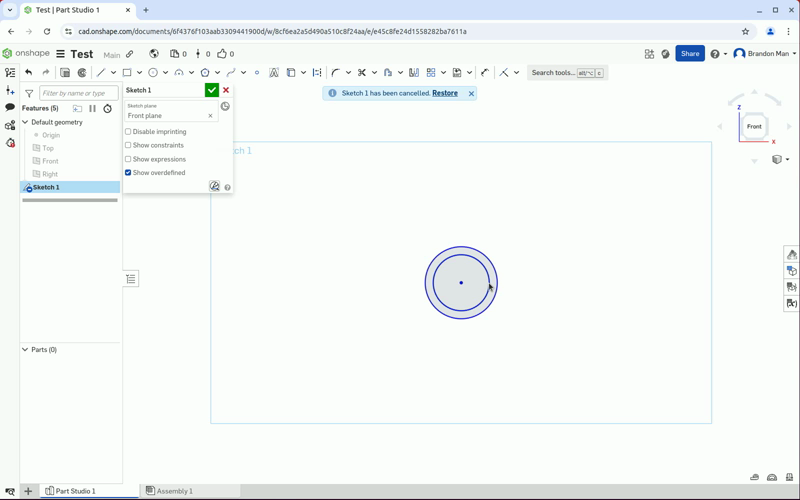
mouse_move(430, 289)
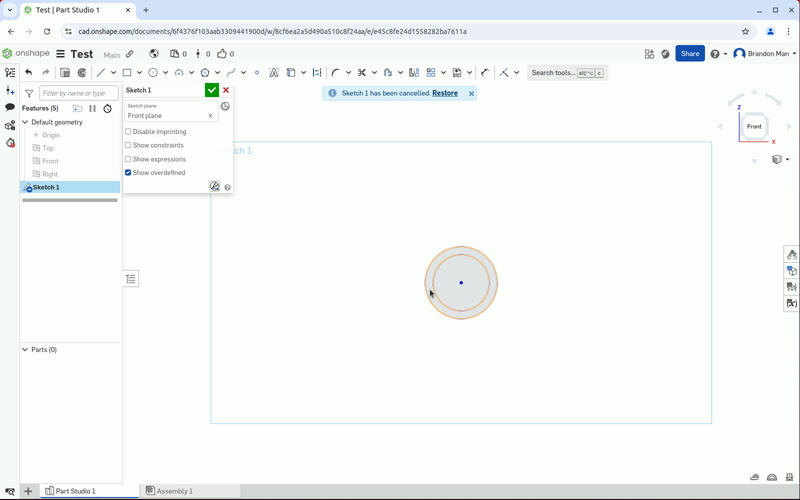
scroll(6)
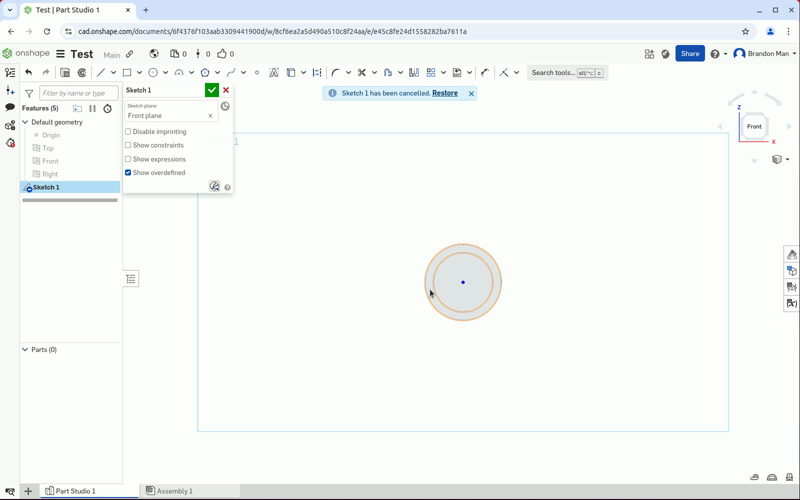
scroll(6)
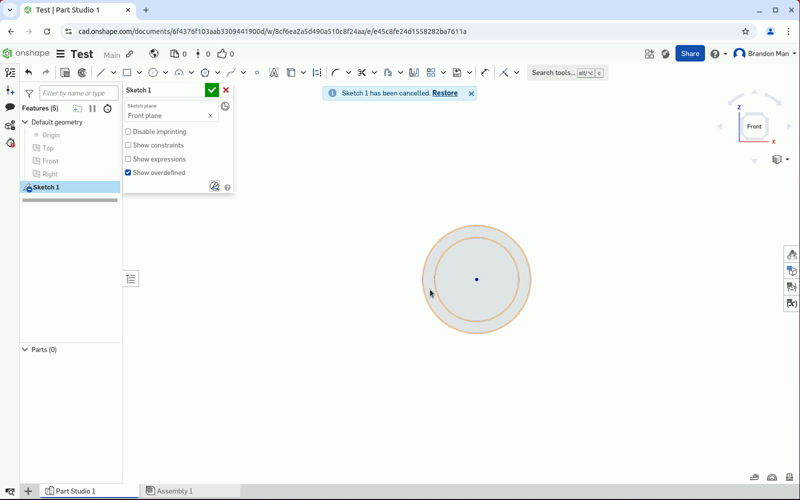
scroll(6)
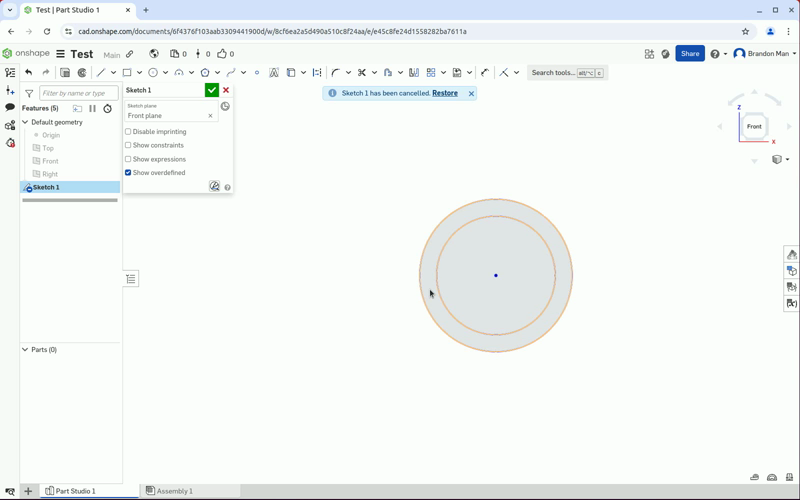
scroll(6)
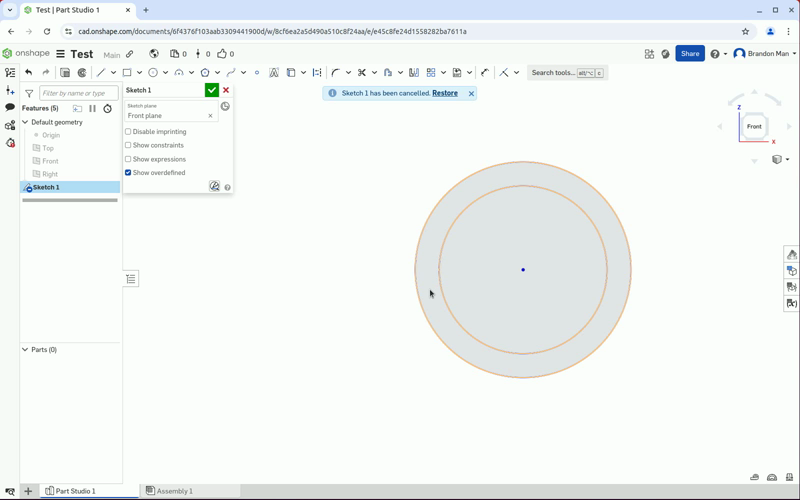
scroll(6)
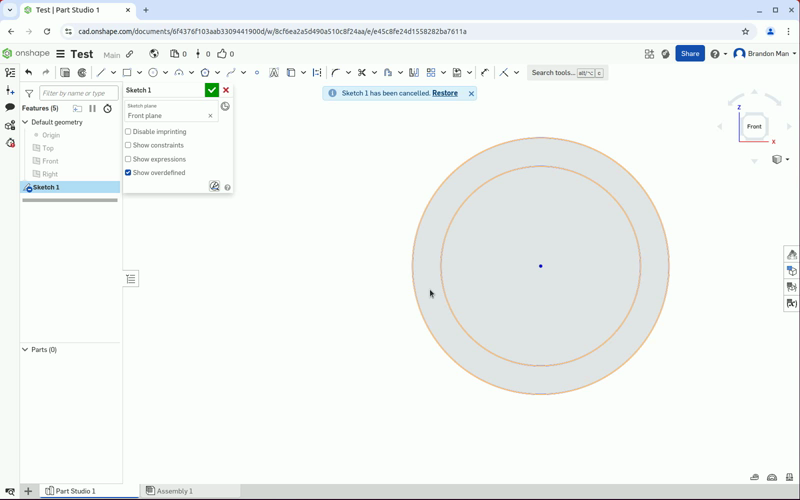
scroll(6)
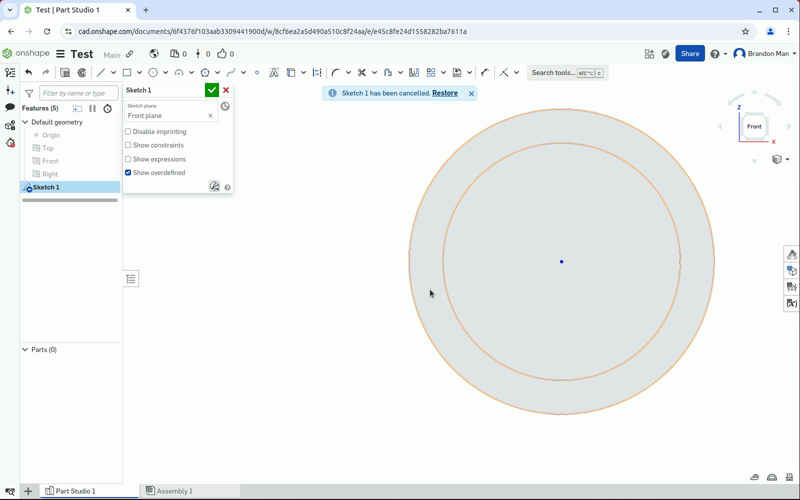
scroll(6)
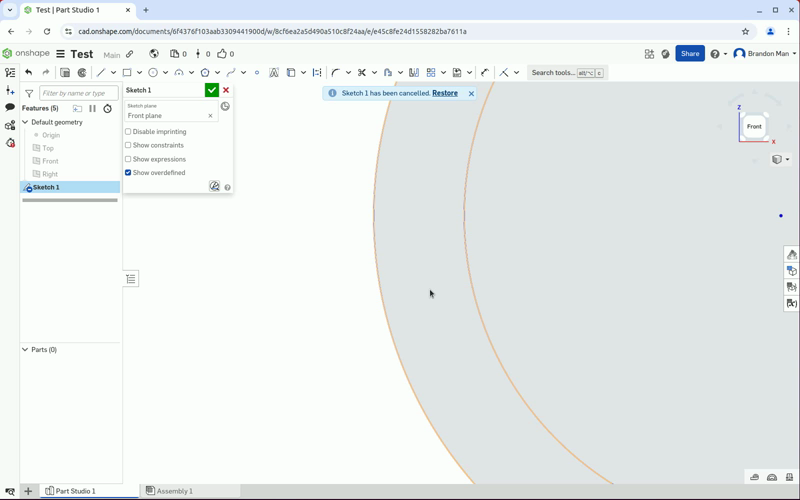
click(430, 289)
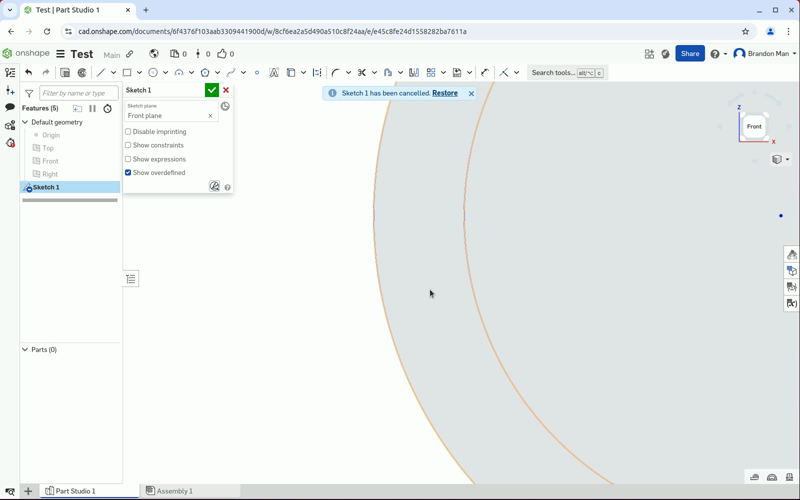
scroll(-6)
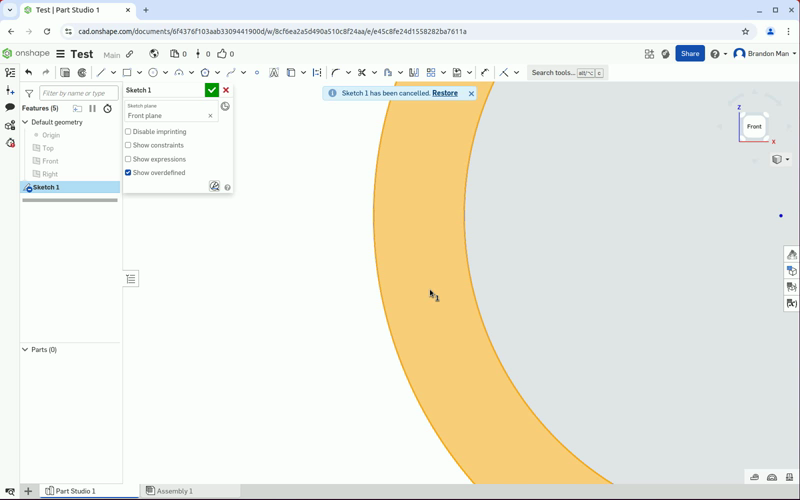
scroll(-6)
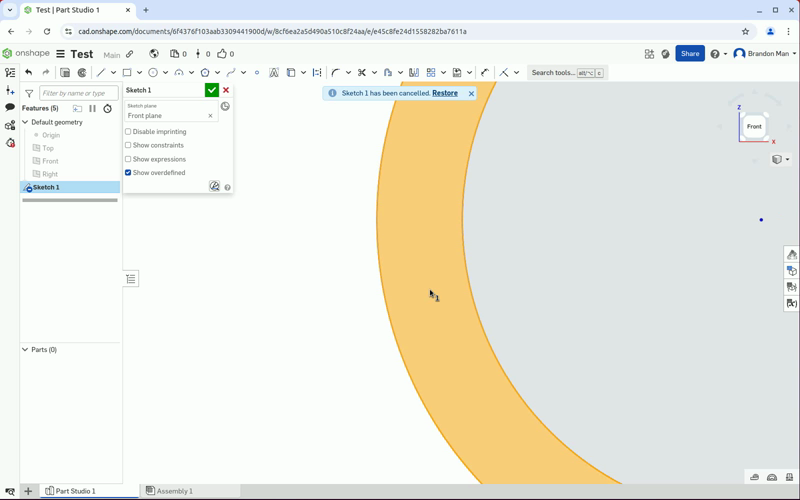
scroll(-6)
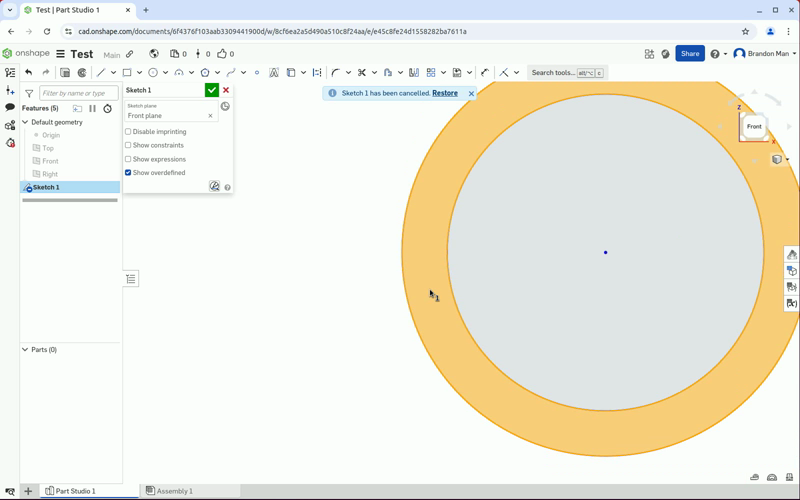
scroll(-6)
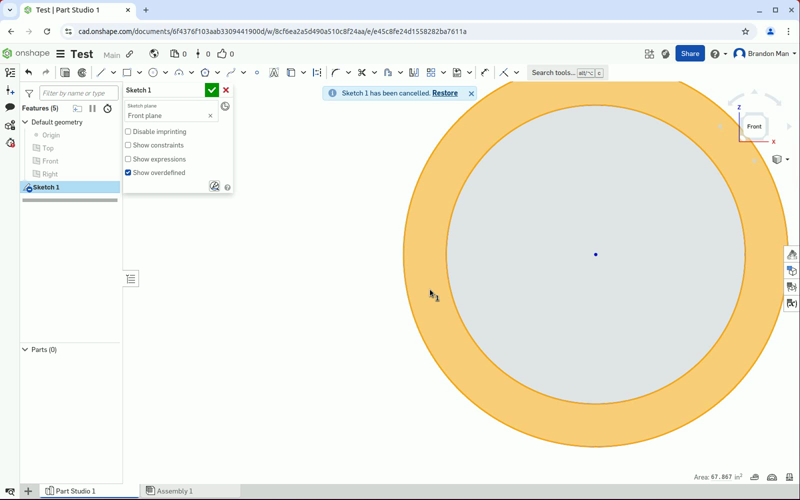
scroll(-6)
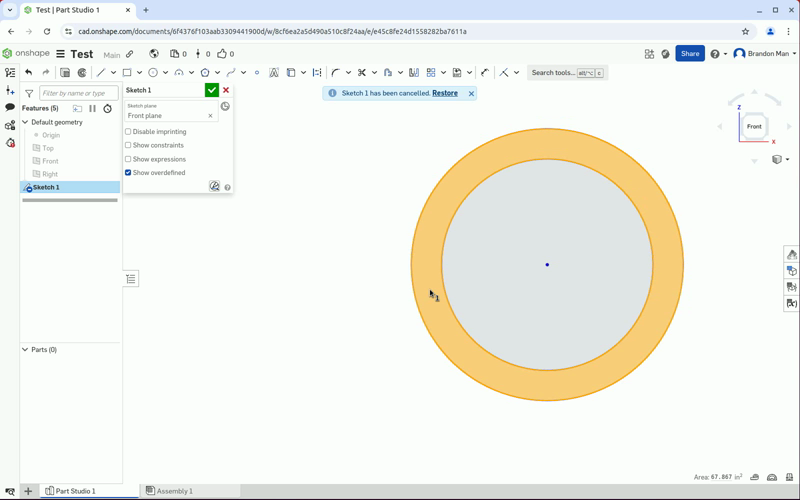
scroll(-6)
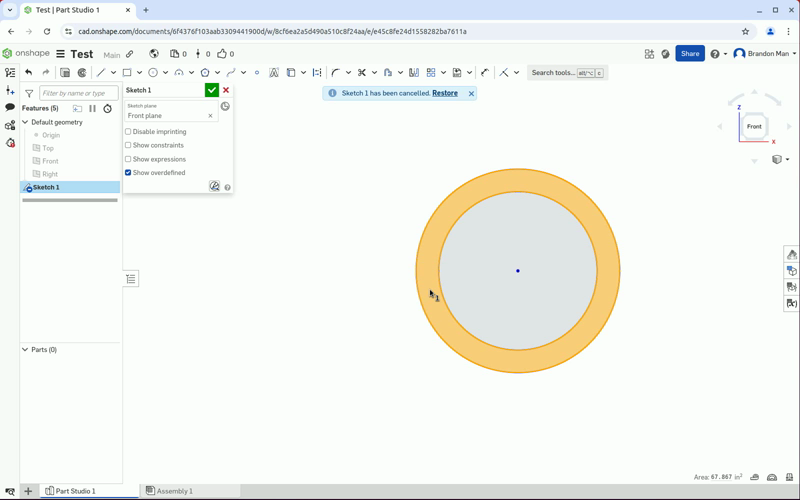
scroll(-6)
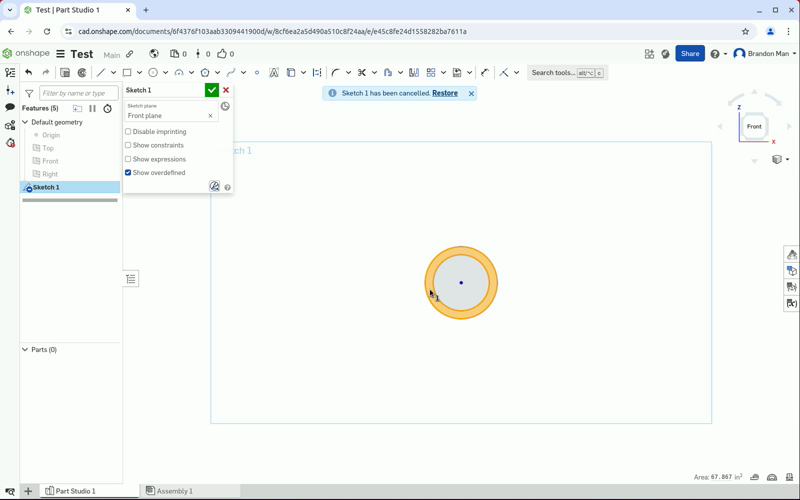
mouse_move(73, 352)
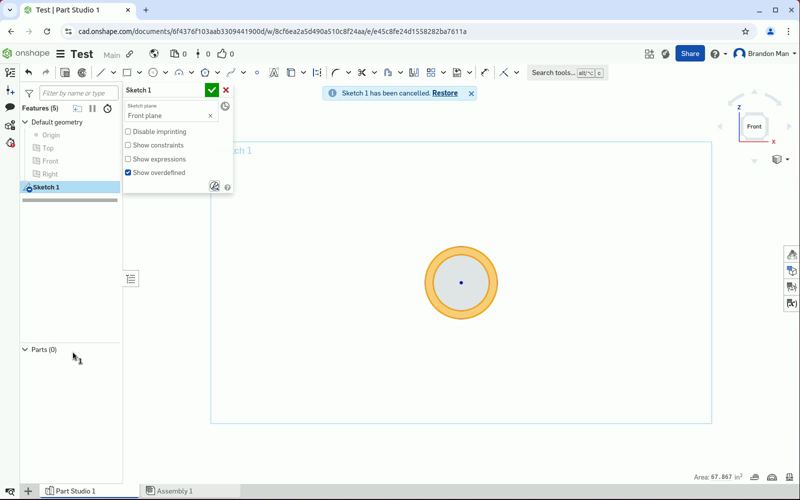
key(shift+y)
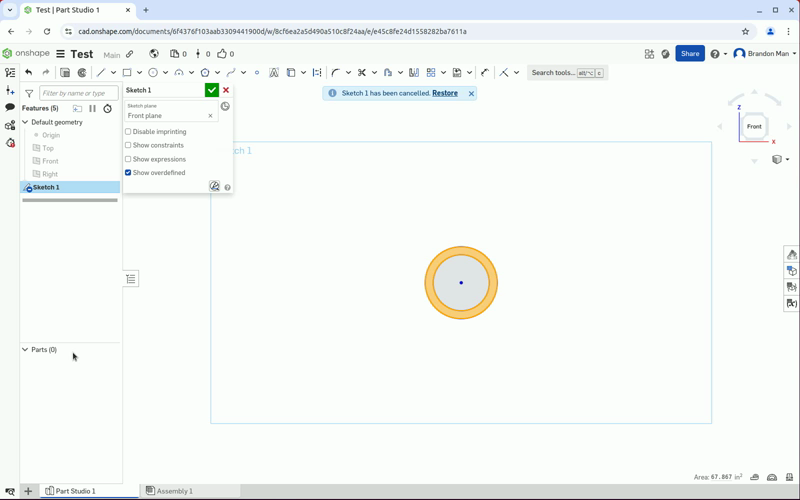
key(shift+e)
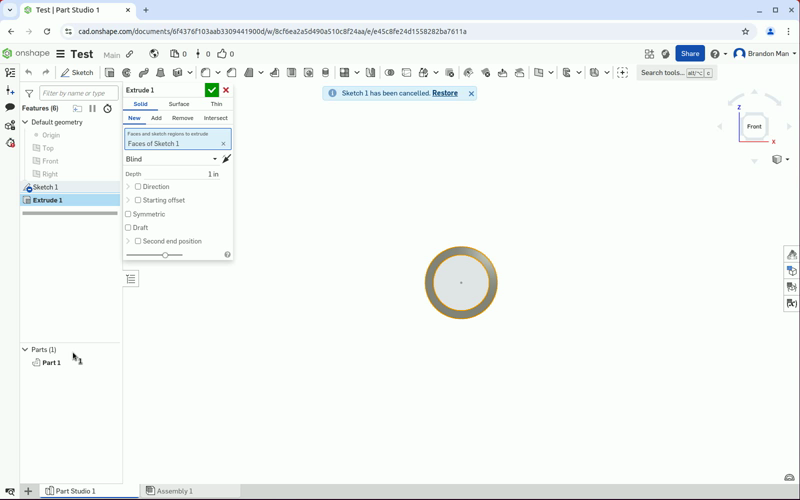
mouse_move(143, 106)
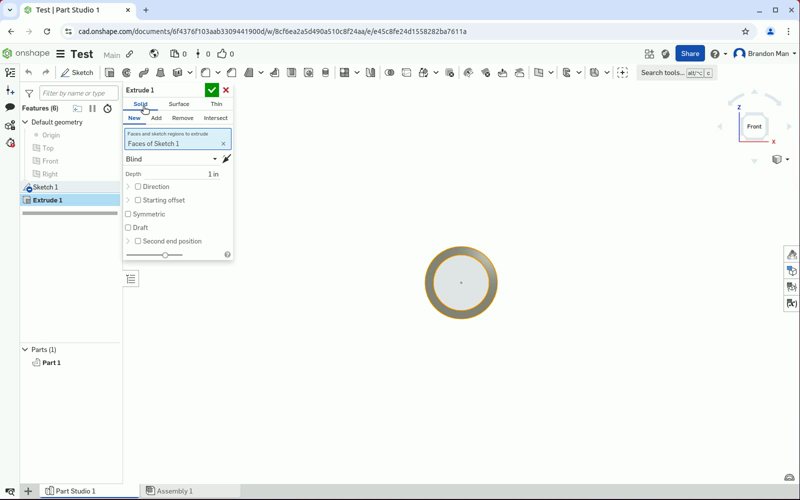
click(143, 106)
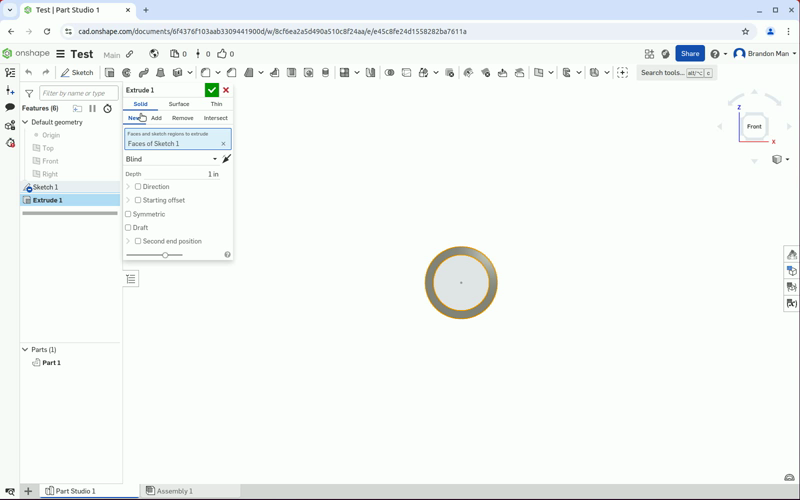
mouse_move(137, 120)
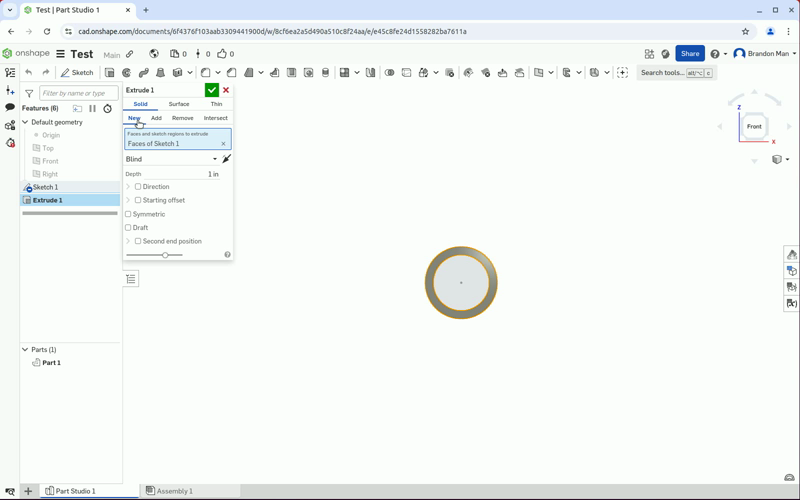
click(137, 120)
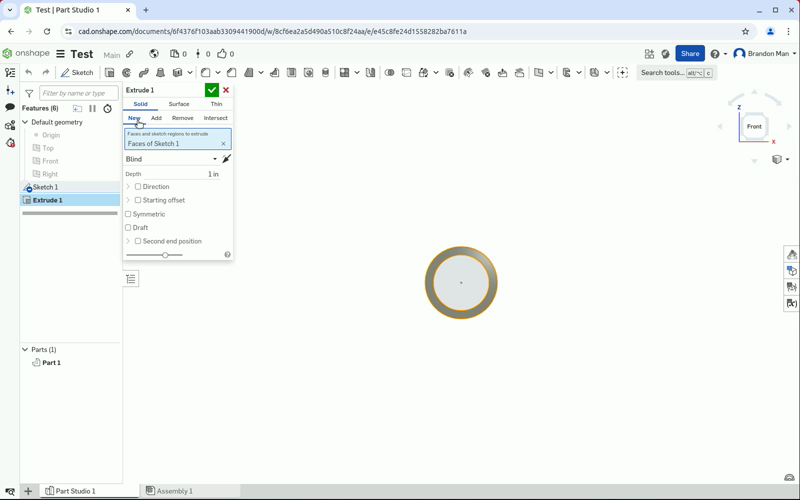
key(tab, 4)
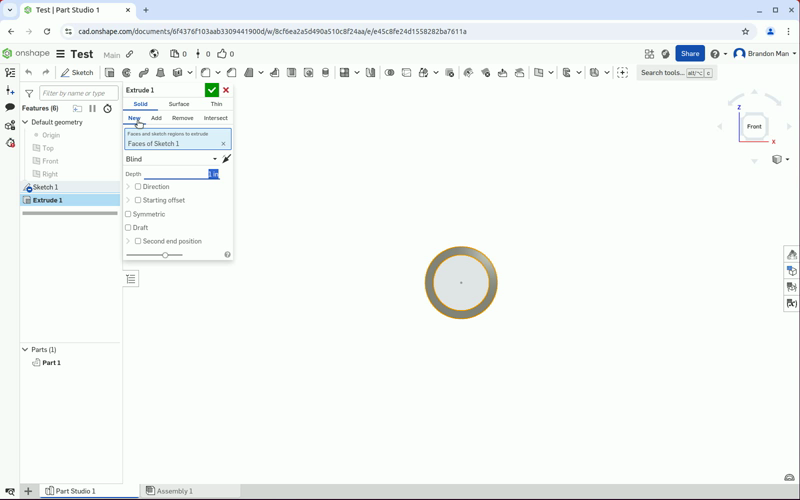
text(3.129)
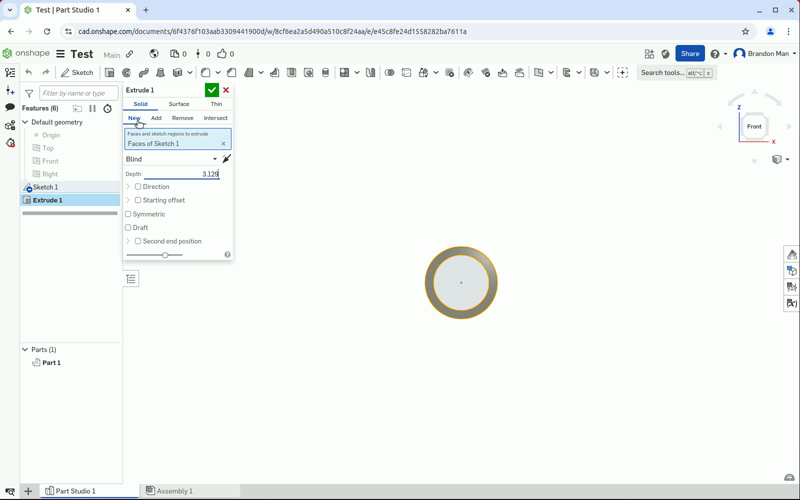
key(enter)
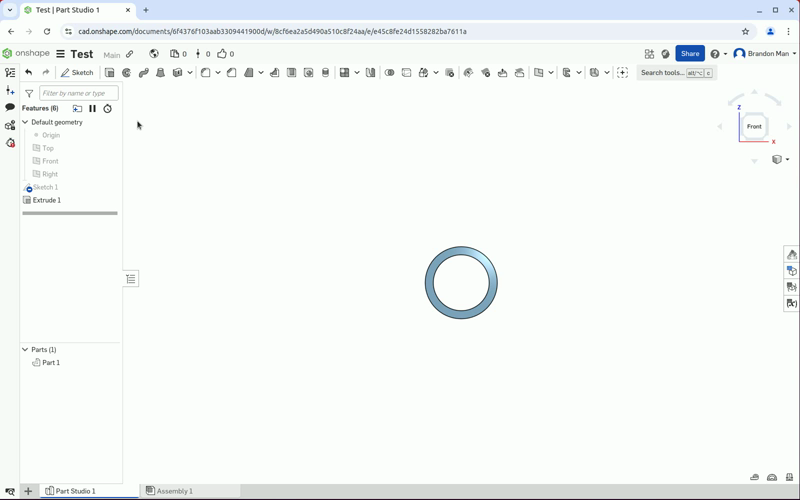
key(shift+h)
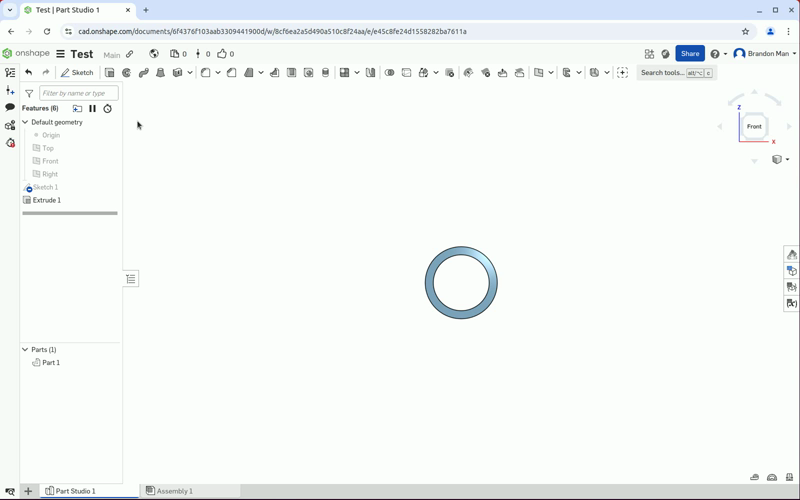
key(shift+h)
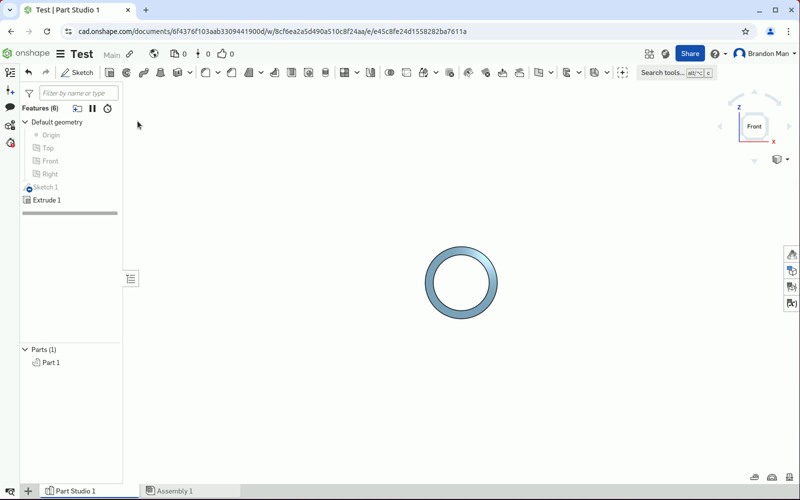
mouse_move(73, 189)
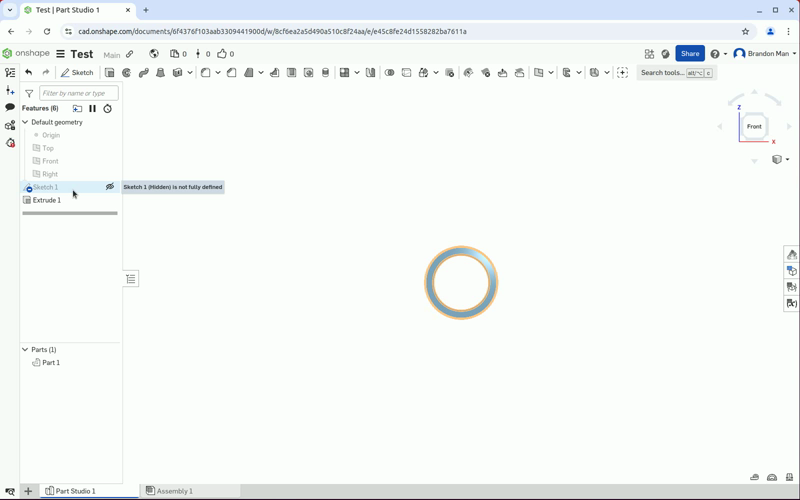
click(73, 189)
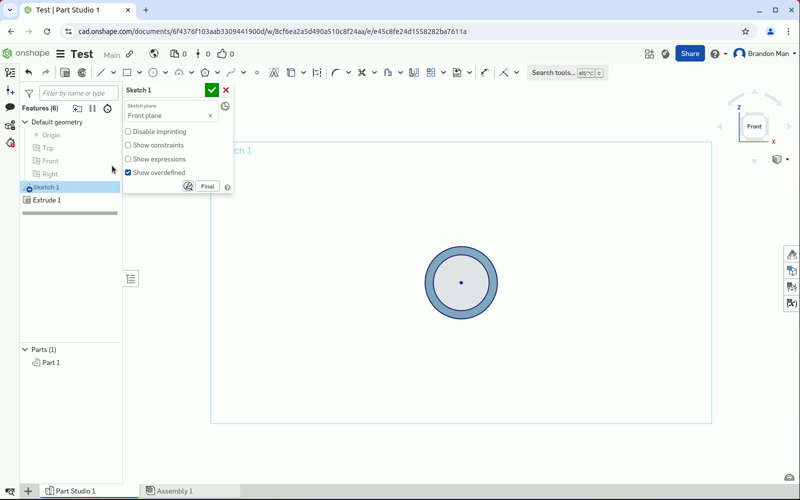
mouse_move(229, 92)
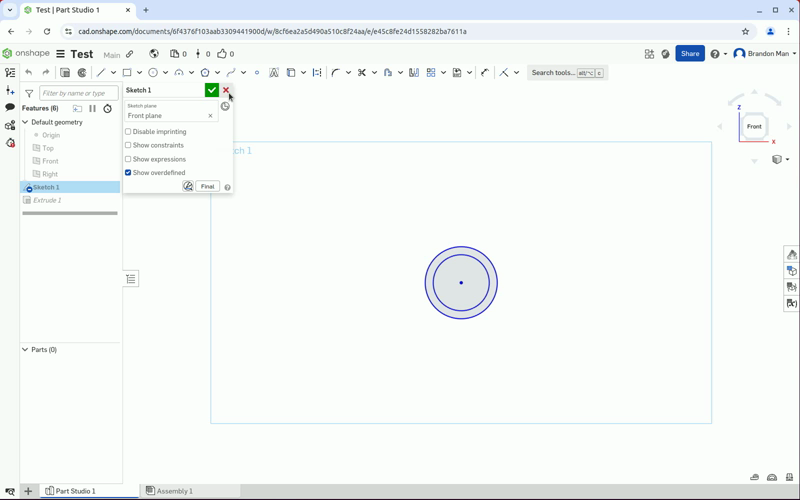
click(229, 92)
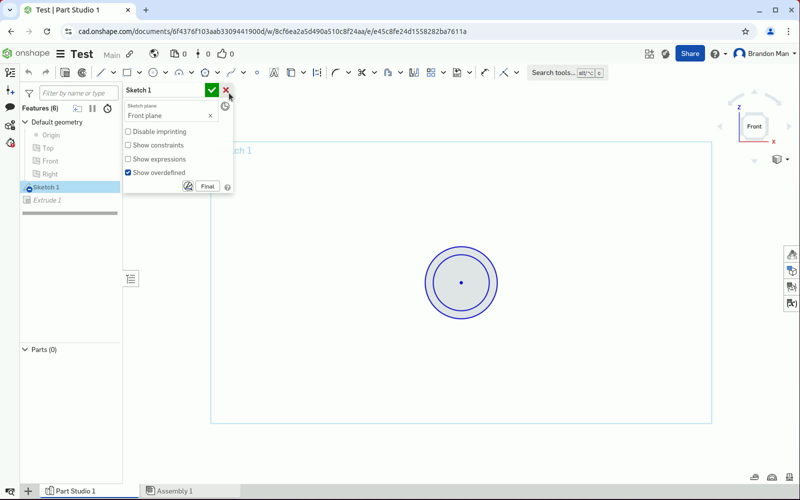
key(shift+s)
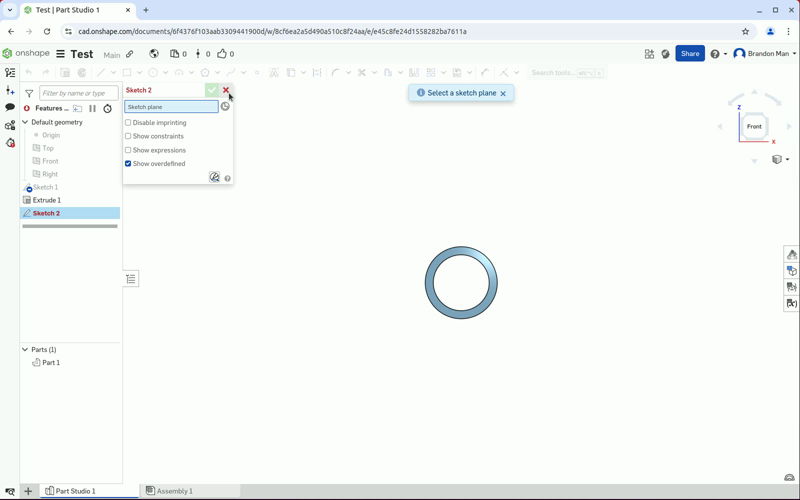
mouse_move(73, 163)
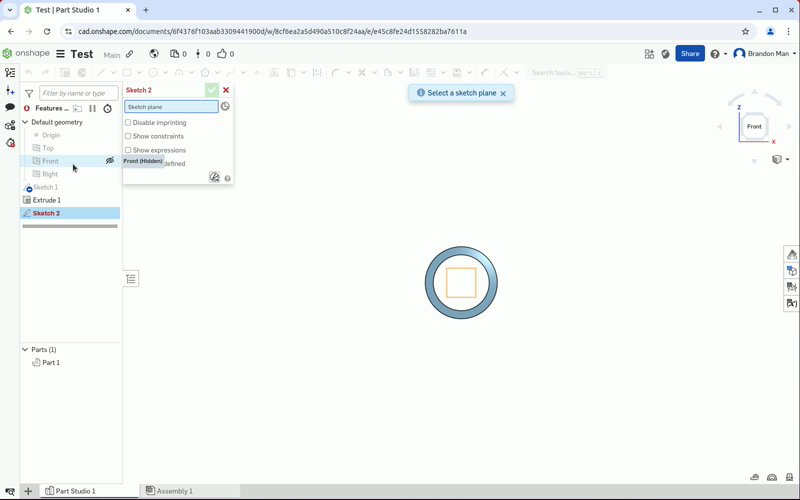
click(73, 163)
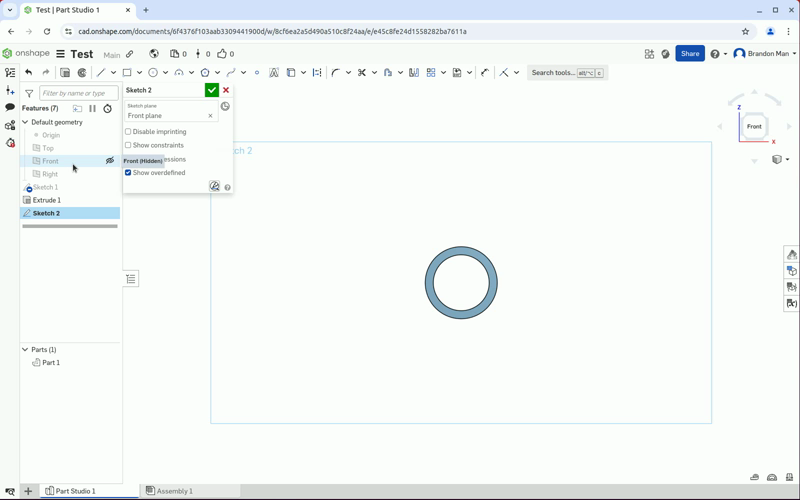
mouse_move(73, 352)
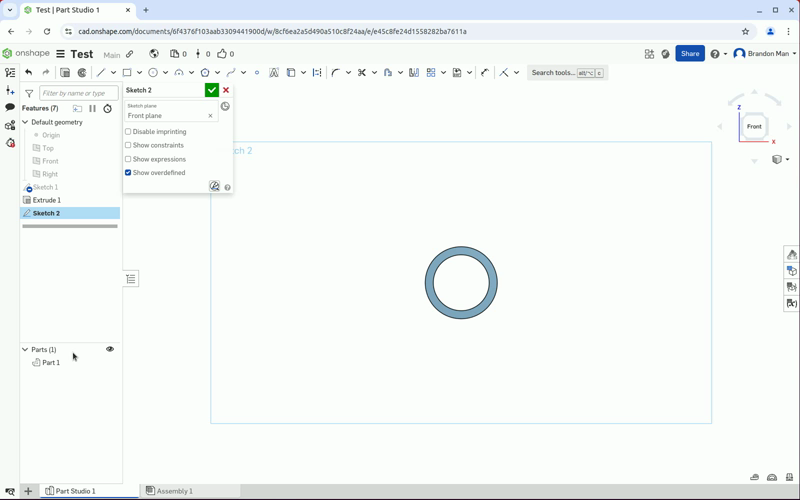
key(y)
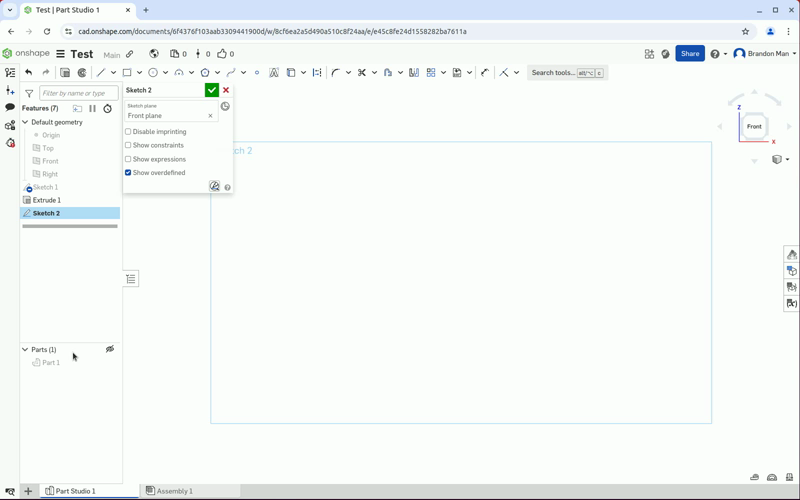
key(c)
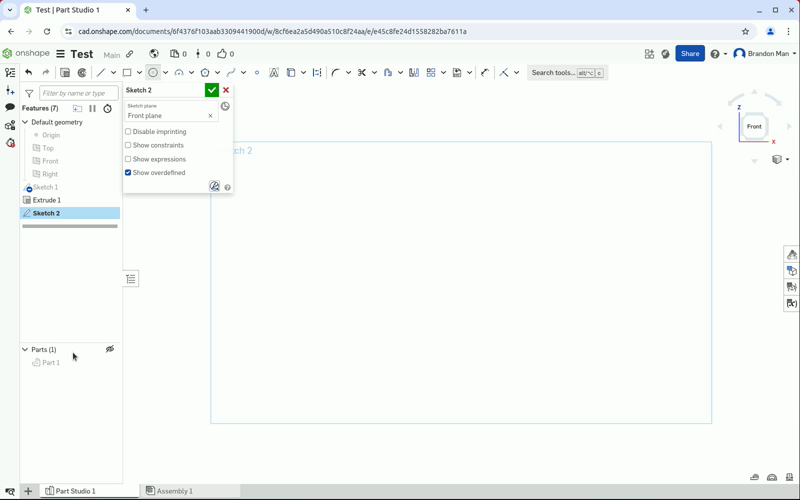
key_down(shift)
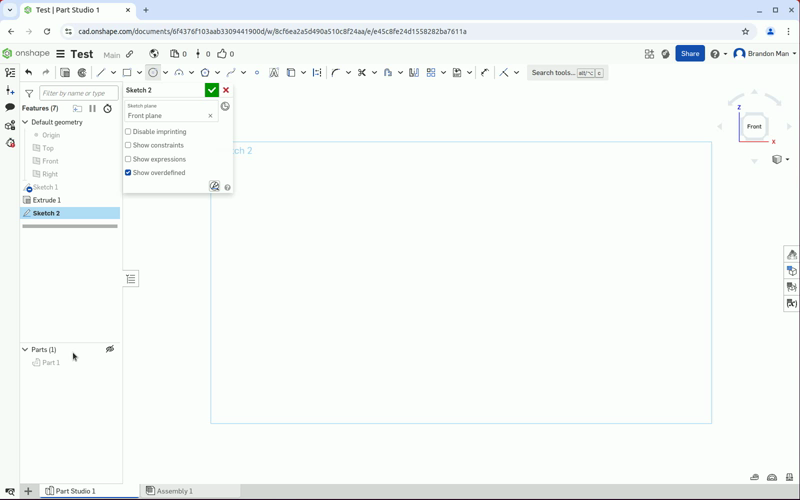
mouse_move(529, 321)
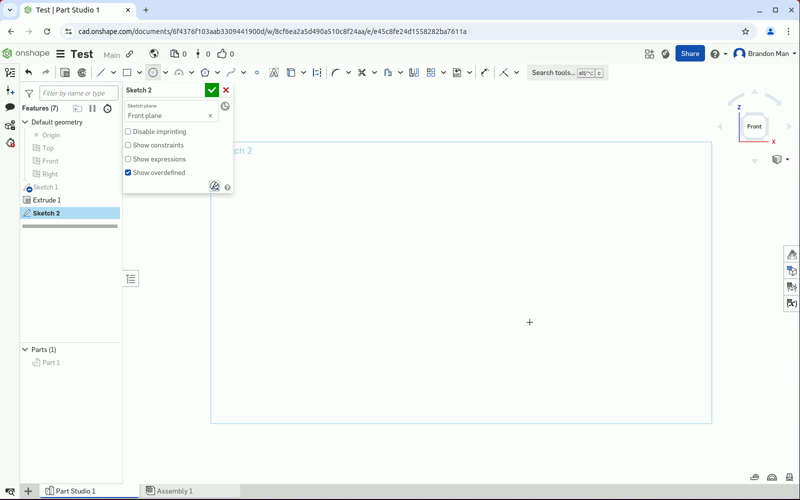
click(529, 321)
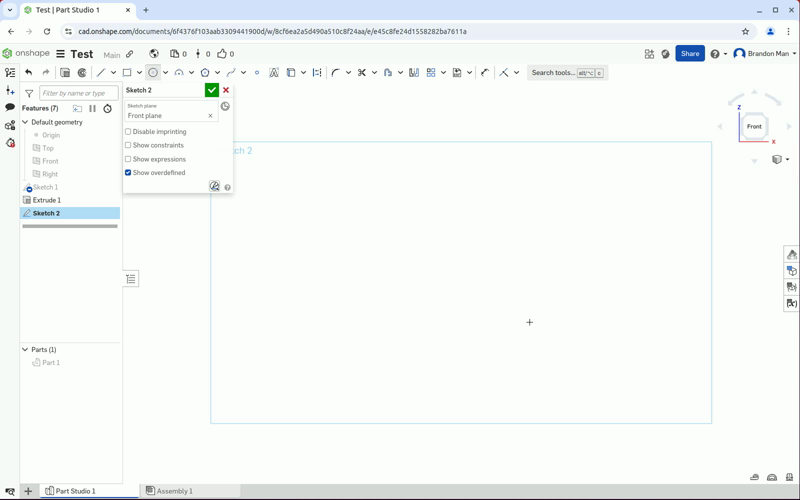
key_up(shift)
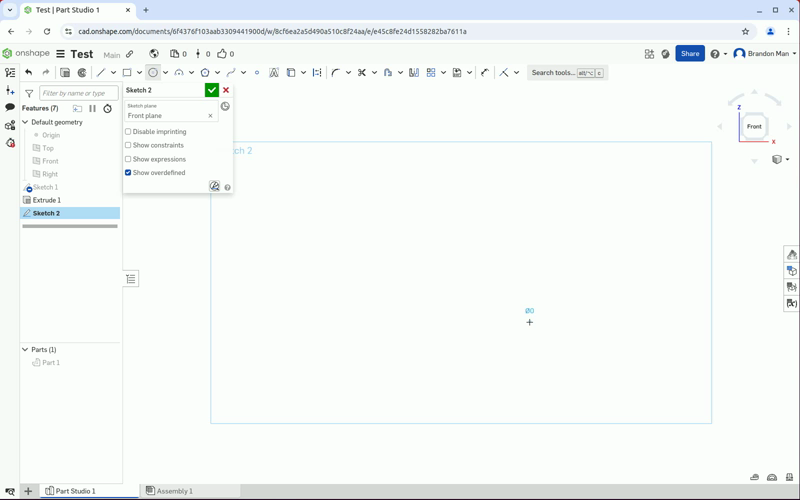
mouse_move(565, 321)
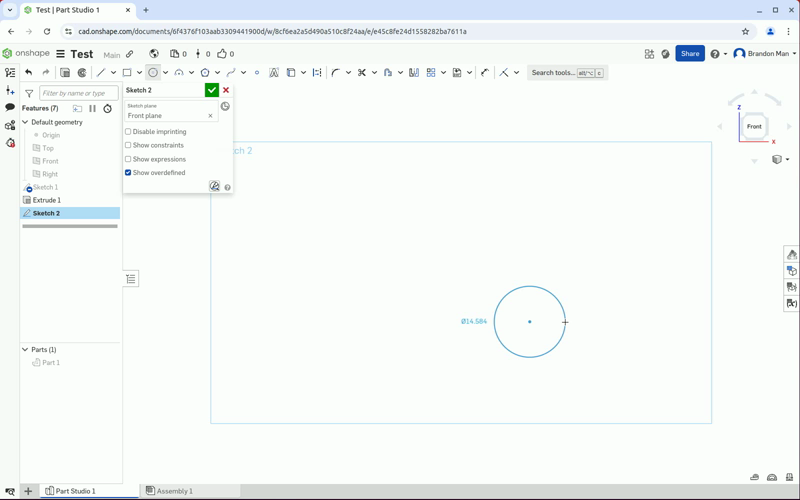
click(565, 321)
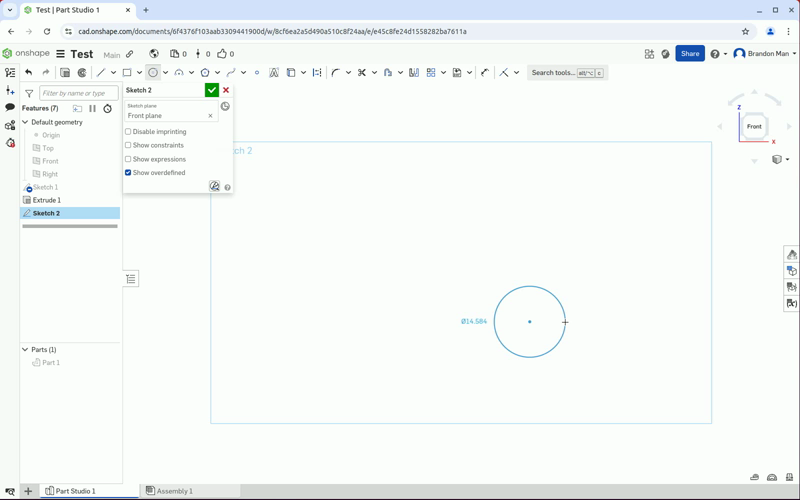
key(esc)
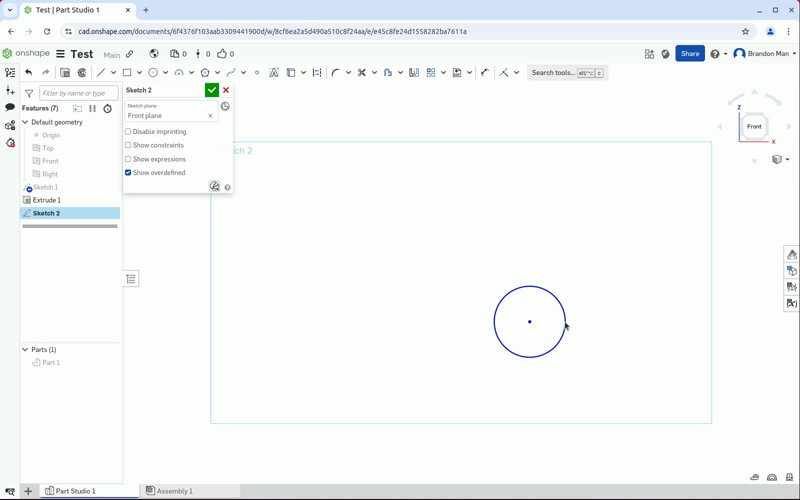
key(c)
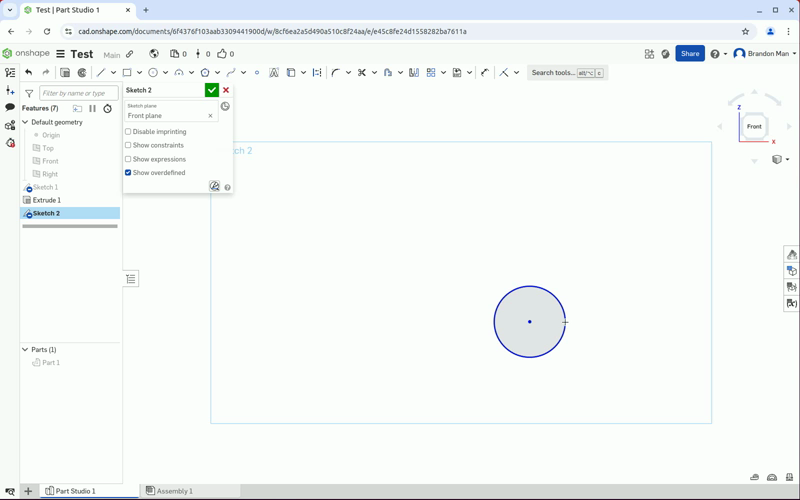
key_down(shift)
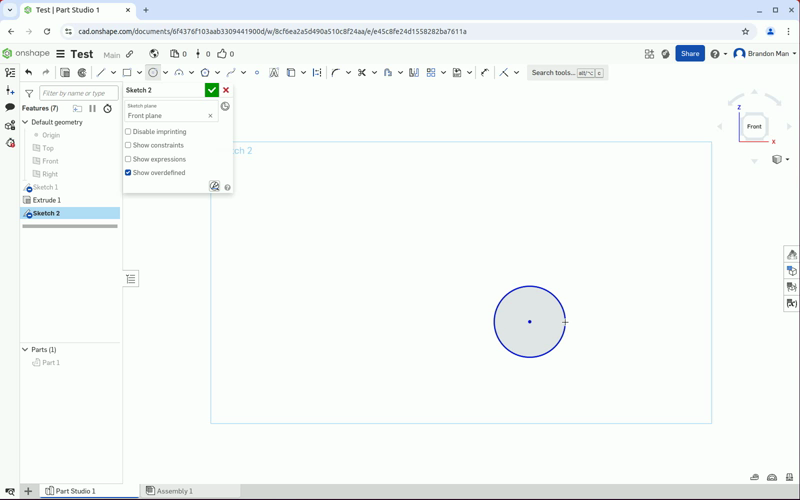
mouse_move(529, 321)
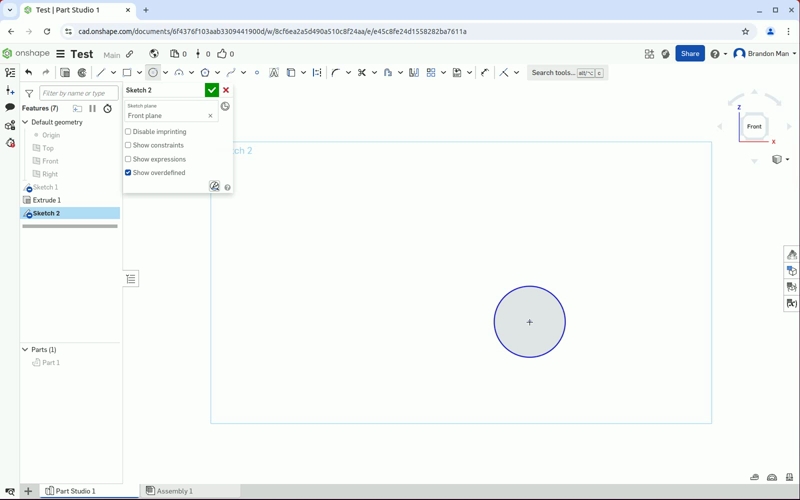
click(529, 321)
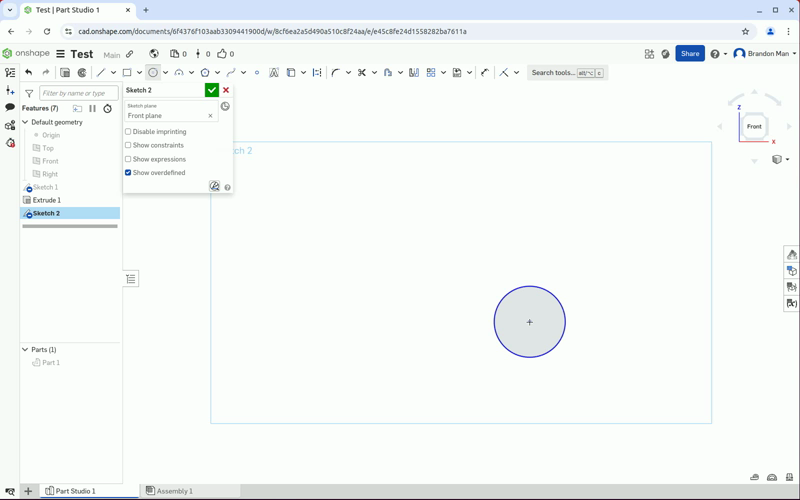
key_up(shift)
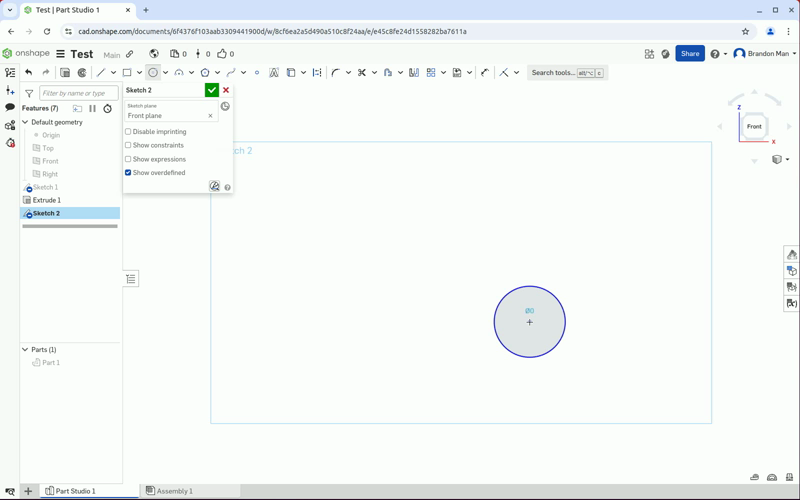
mouse_move(557, 321)
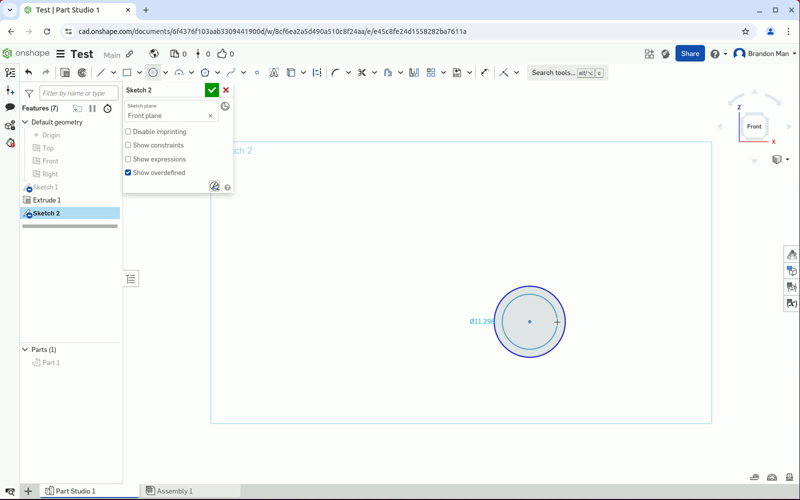
click(557, 321)
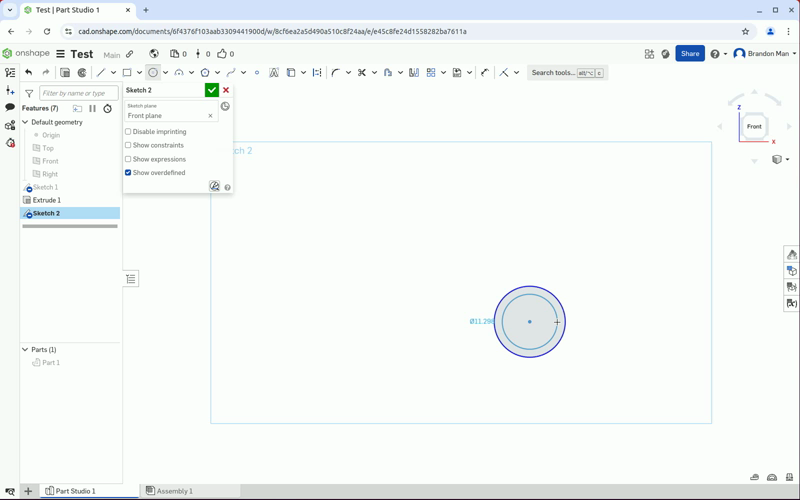
key(esc)
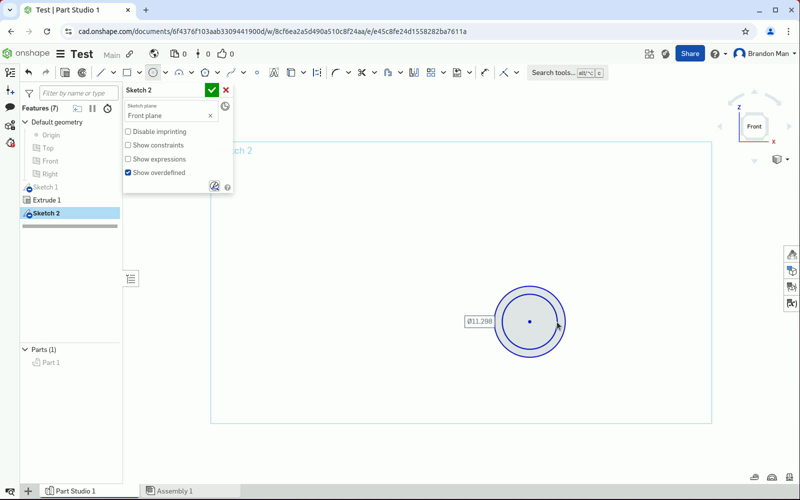
mouse_move(532, 350)
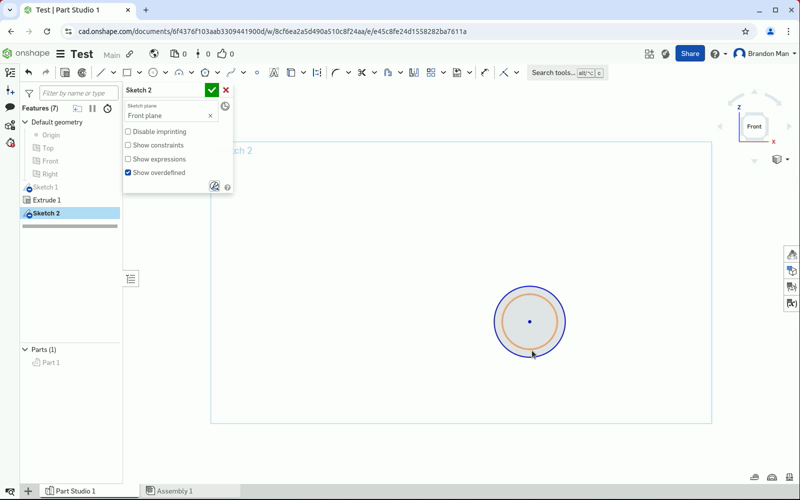
scroll(6)
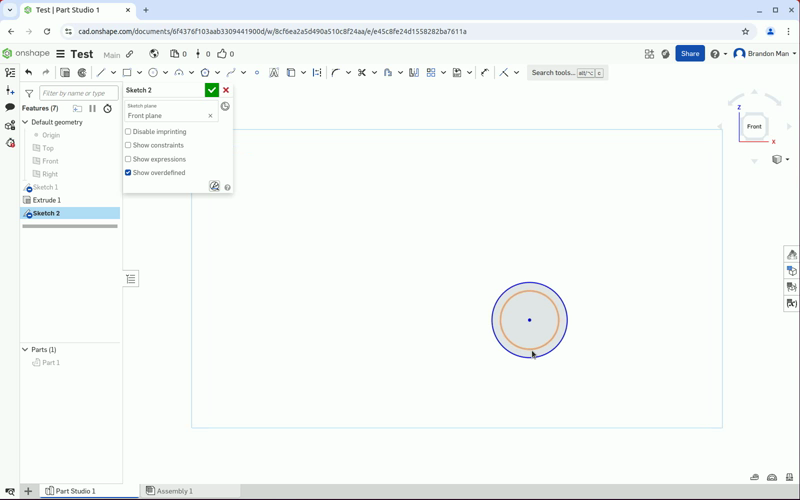
scroll(6)
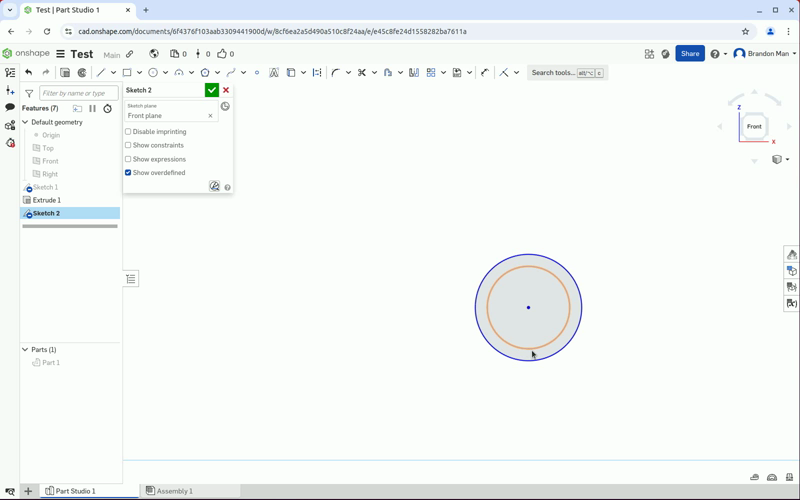
scroll(6)
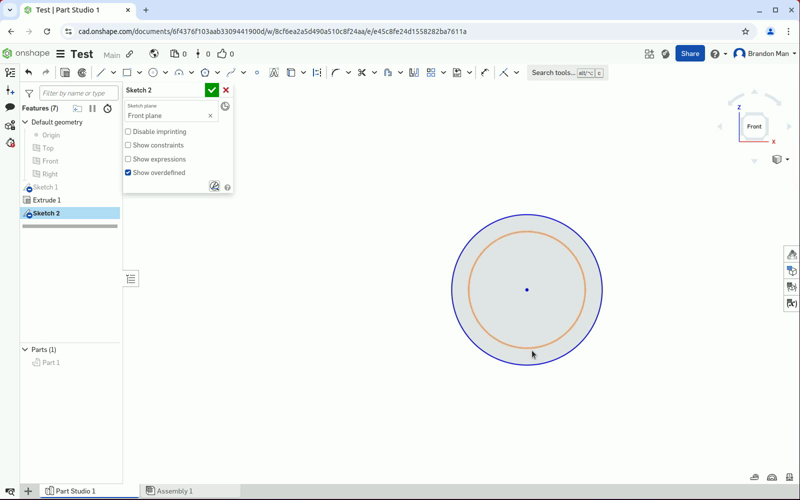
scroll(6)
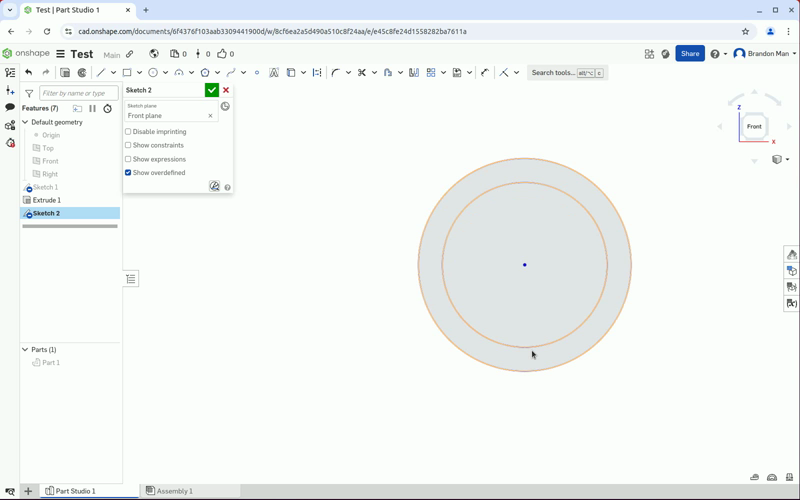
scroll(6)
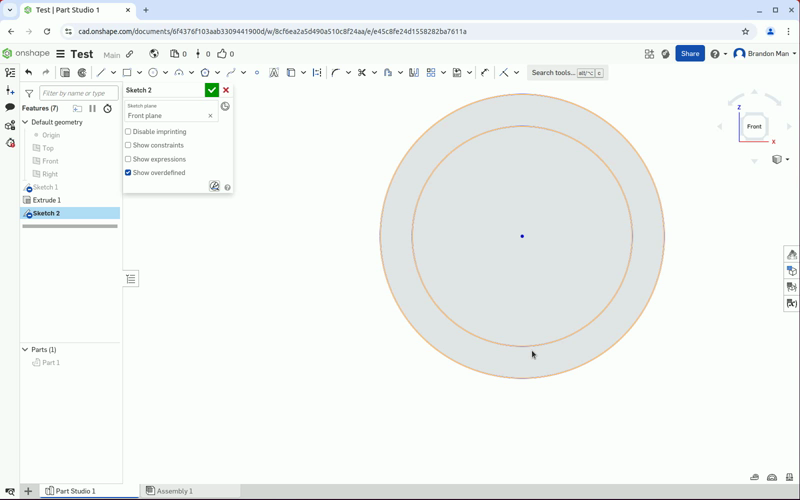
scroll(6)
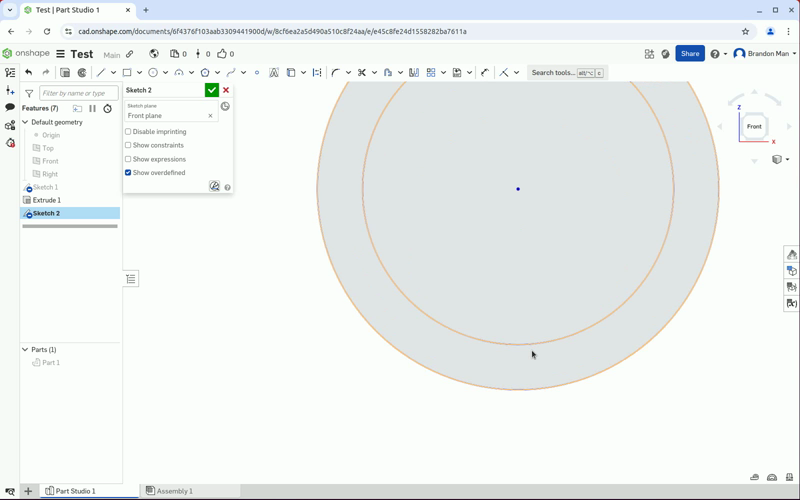
scroll(6)
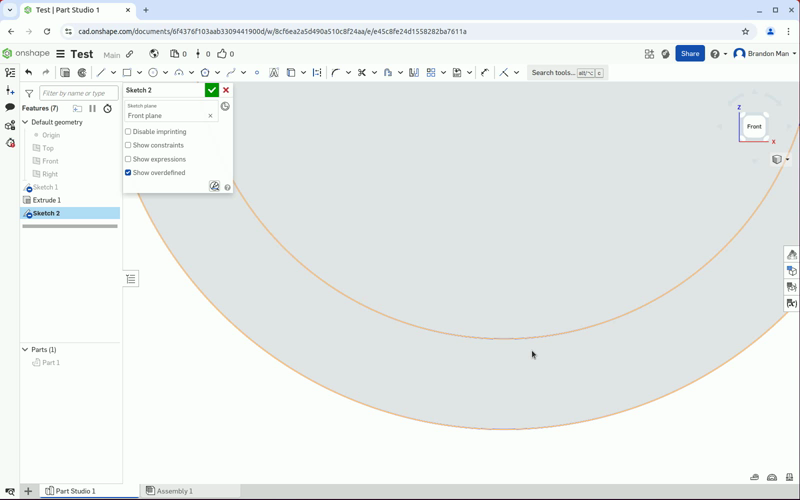
click(532, 350)
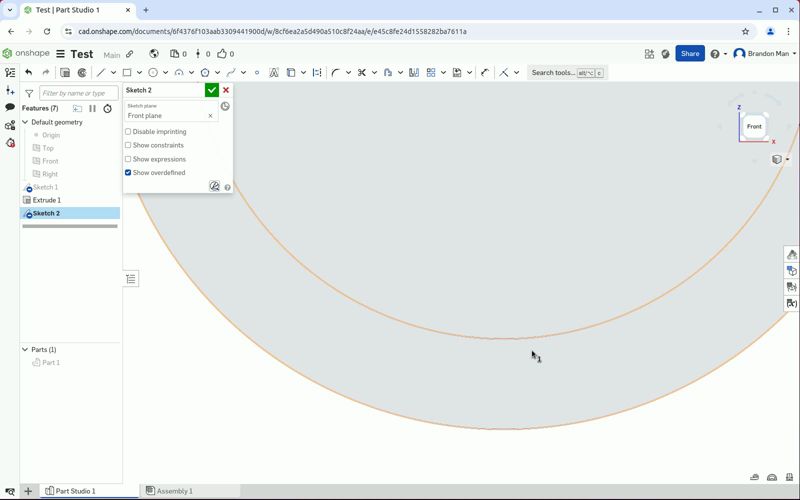
scroll(-6)
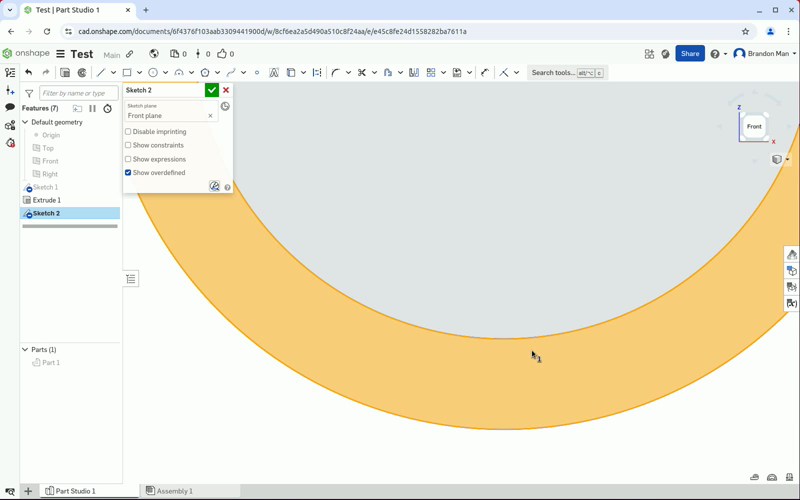
scroll(-6)
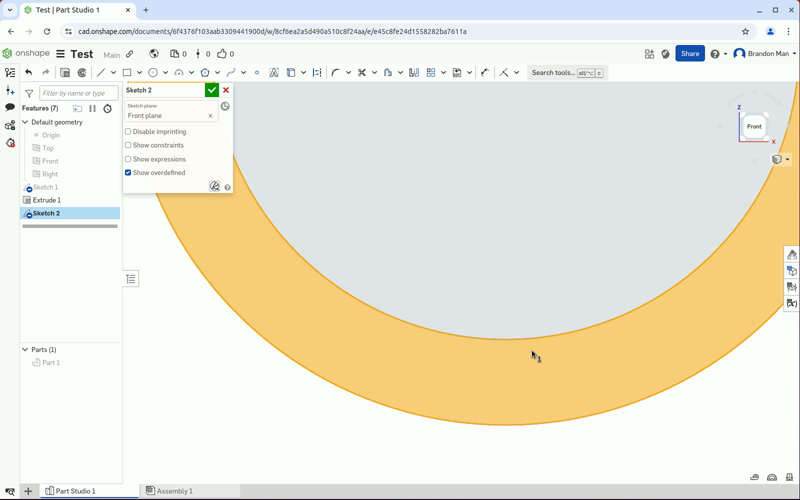
scroll(-6)
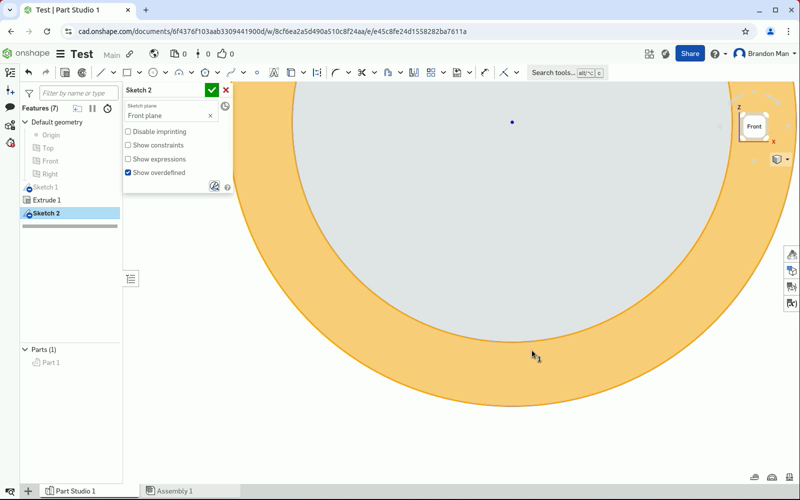
scroll(-6)
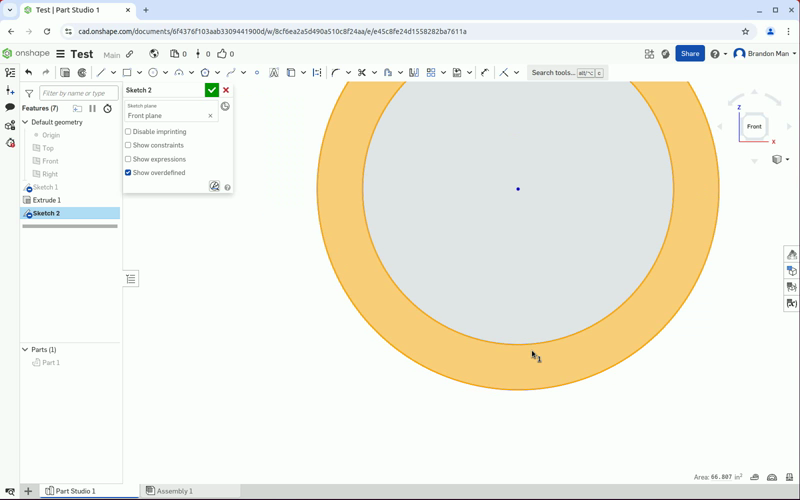
scroll(-6)
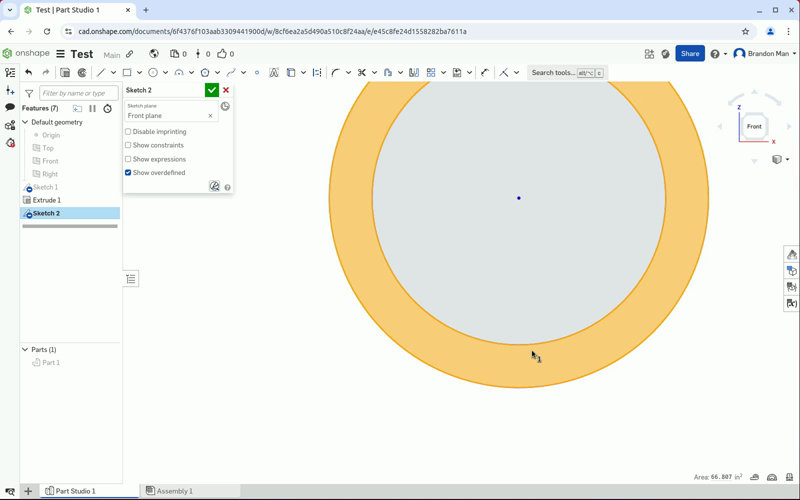
scroll(-6)
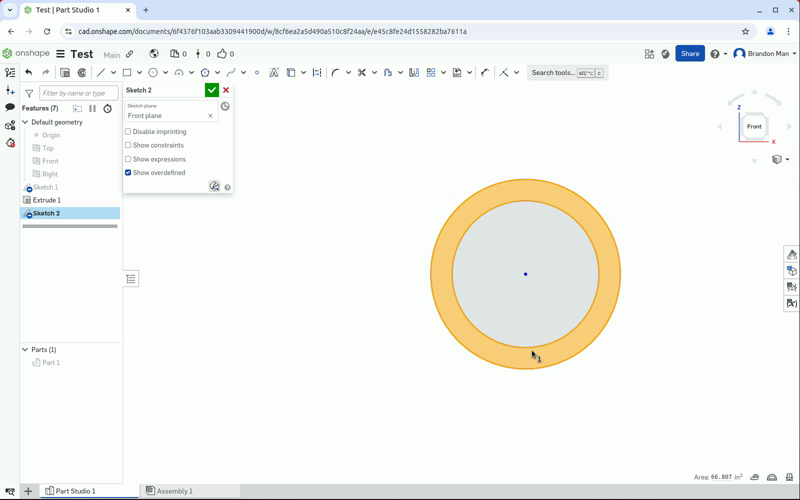
scroll(-6)
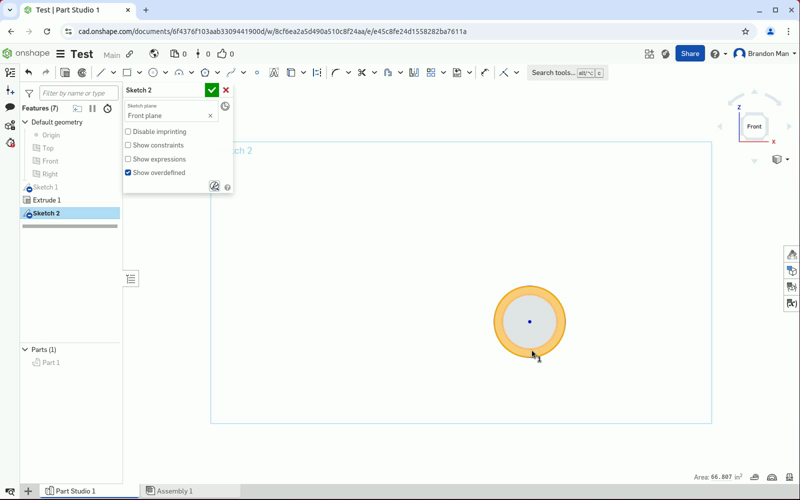
mouse_move(73, 352)
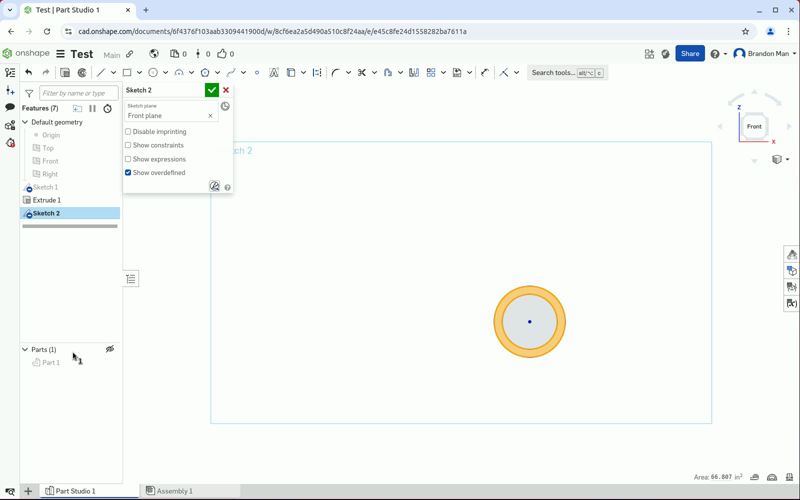
key(shift+y)
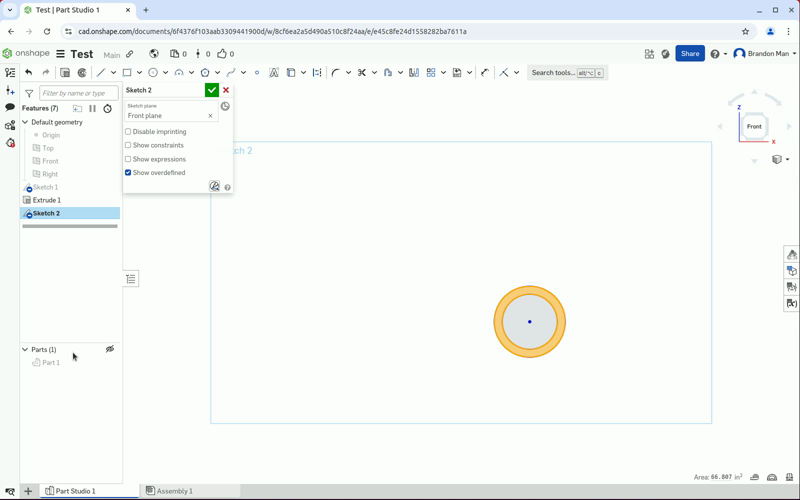
key(shift+e)
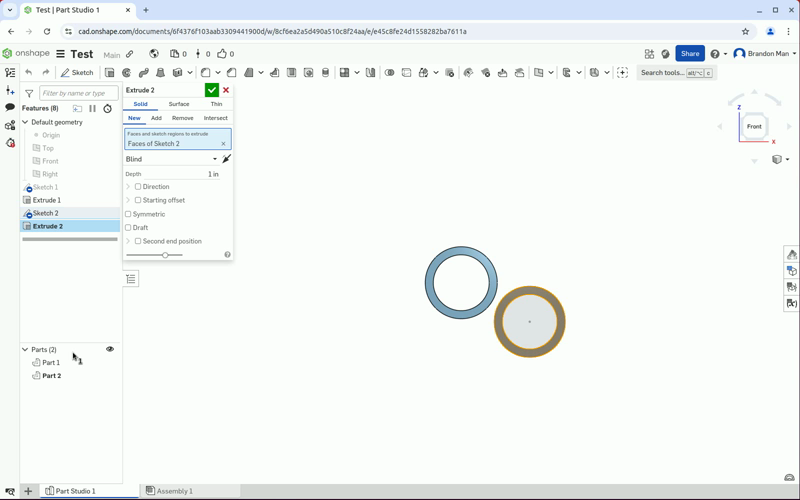
mouse_move(143, 106)
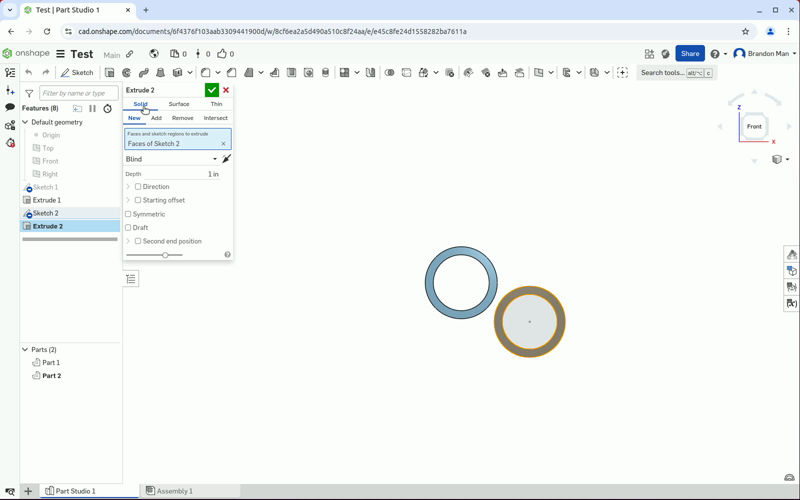
click(143, 106)
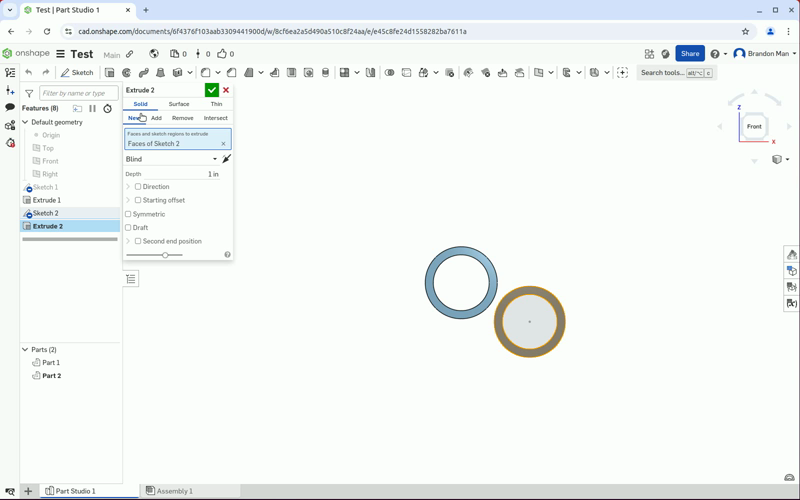
mouse_move(137, 120)
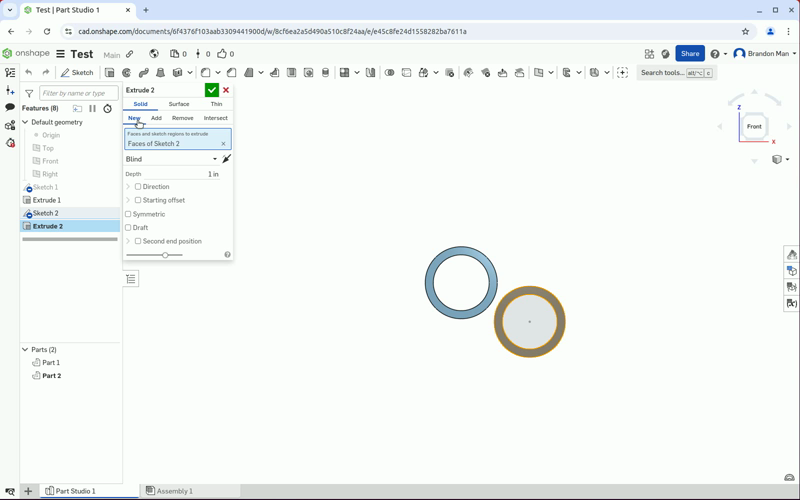
click(137, 120)
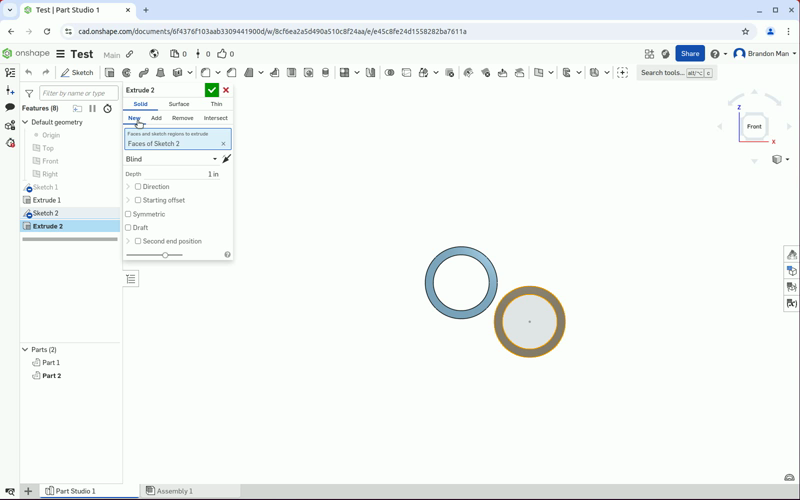
key(tab, 4)
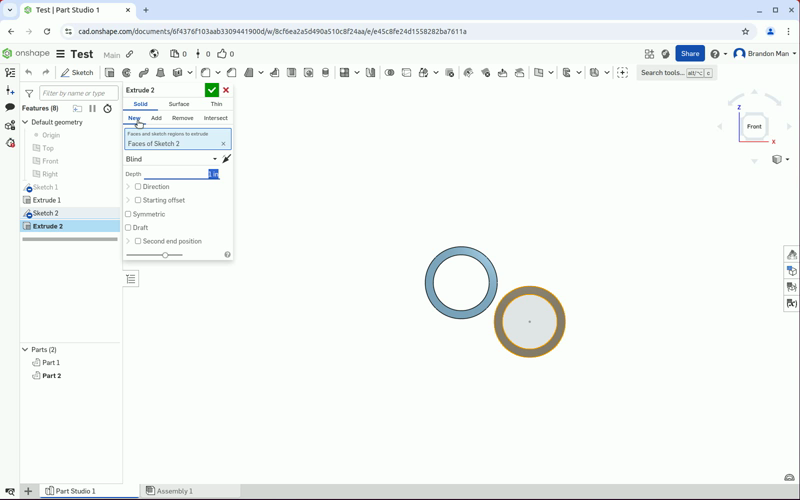
text(3.129)
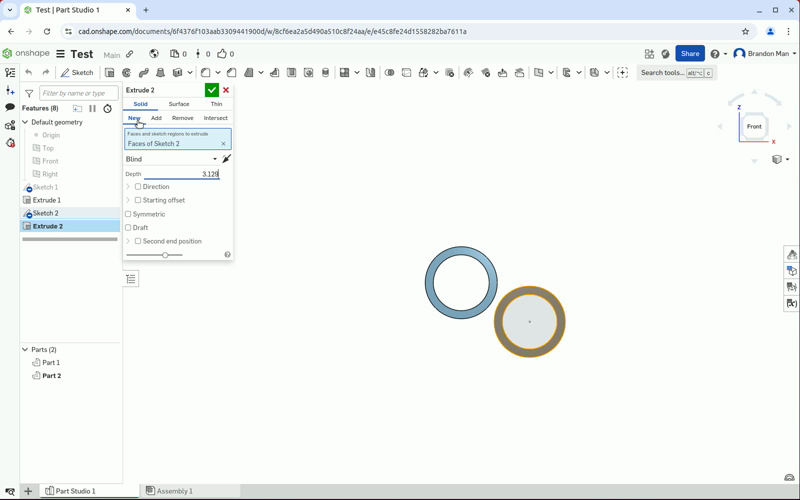
key(enter)
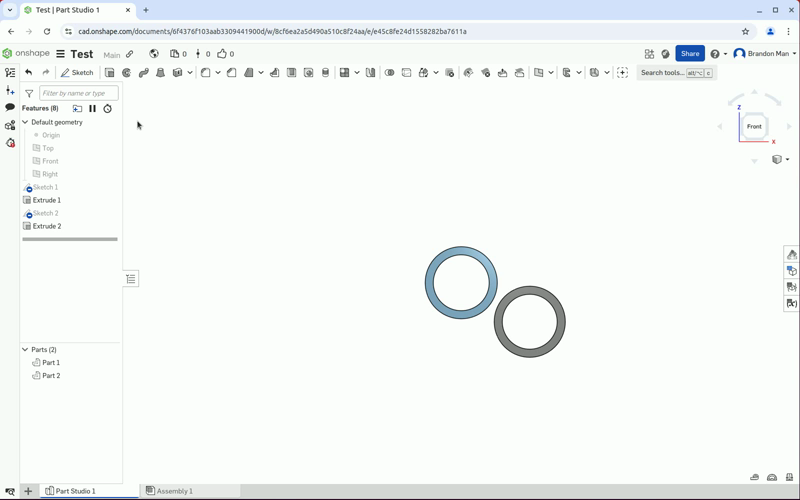
key(shift+h)
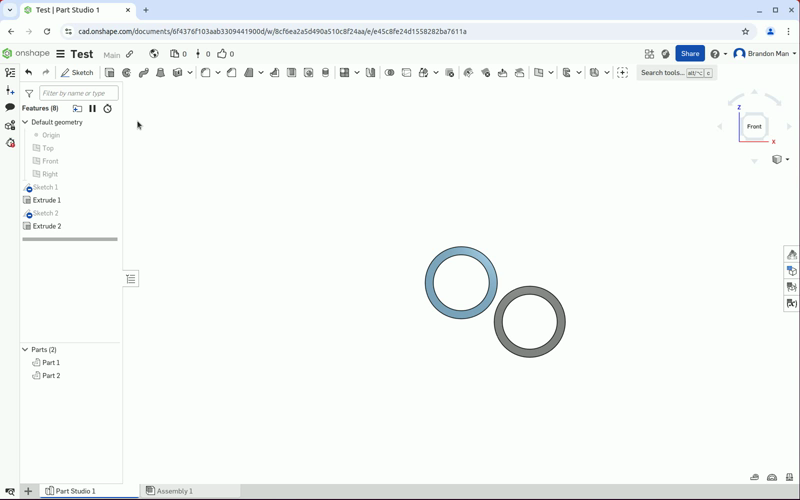
key(shift+h)
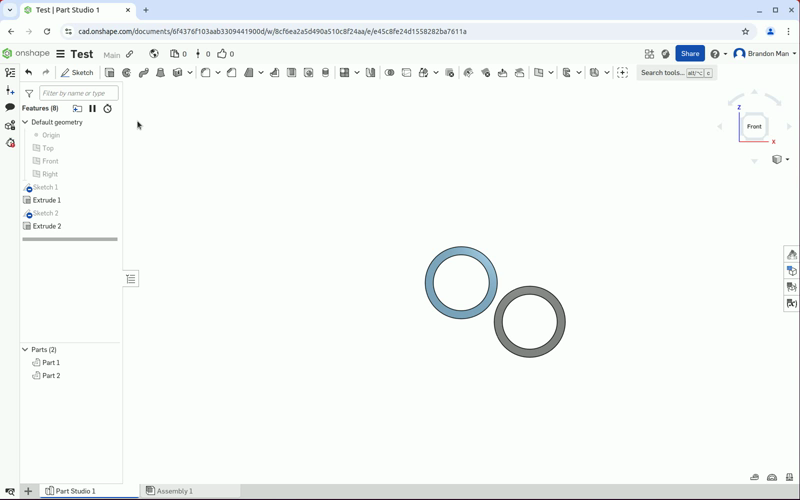
mouse_move(73, 189)
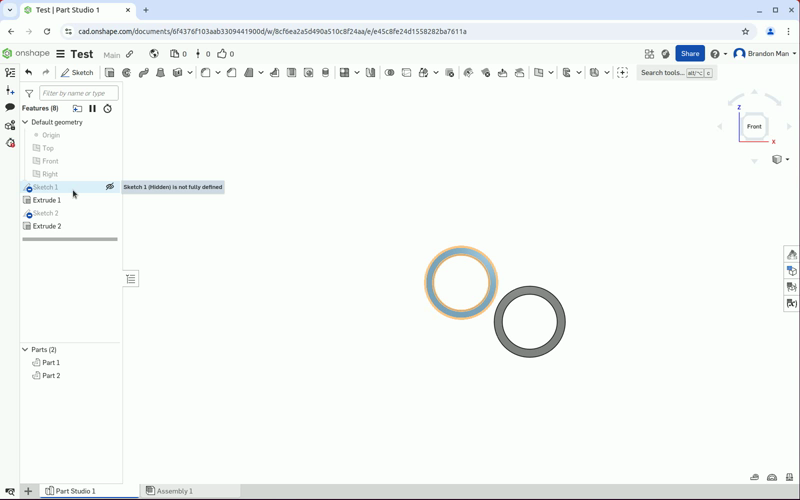
click(73, 189)
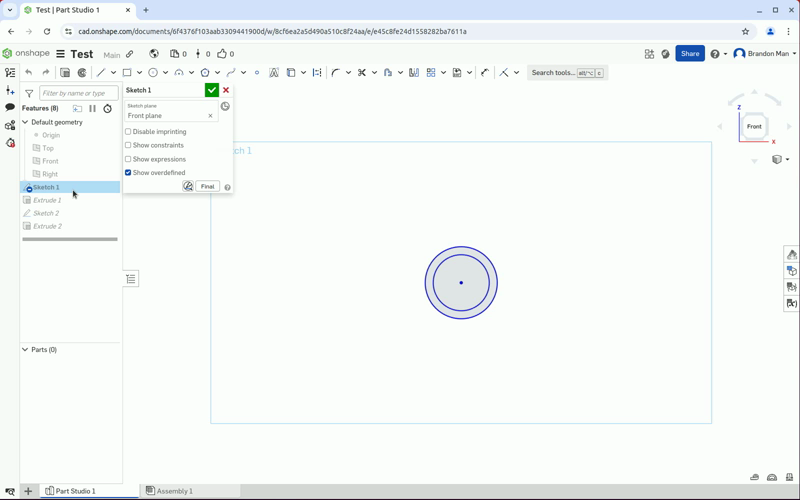
mouse_move(229, 92)
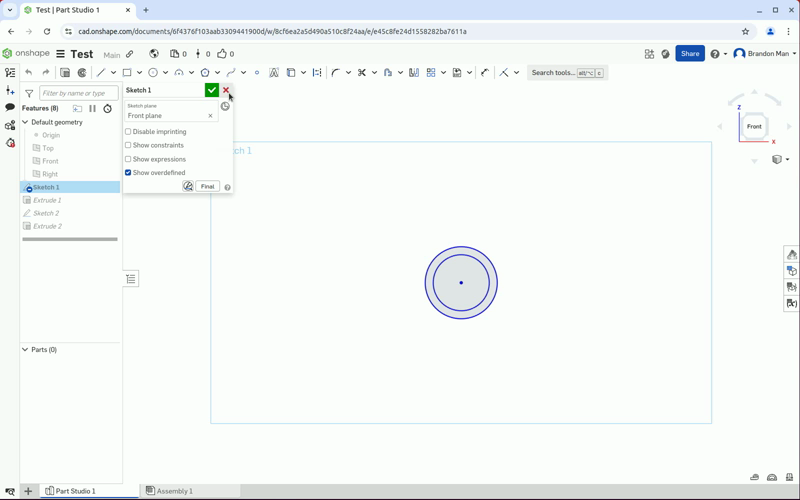
click(229, 92)
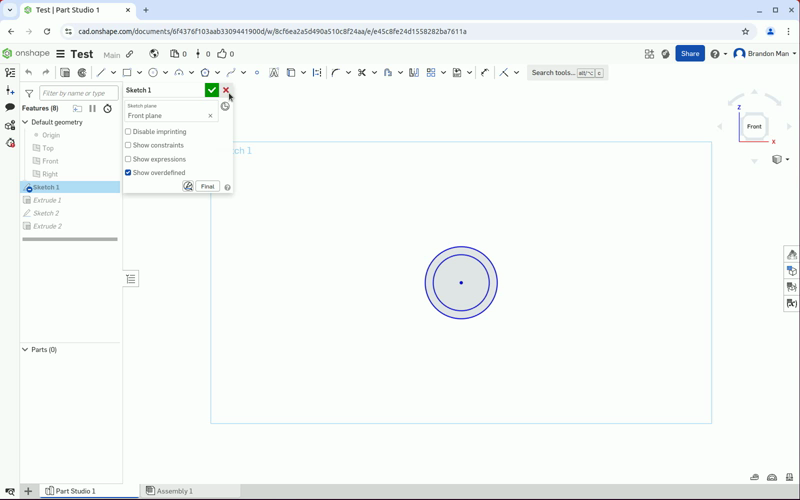
key(shift+s)
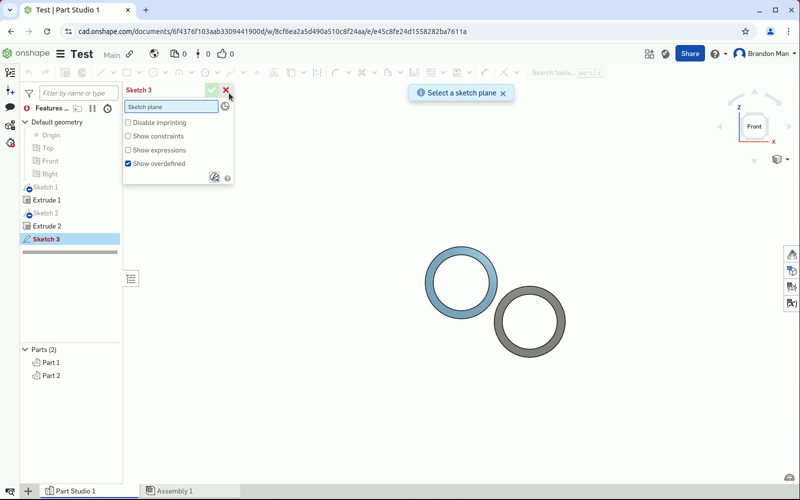
mouse_move(73, 163)
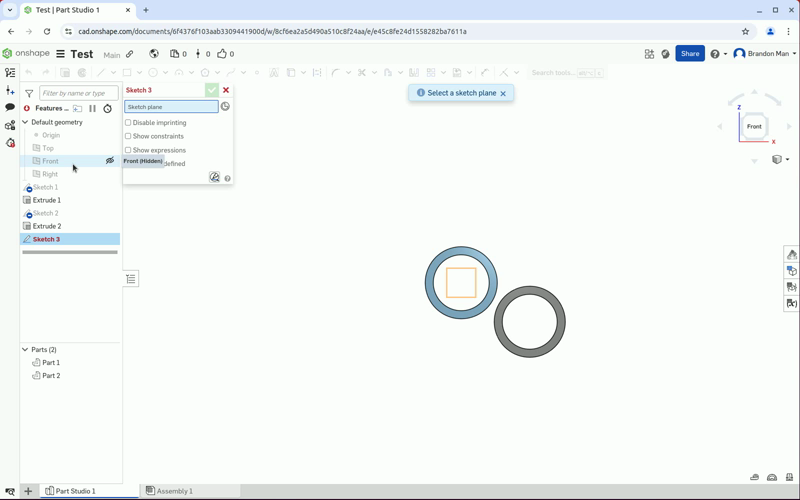
click(73, 163)
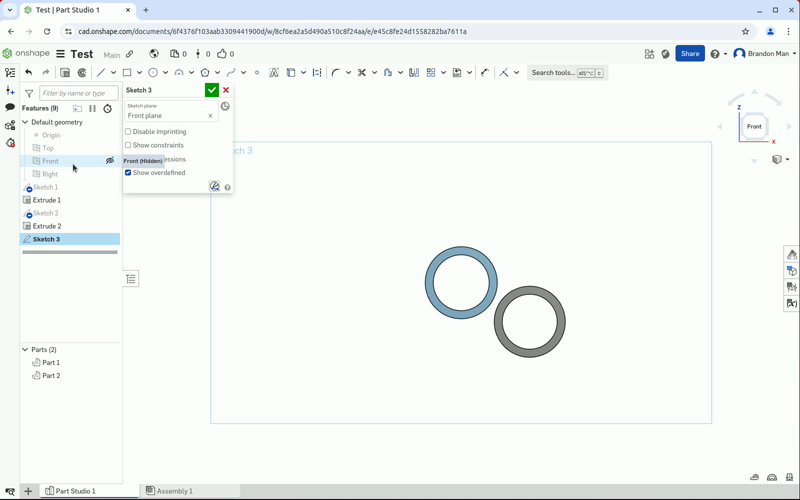
mouse_move(73, 352)
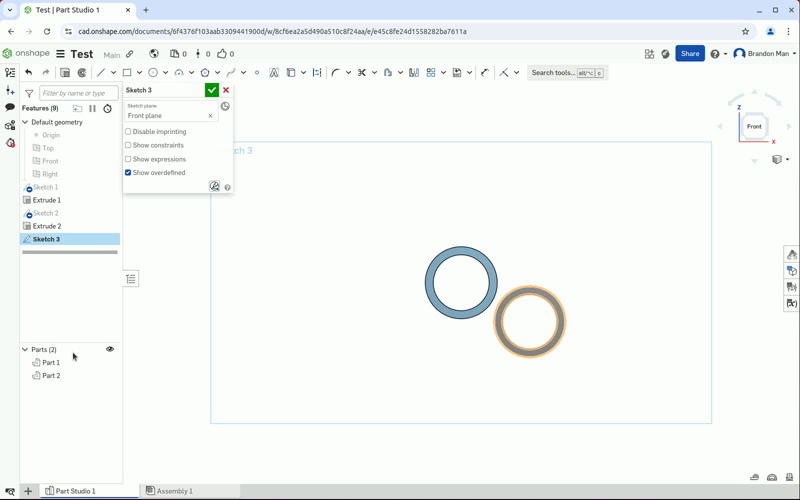
key(y)
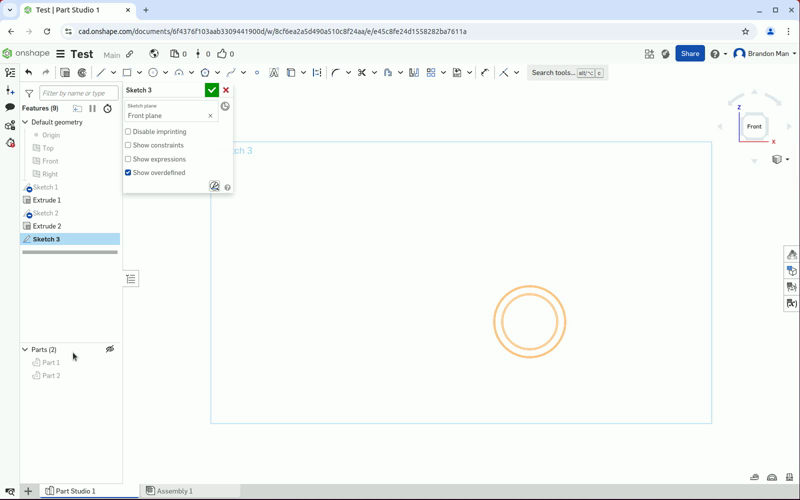
key(c)
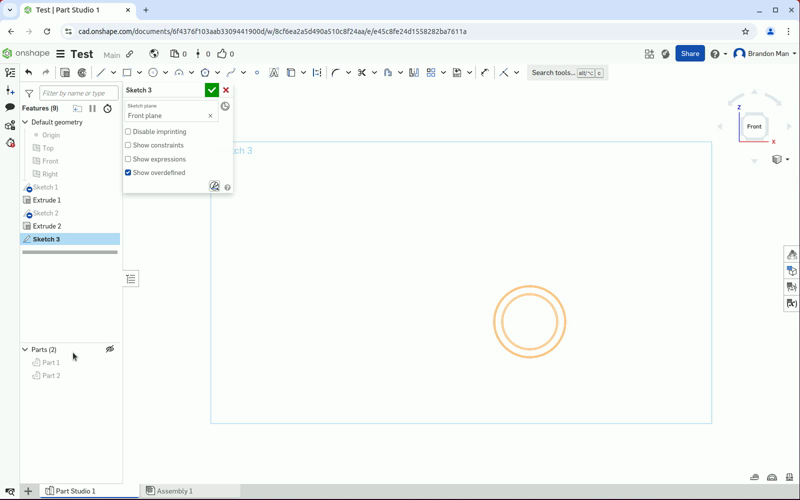
key_down(shift)
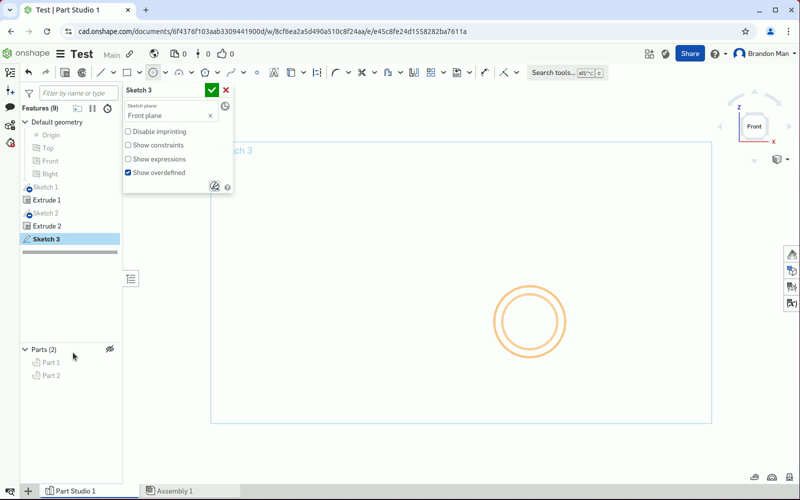
mouse_move(394, 321)
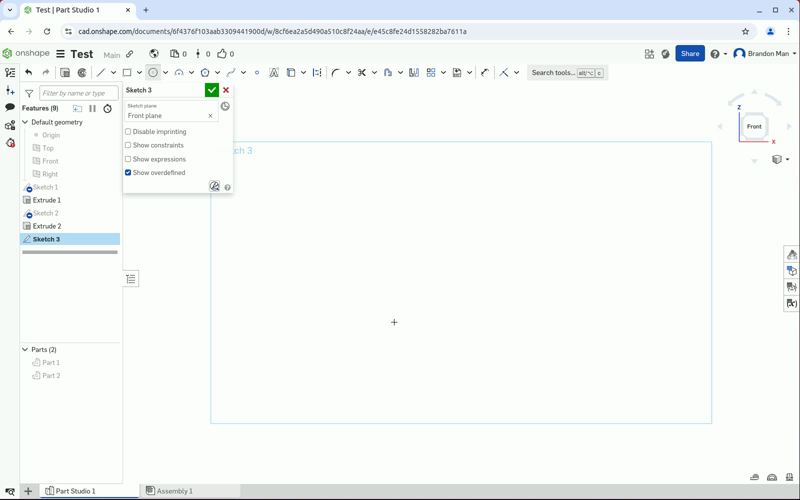
click(394, 321)
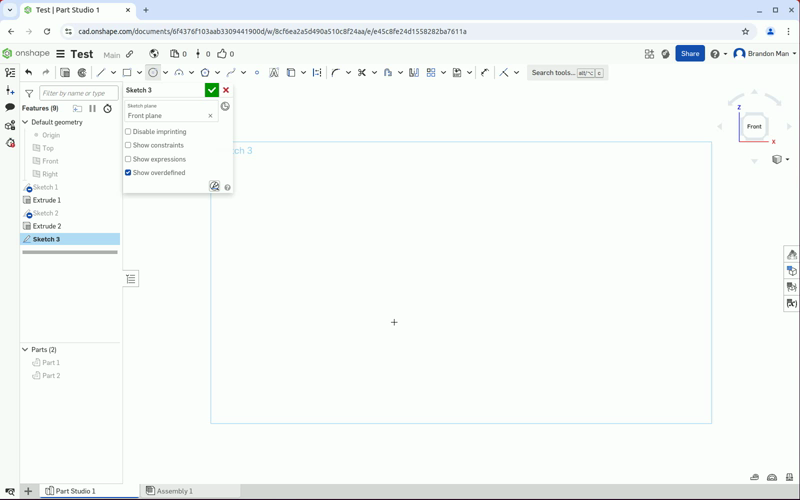
key_up(shift)
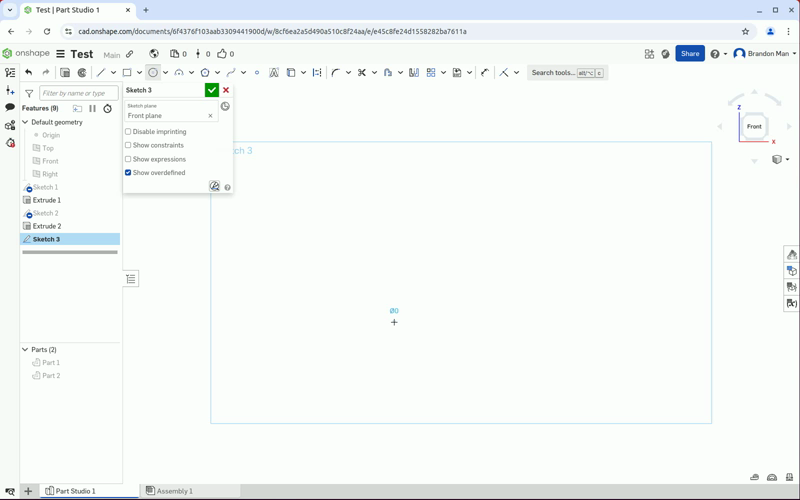
mouse_move(430, 321)
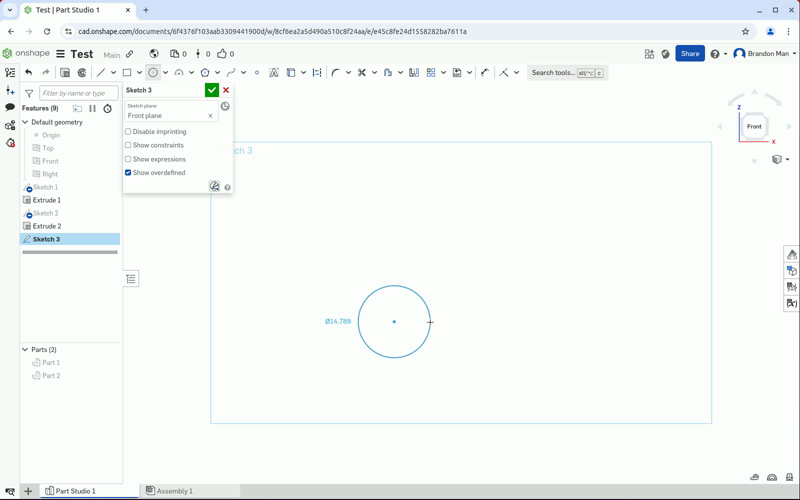
click(430, 321)
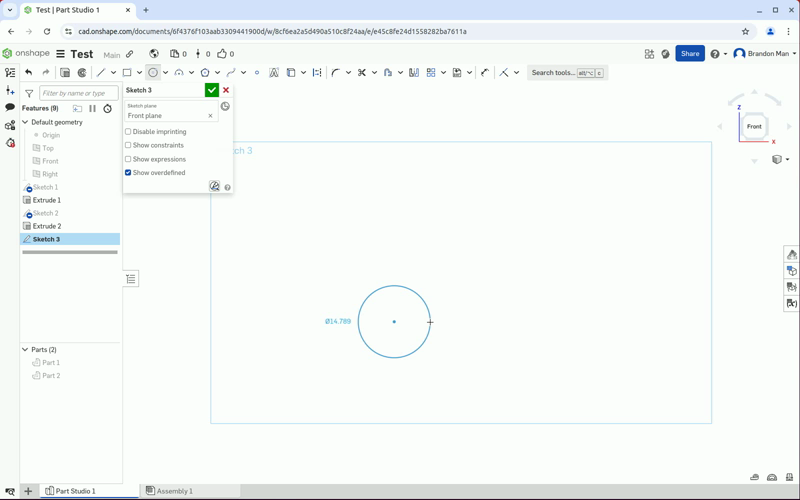
key(esc)
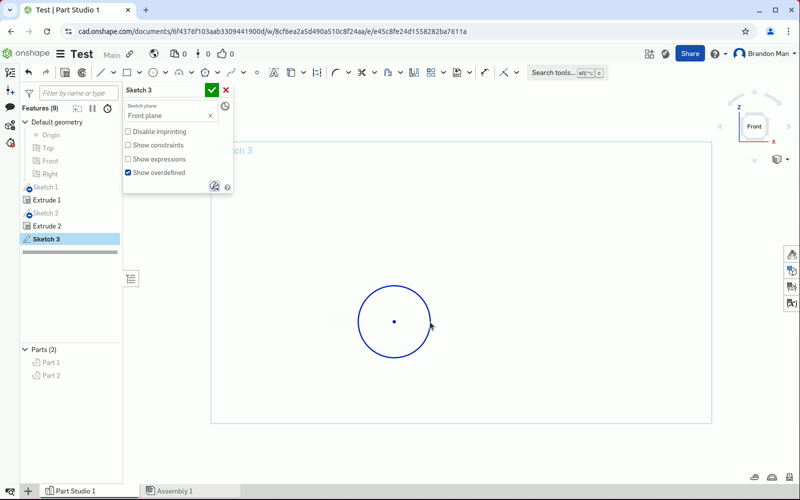
key(c)
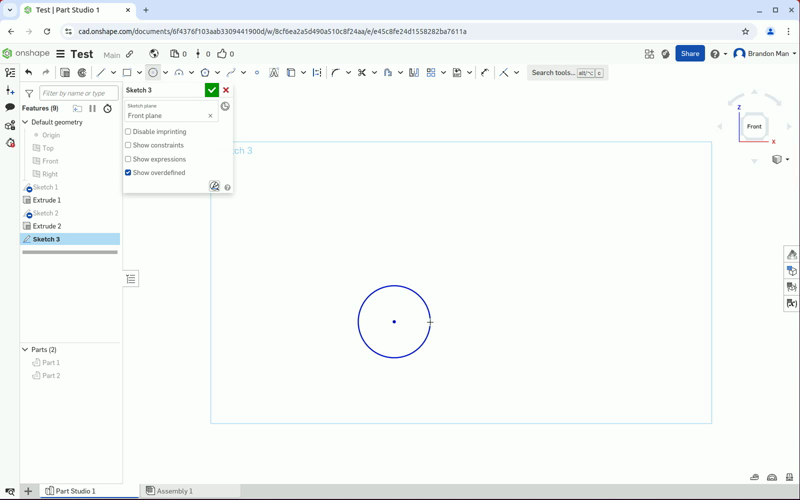
key_down(shift)
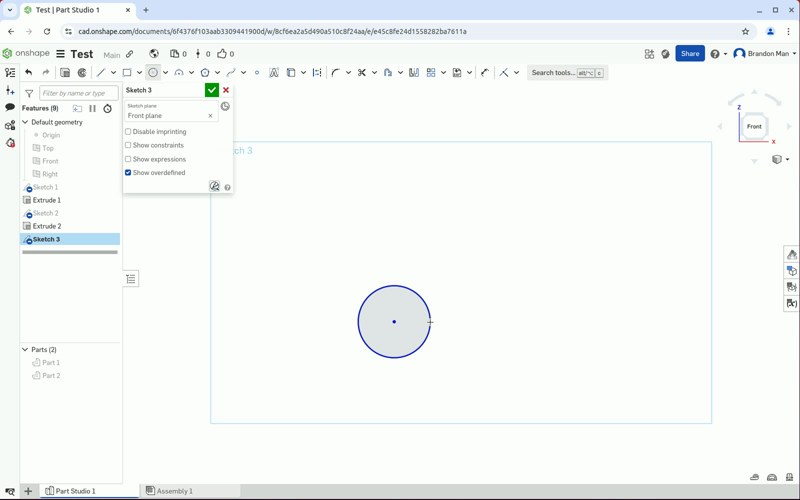
mouse_move(394, 321)
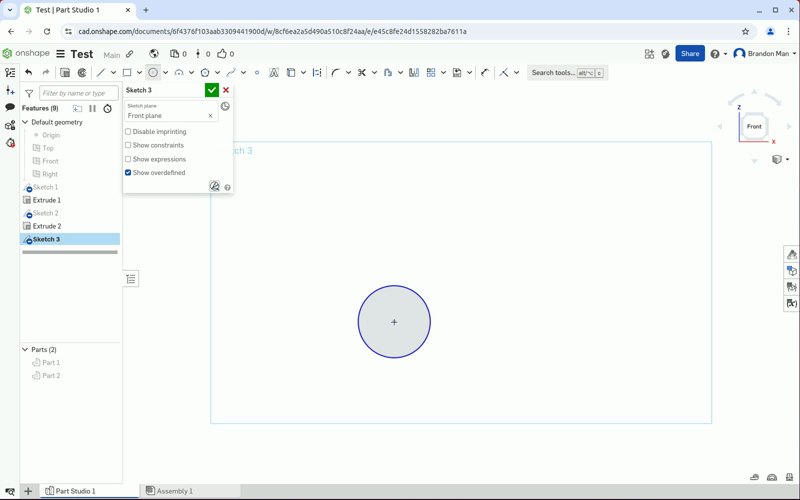
click(394, 321)
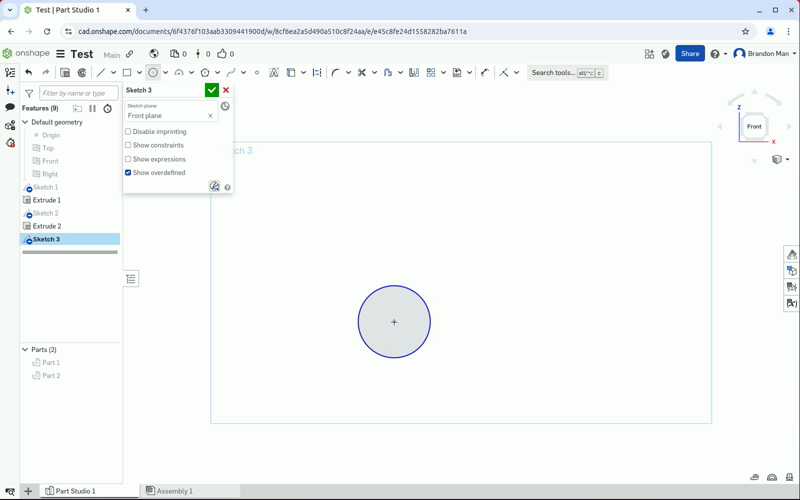
key_up(shift)
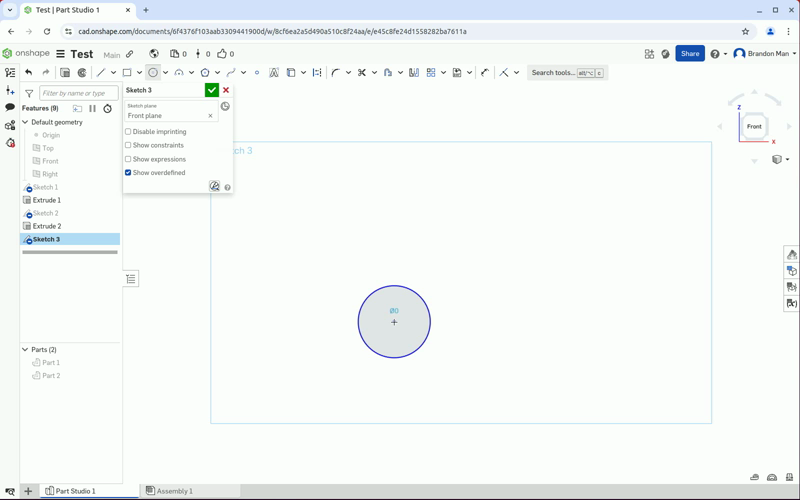
mouse_move(422, 321)
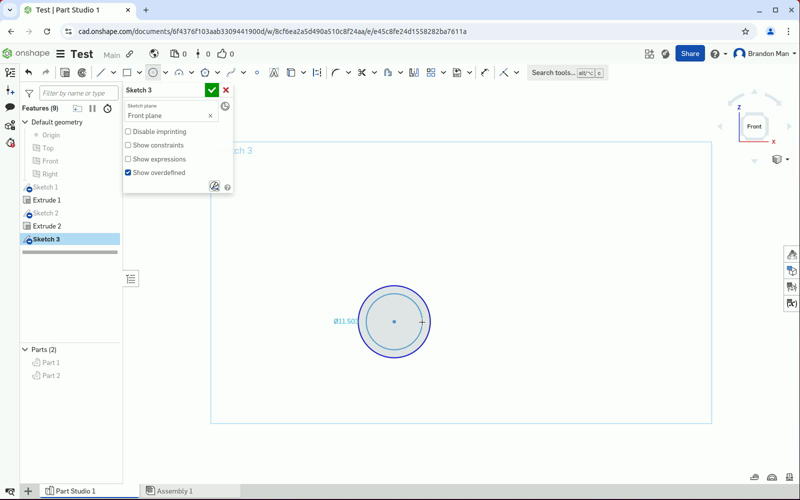
click(422, 321)
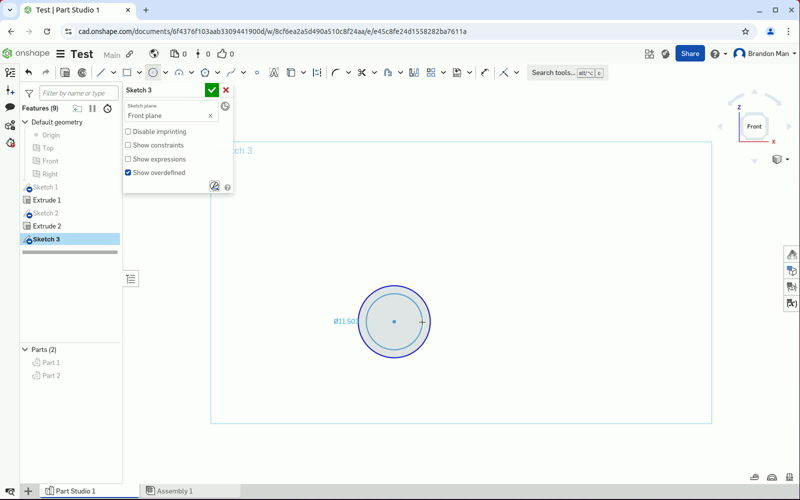
key(esc)
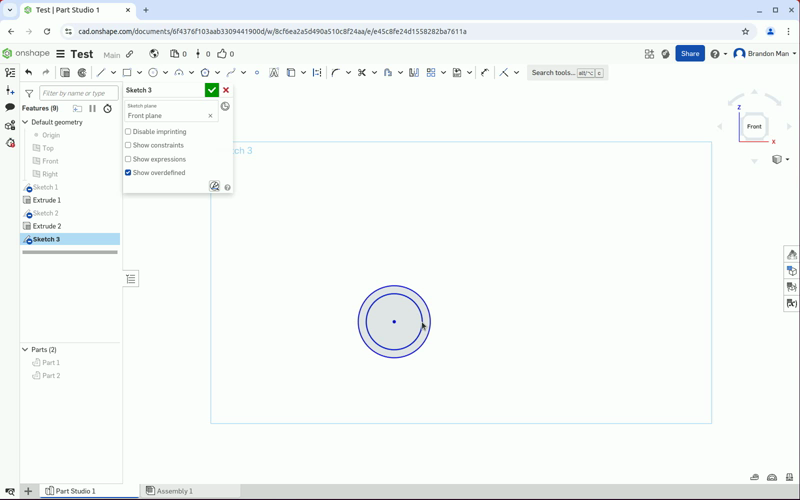
mouse_move(371, 339)
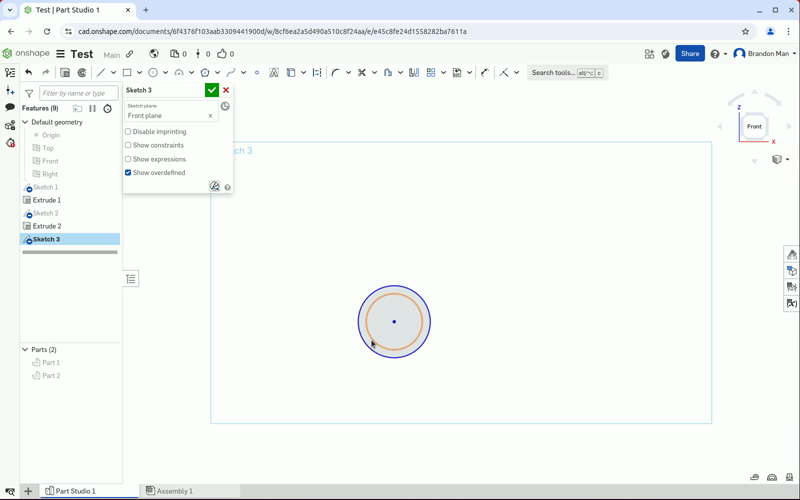
scroll(6)
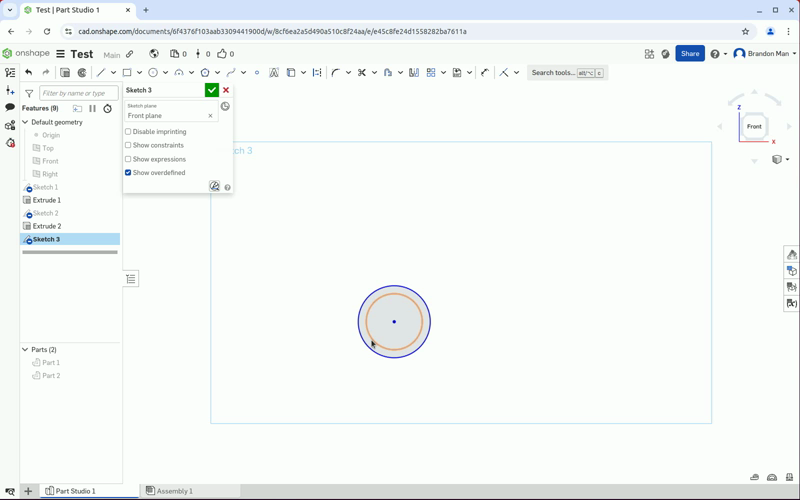
scroll(6)
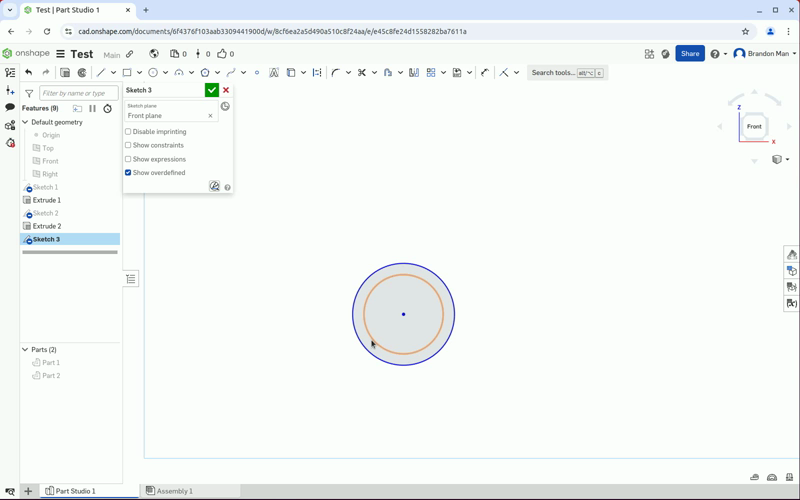
scroll(6)
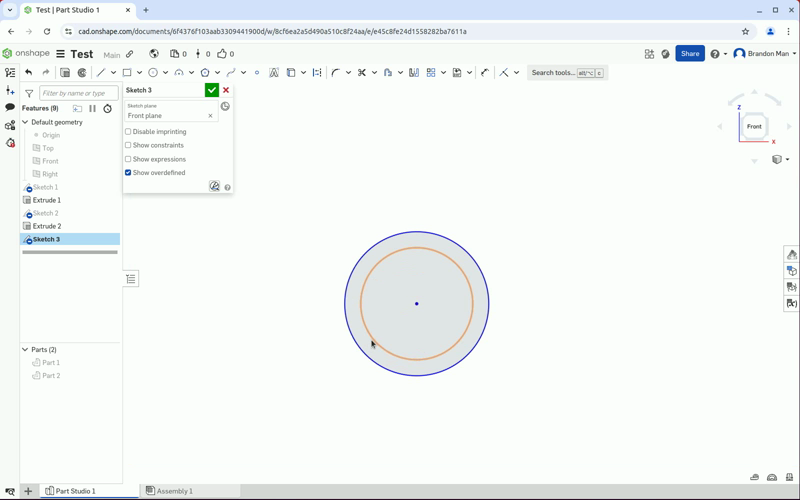
scroll(6)
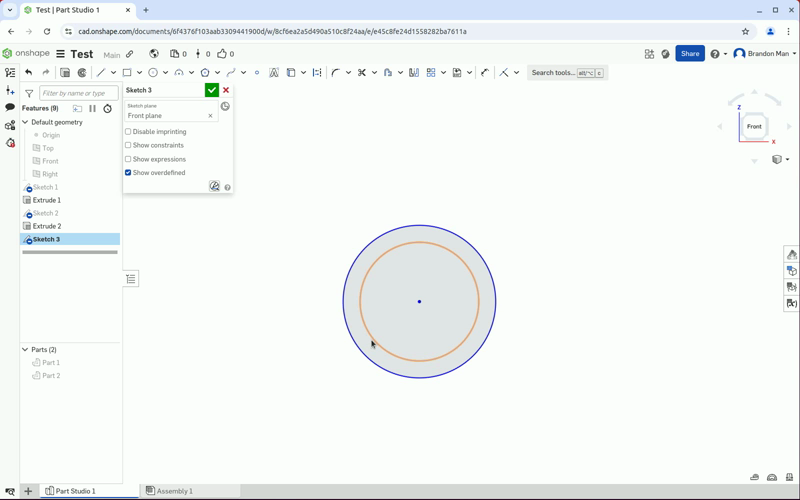
scroll(6)
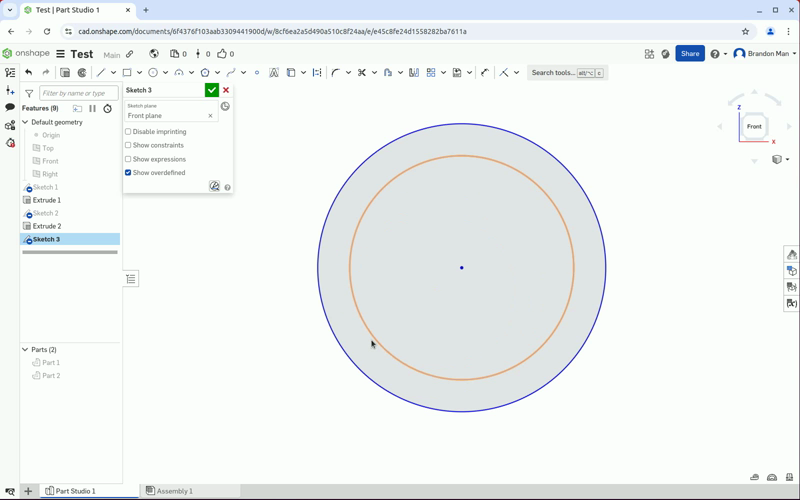
scroll(6)
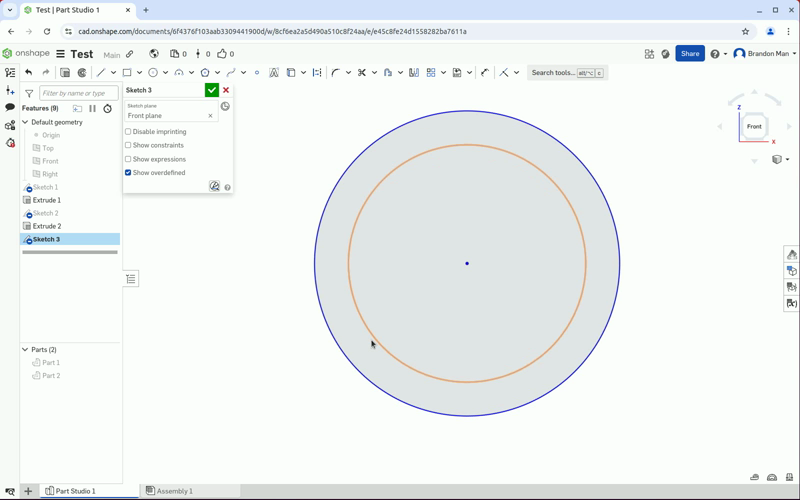
scroll(6)
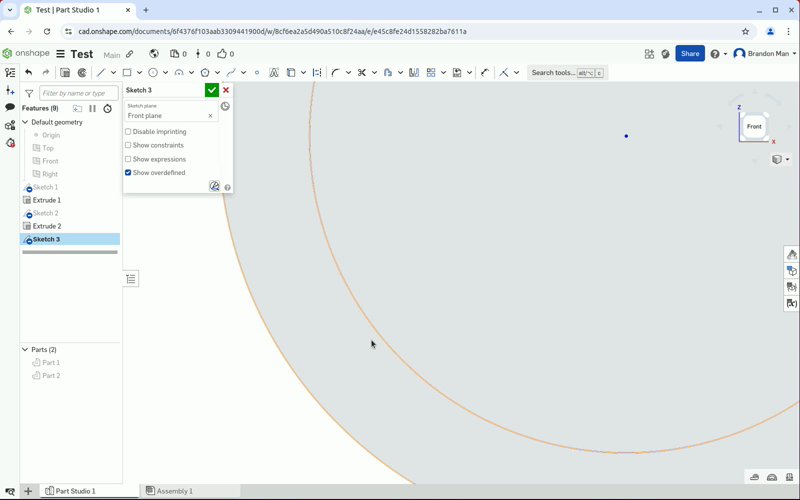
click(371, 339)
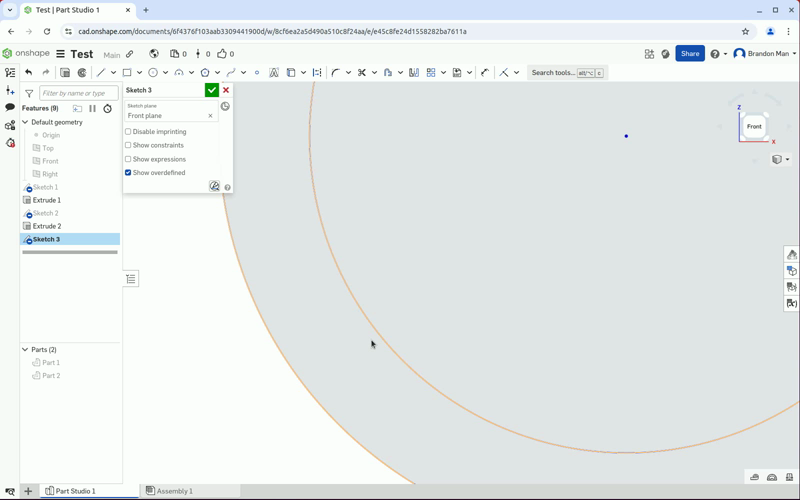
scroll(-6)
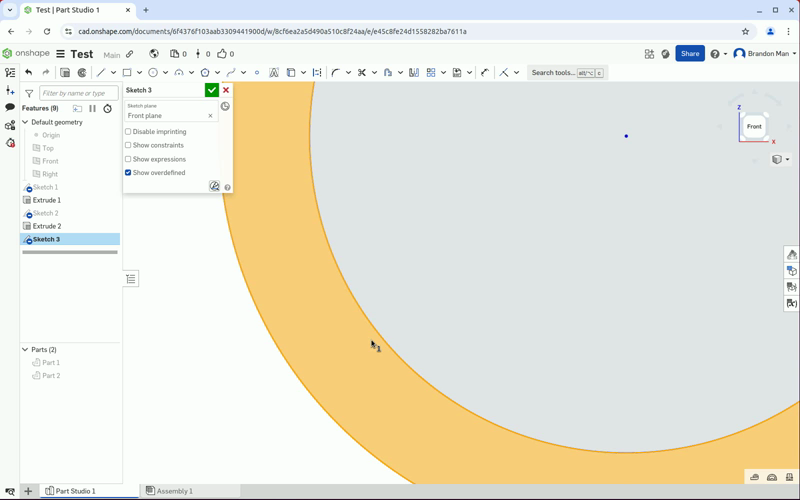
scroll(-6)
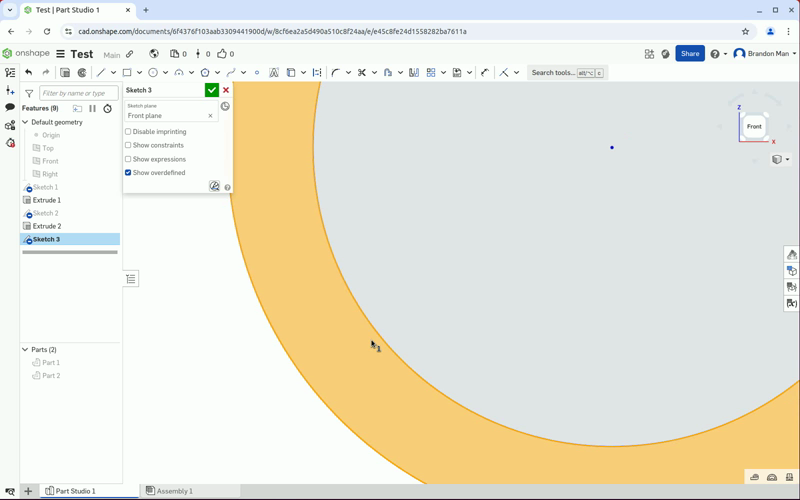
scroll(-6)
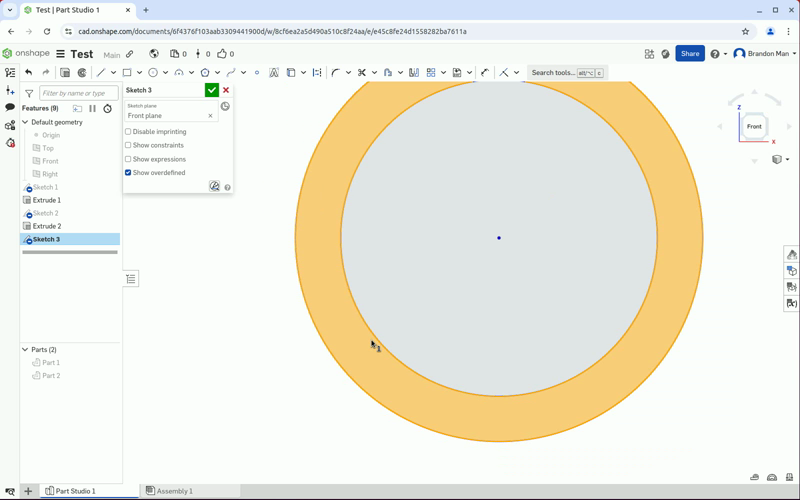
scroll(-6)
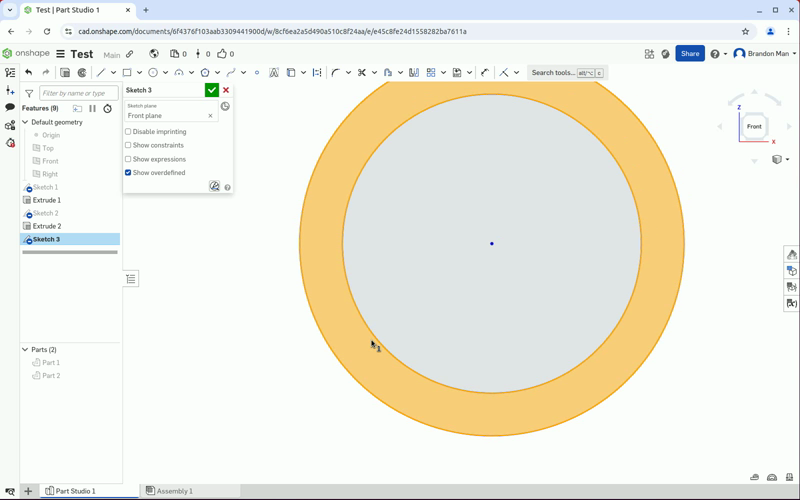
scroll(-6)
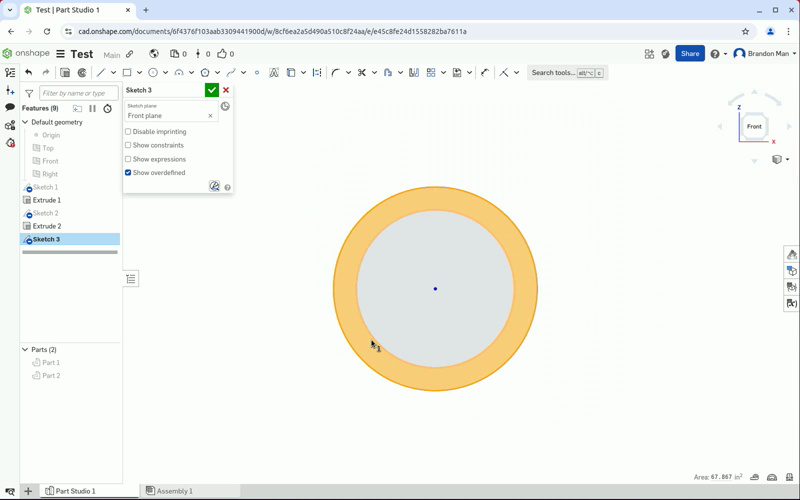
scroll(-6)
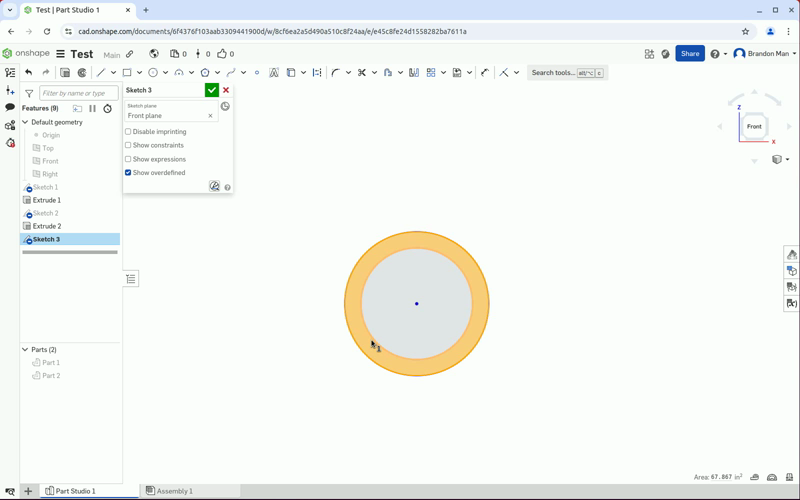
scroll(-6)
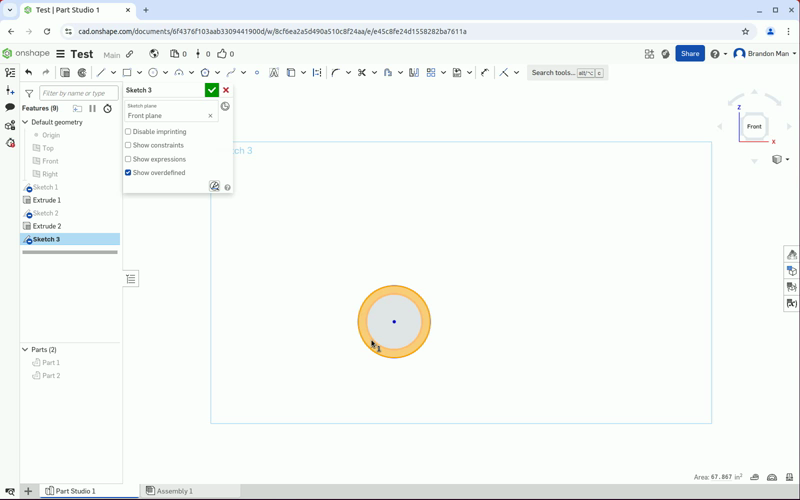
mouse_move(73, 352)
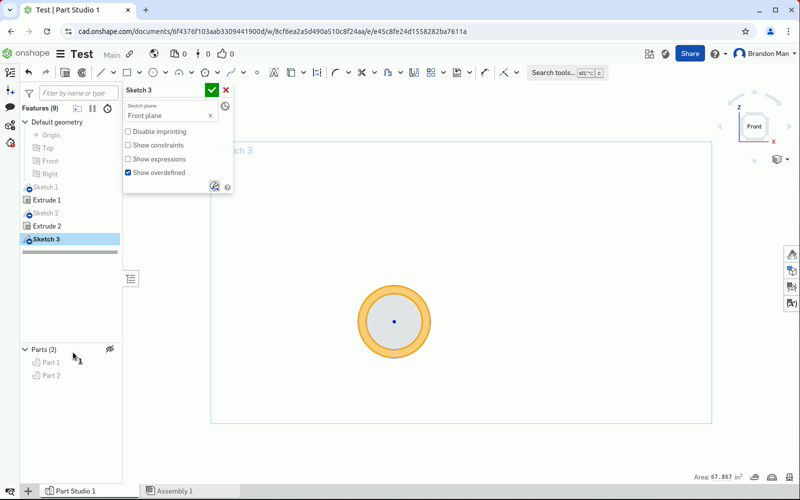
key(shift+y)
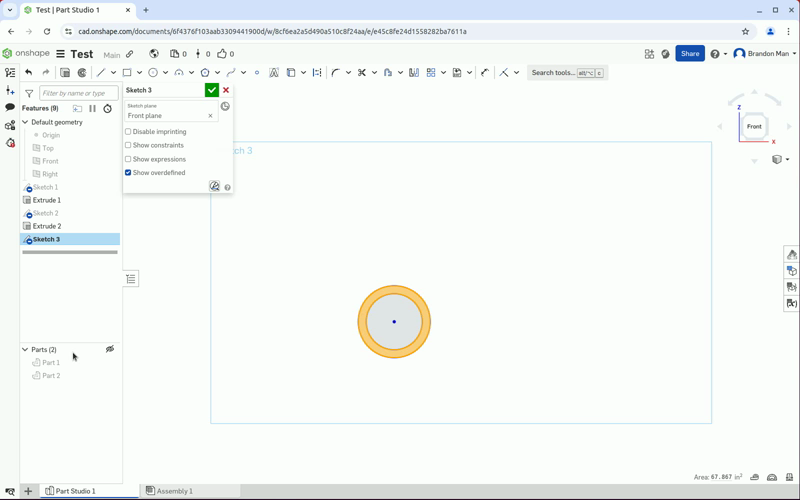
key(shift+e)
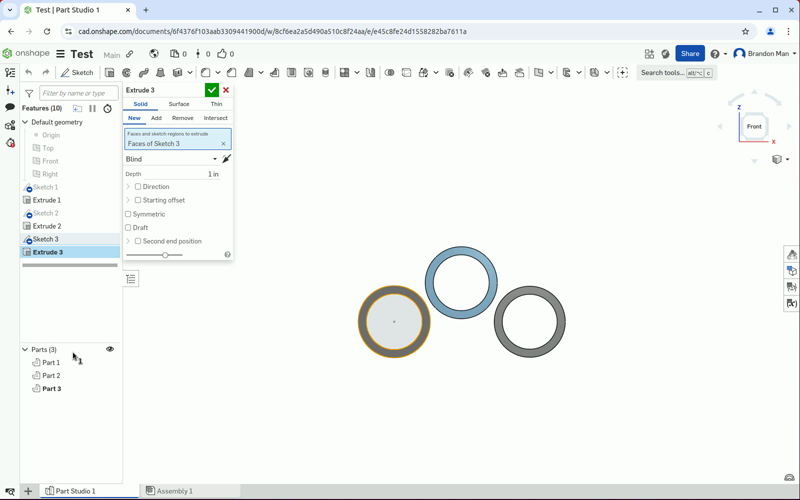
mouse_move(143, 106)
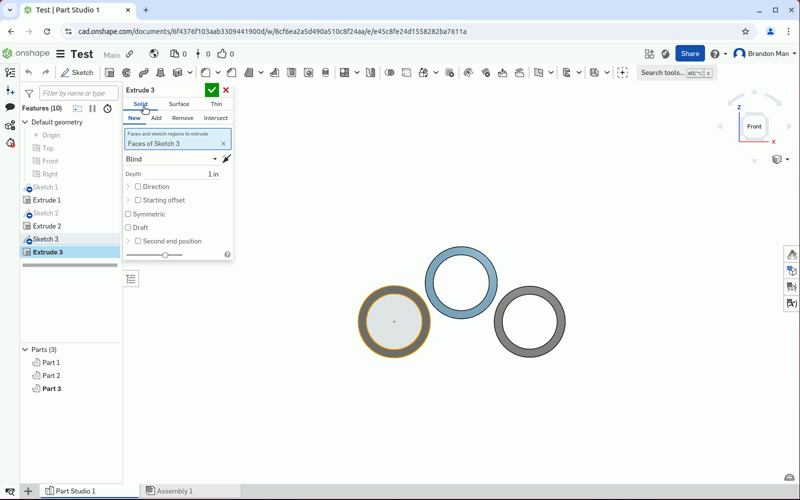
click(143, 106)
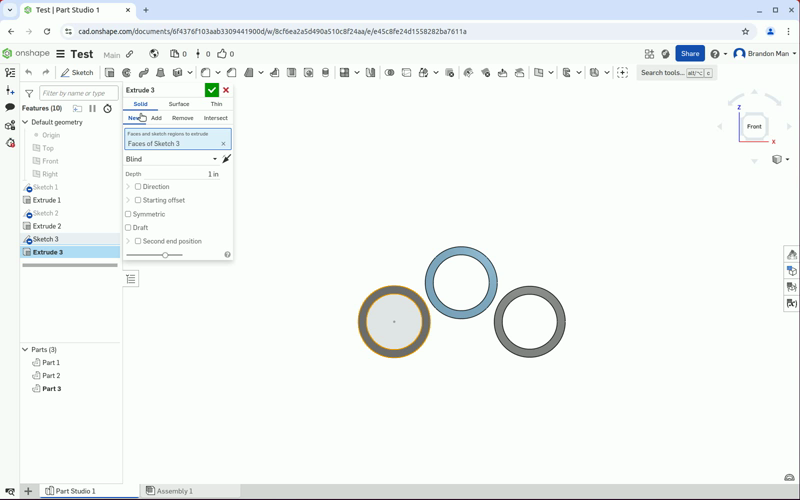
mouse_move(137, 120)
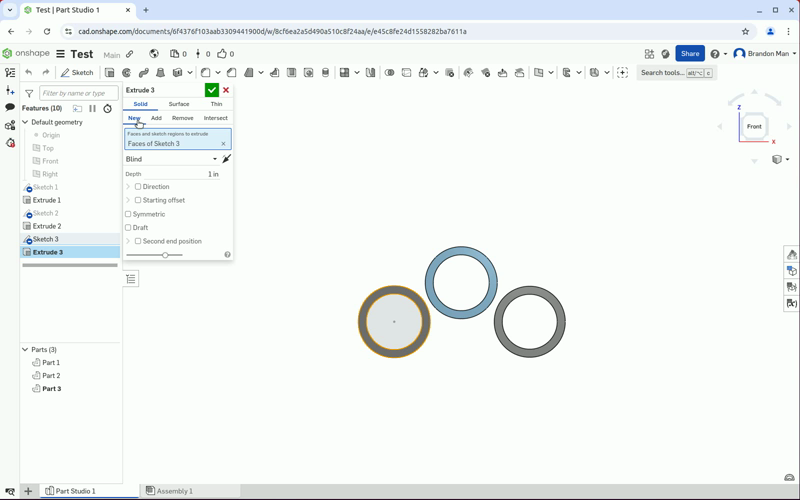
click(137, 120)
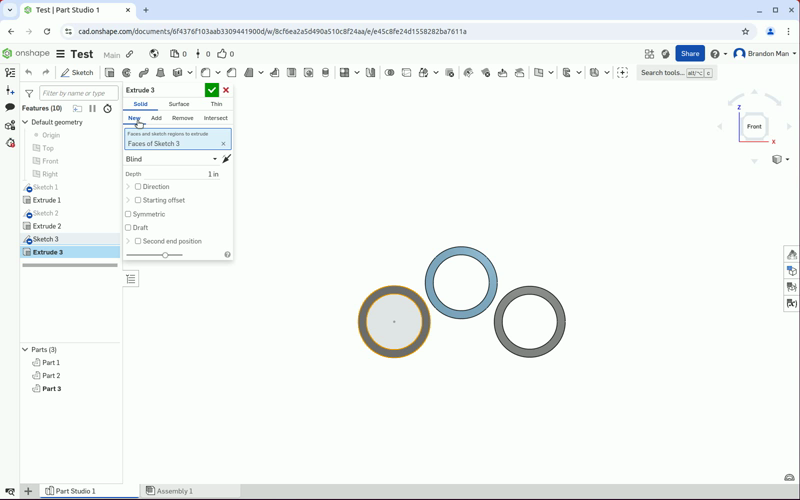
key(tab, 4)
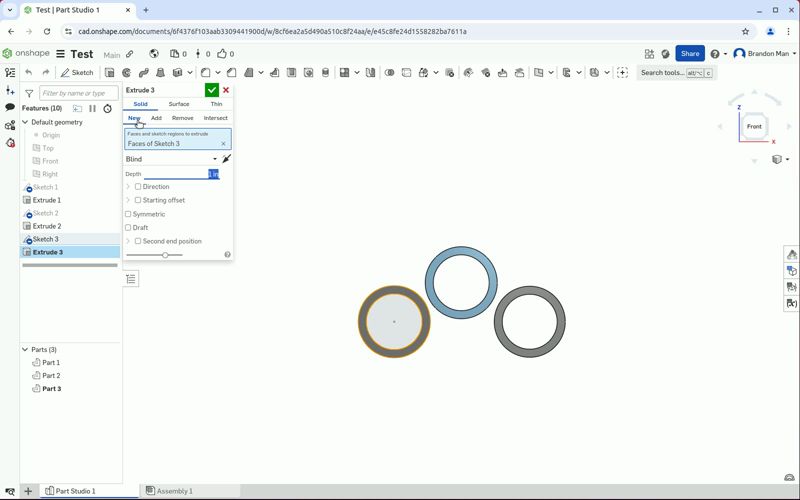
text(3.129)
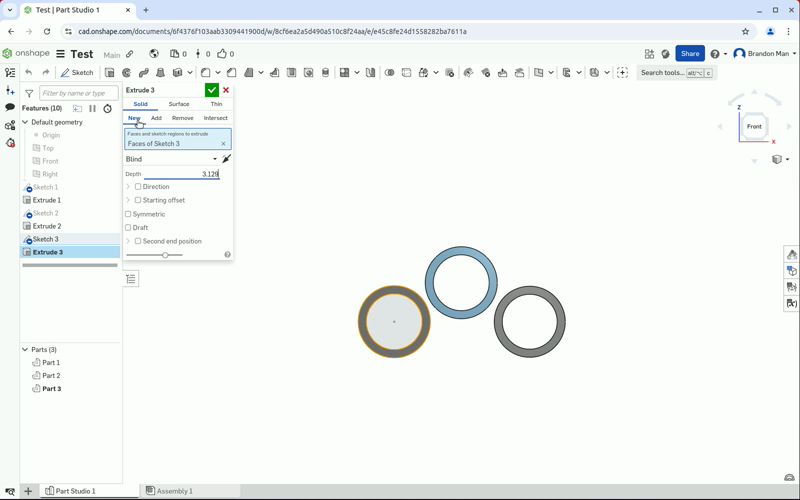
key(enter)
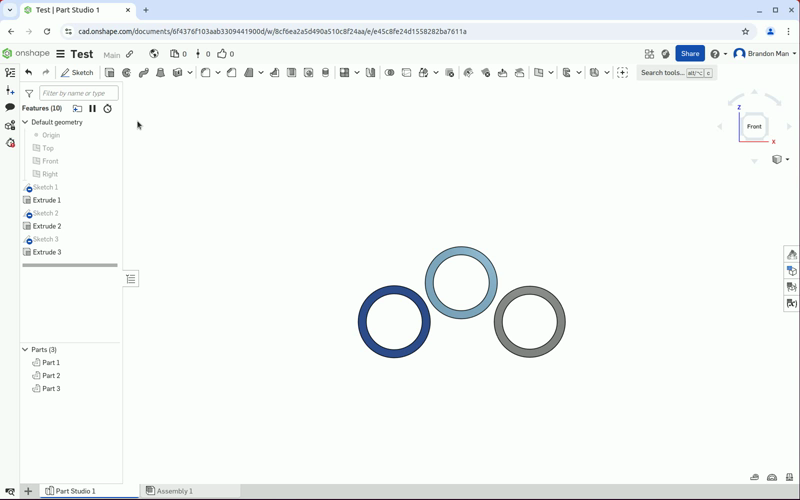
key(shift+h)
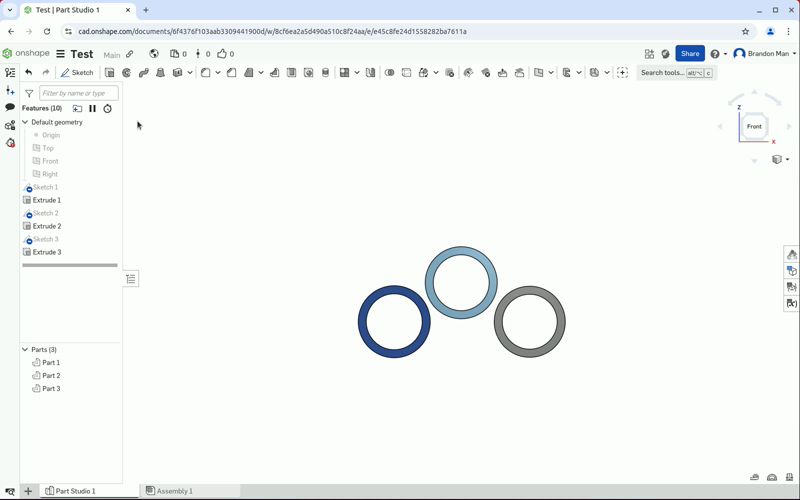
key(shift+h)
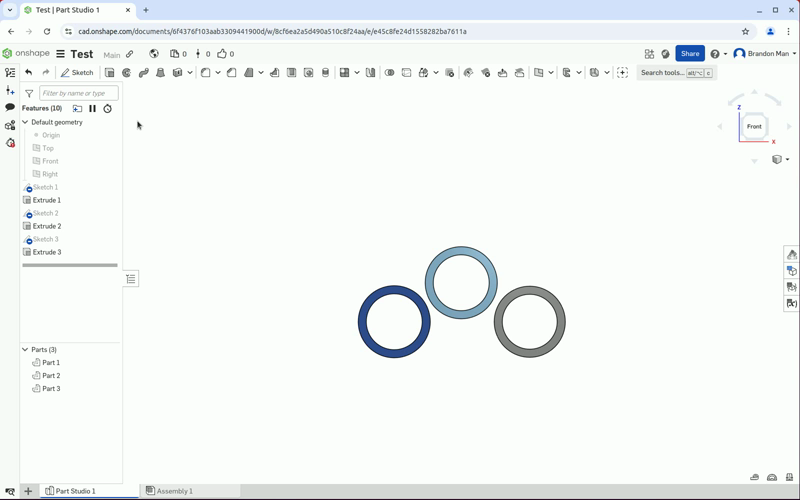
mouse_move(73, 189)
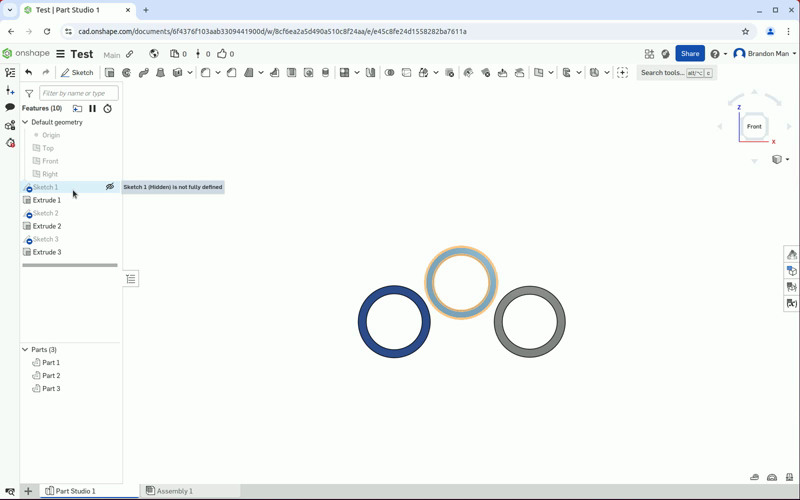
click(73, 189)
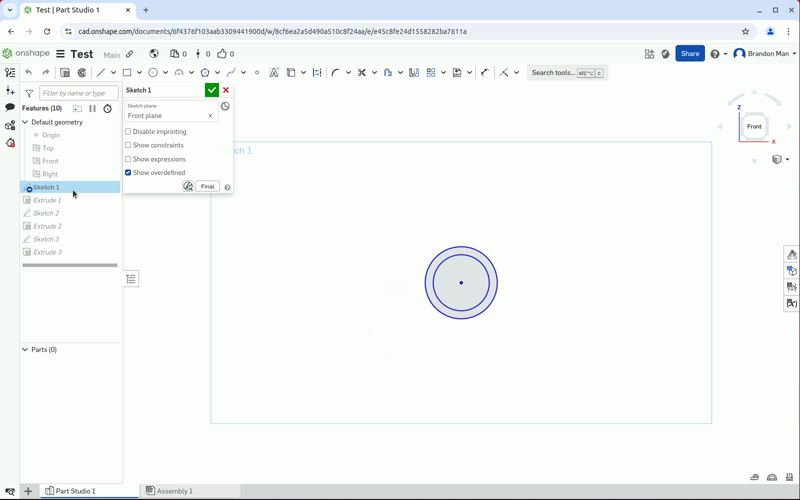
mouse_move(229, 92)
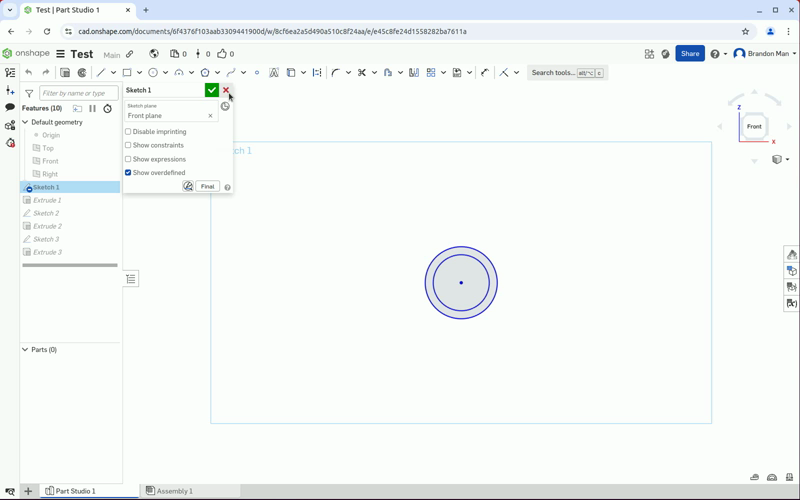
click(229, 92)
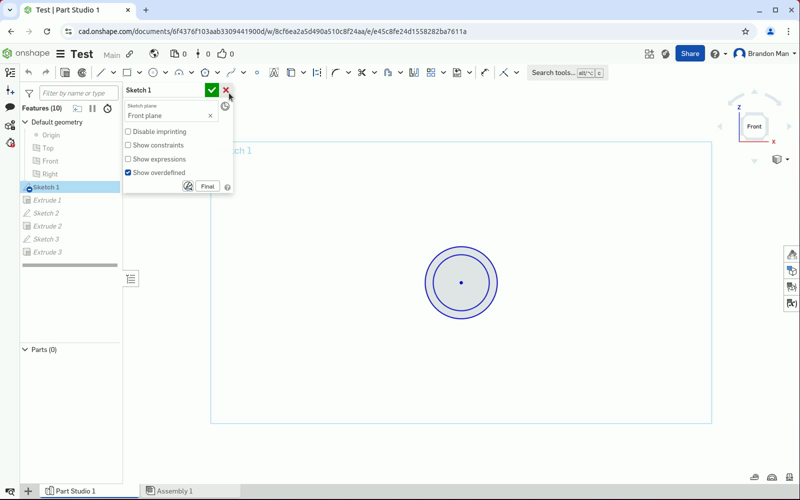
key(shift+s)
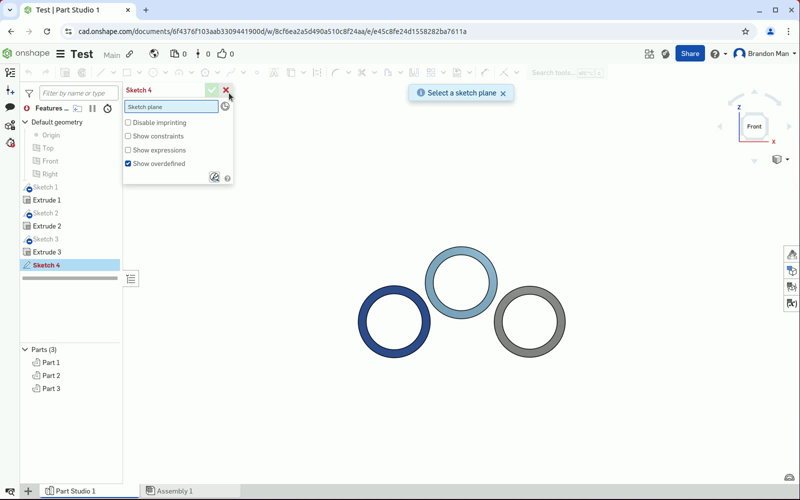
mouse_move(73, 163)
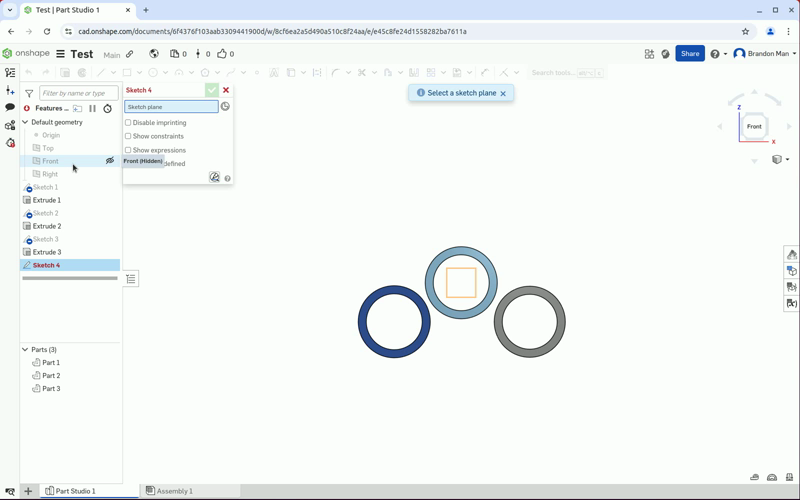
click(73, 163)
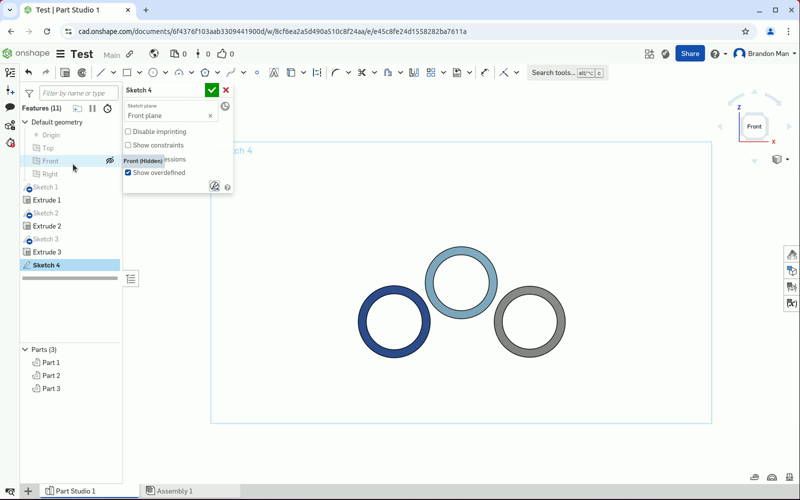
mouse_move(73, 352)
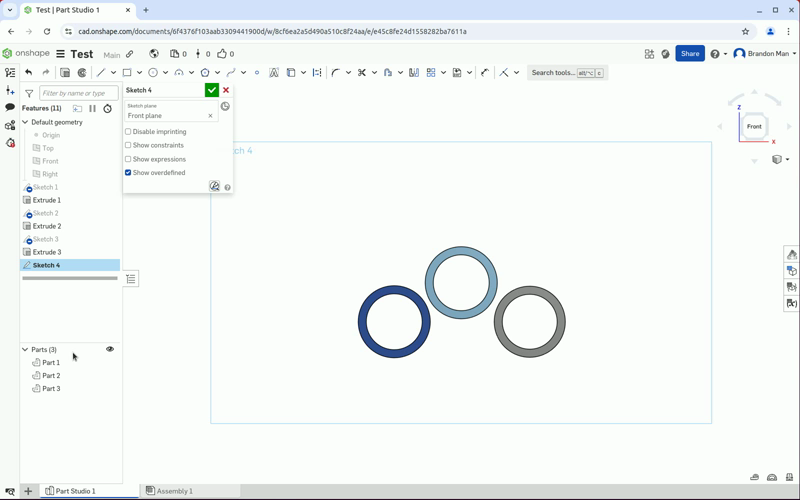
key(y)
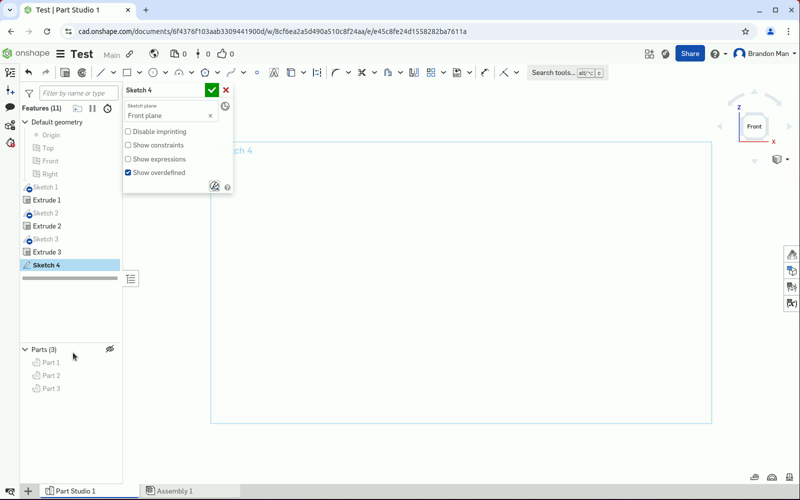
key(c)
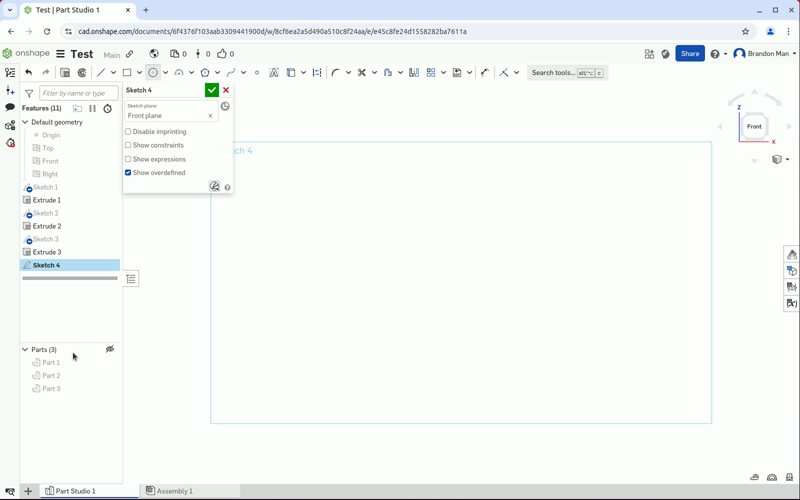
key_down(shift)
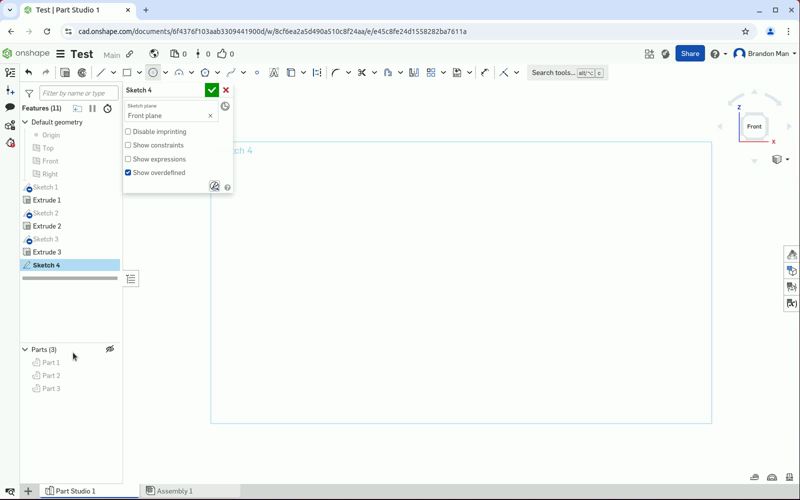
mouse_move(461, 205)
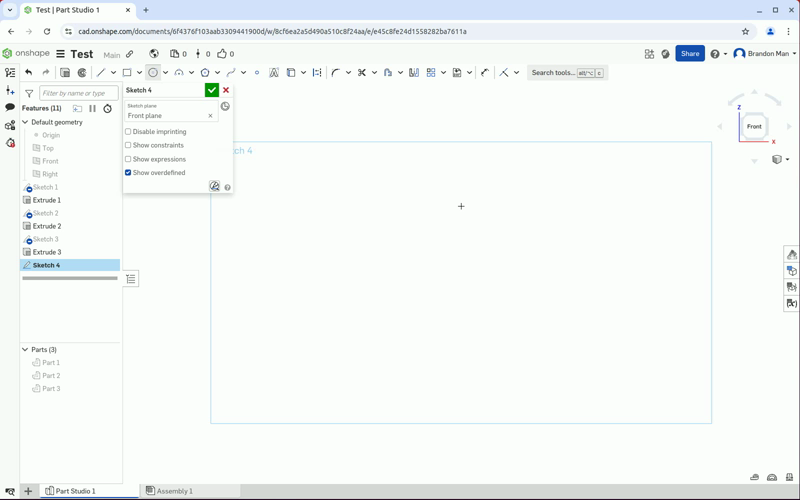
click(461, 205)
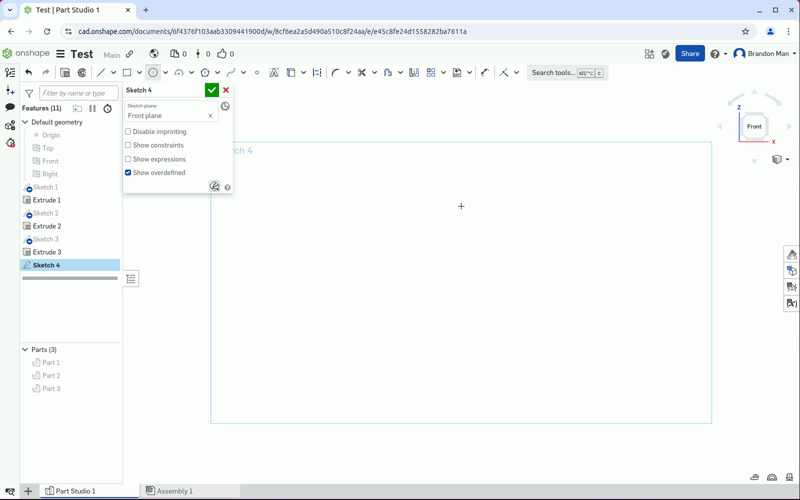
key_up(shift)
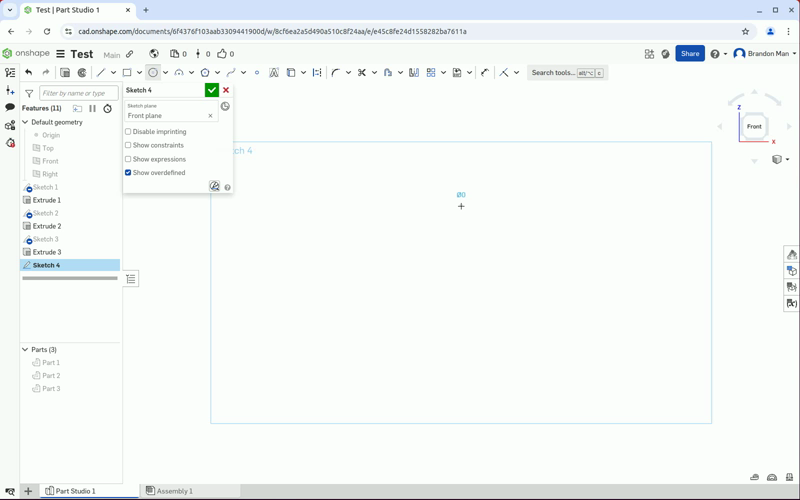
mouse_move(497, 205)
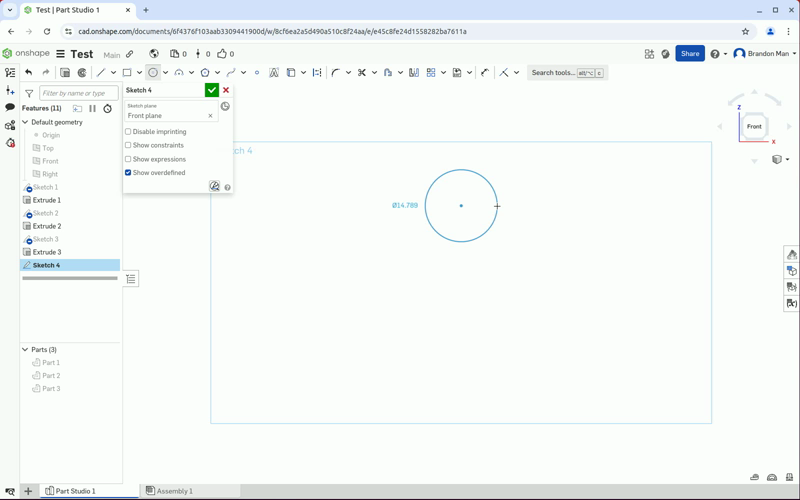
click(497, 205)
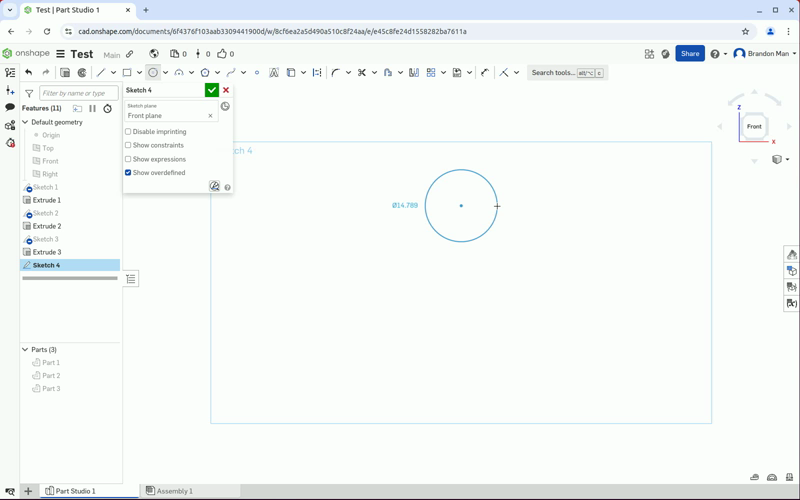
key(esc)
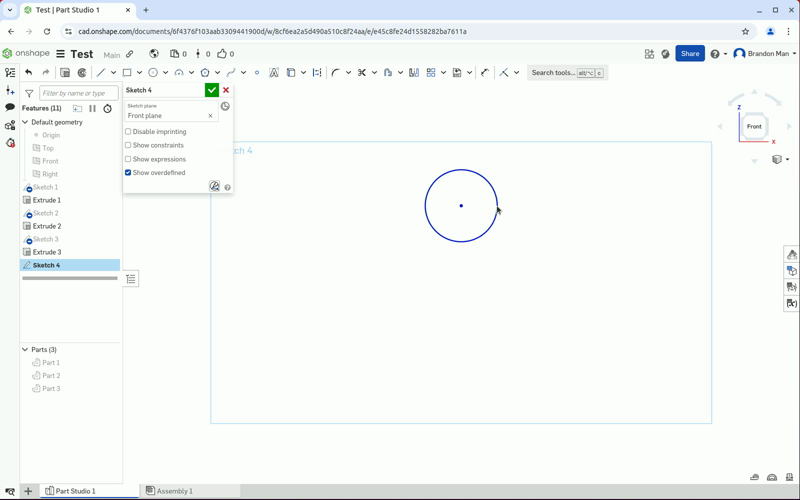
key(c)
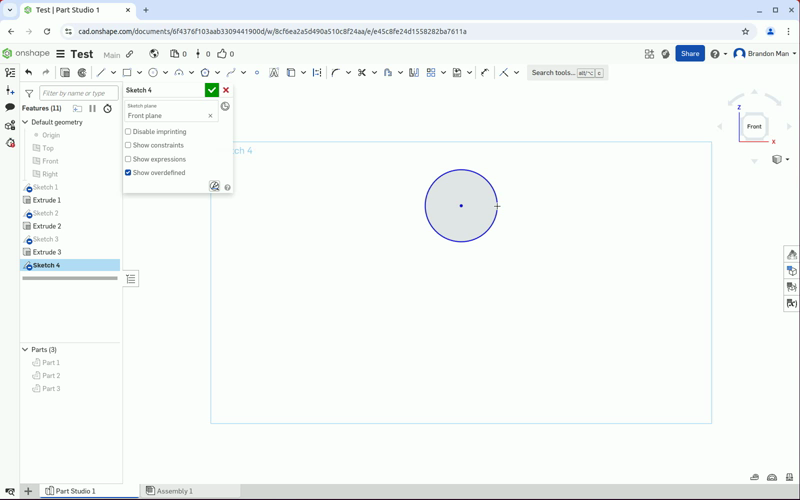
key_down(shift)
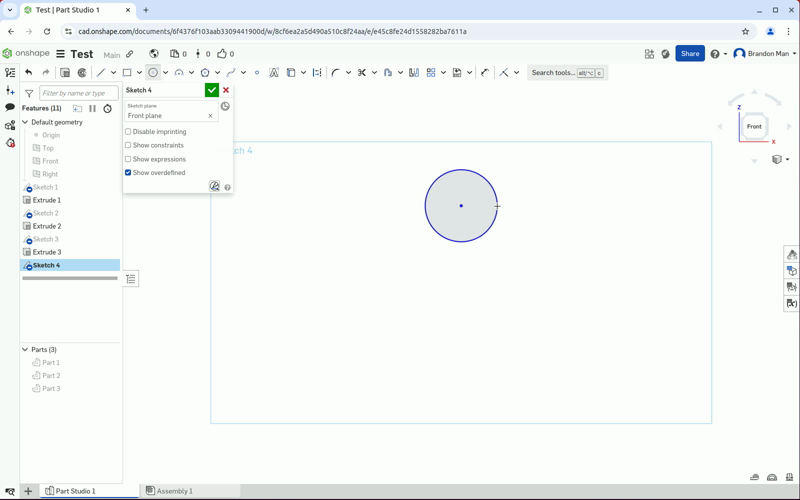
mouse_move(461, 205)
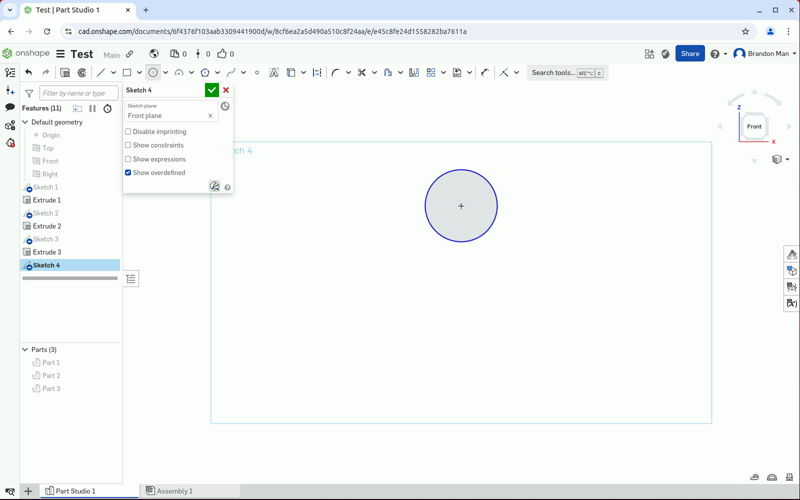
click(461, 205)
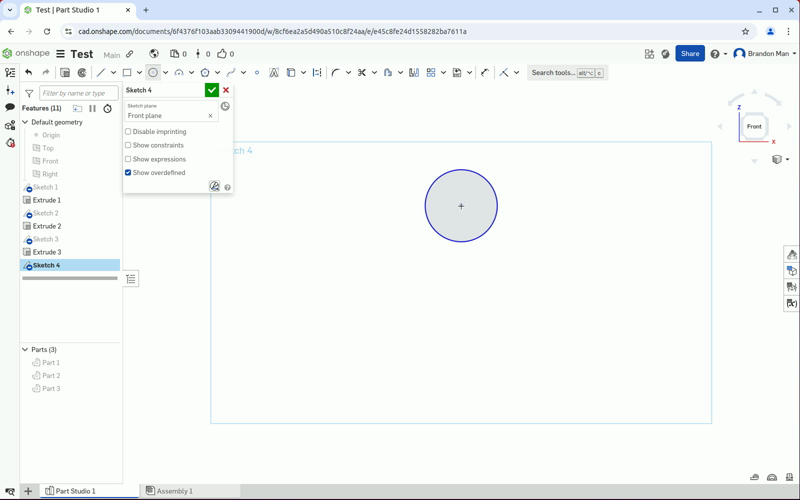
key_up(shift)
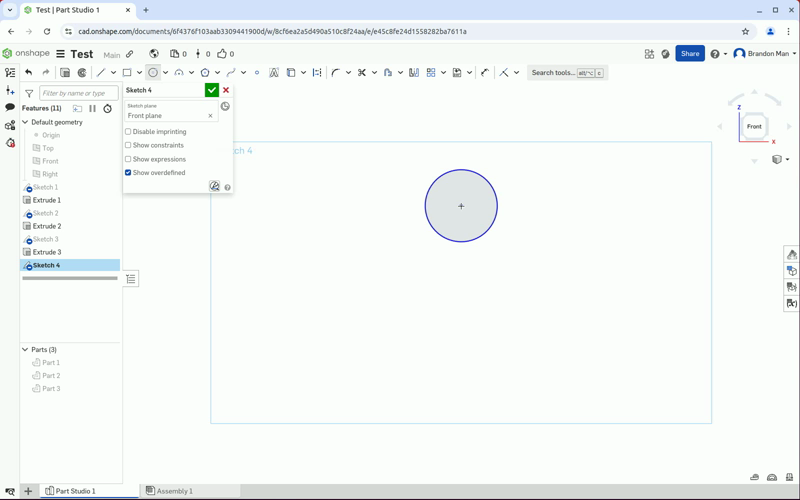
mouse_move(489, 205)
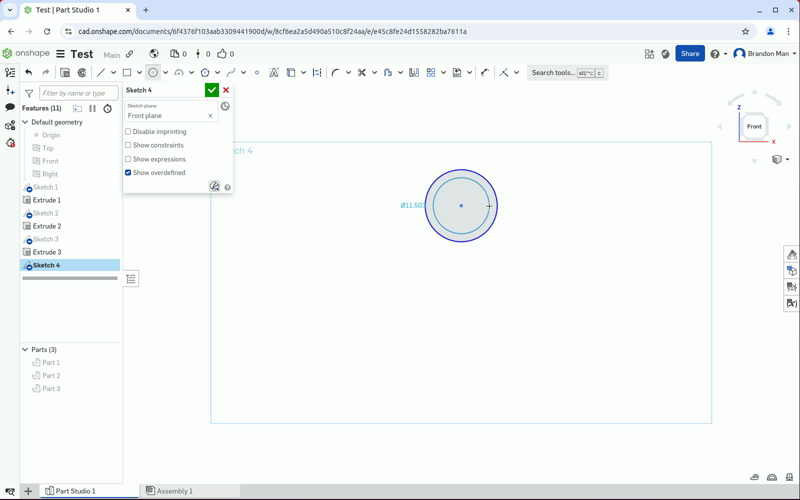
click(489, 205)
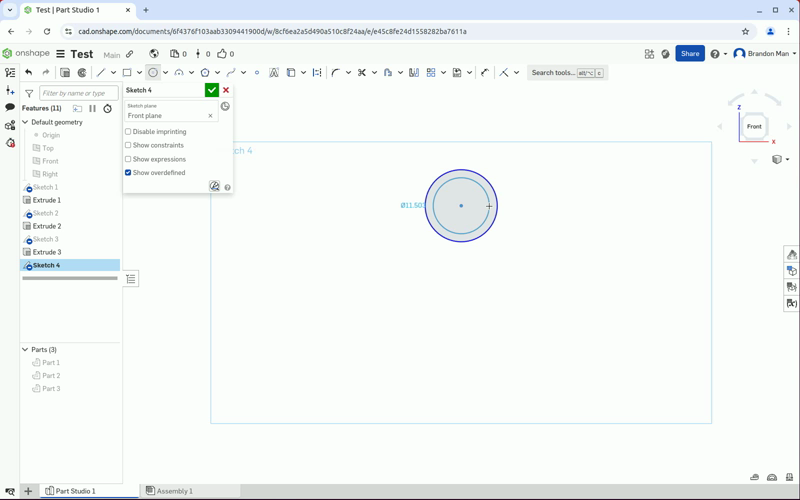
key(esc)
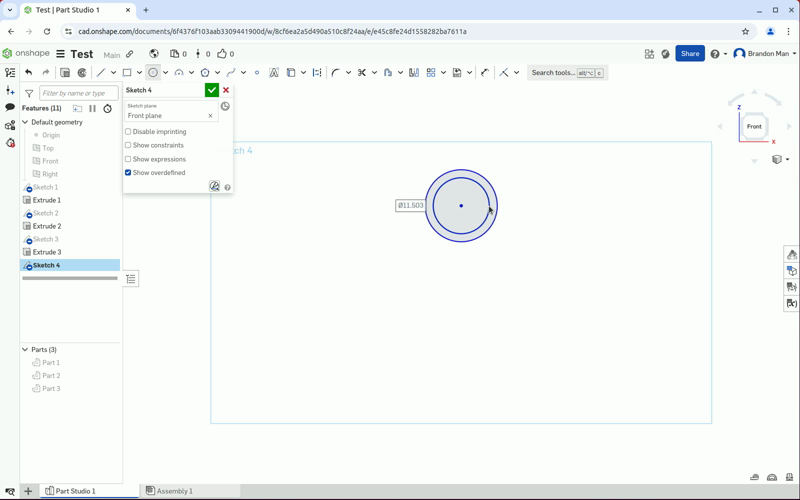
mouse_move(475, 235)
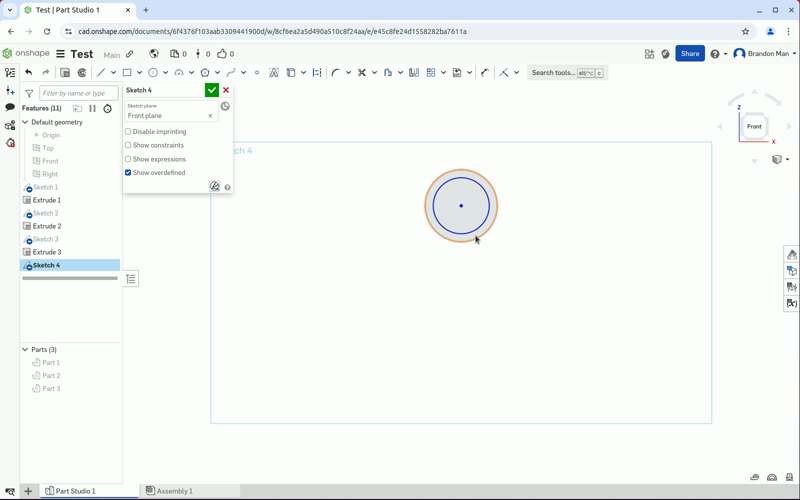
scroll(6)
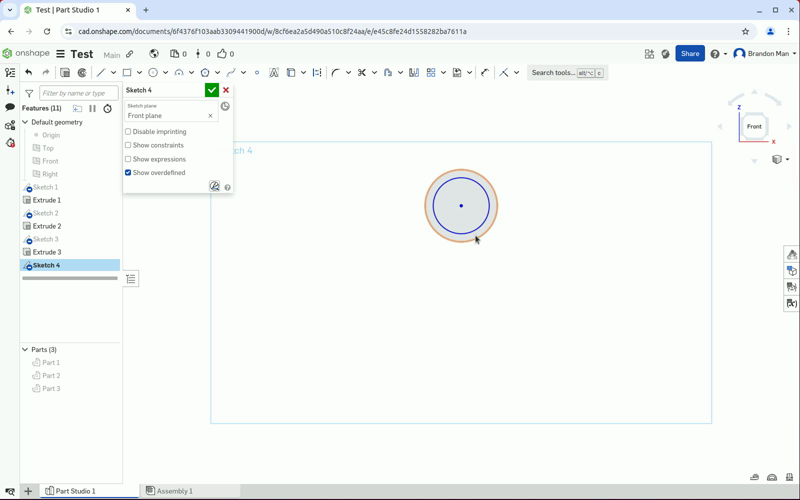
scroll(6)
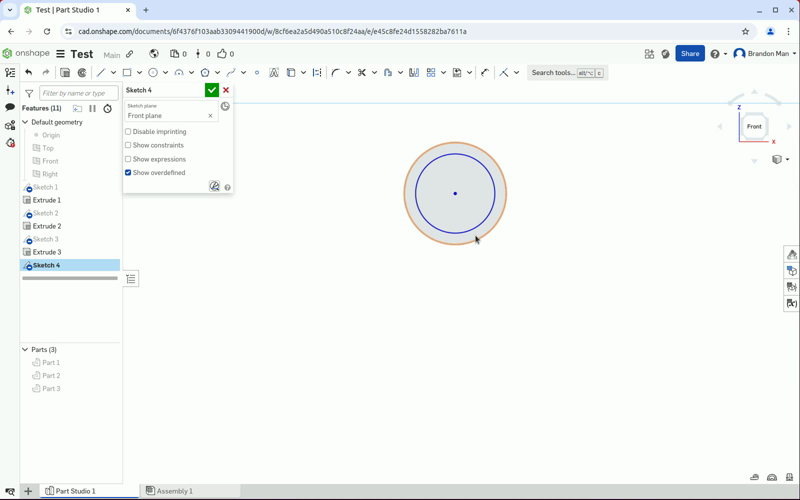
scroll(6)
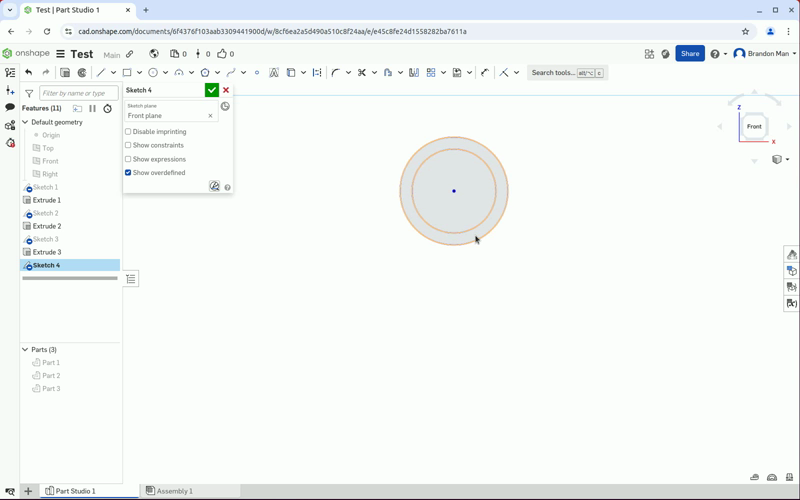
scroll(6)
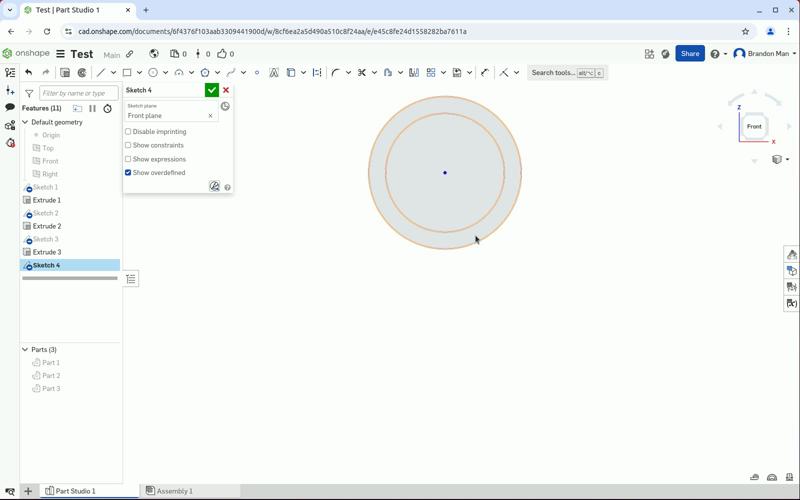
scroll(6)
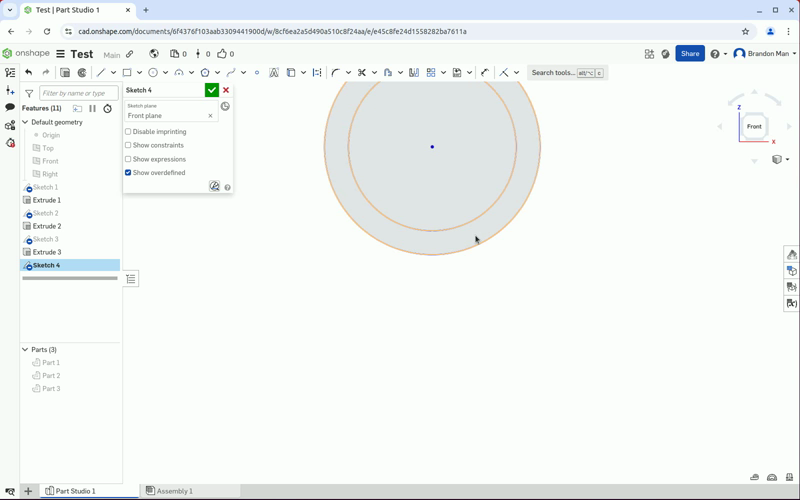
scroll(6)
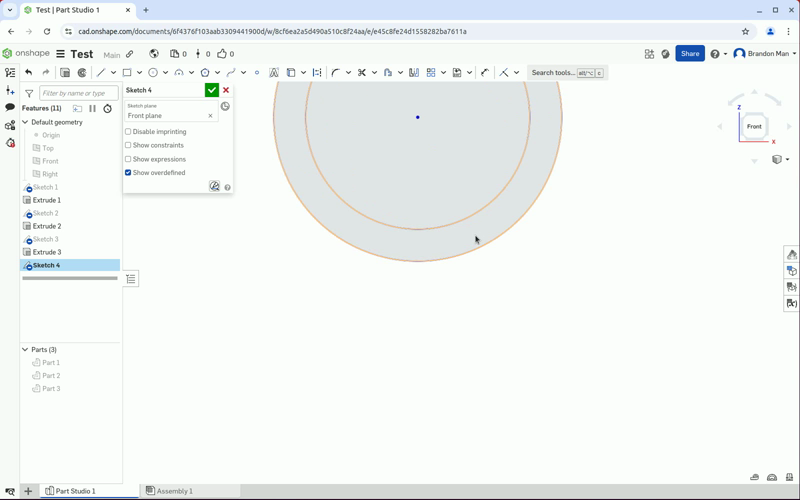
scroll(6)
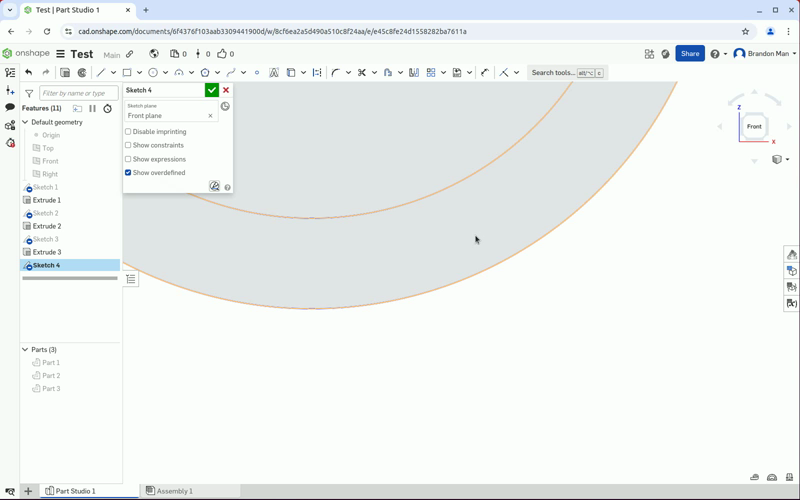
click(475, 235)
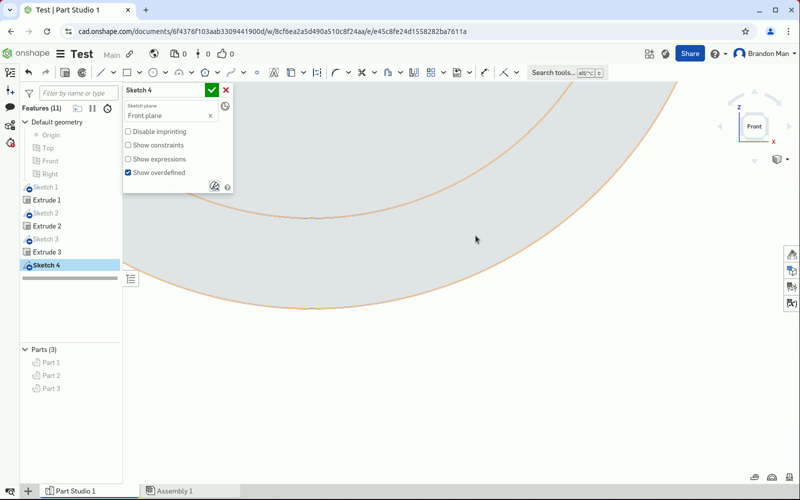
scroll(-6)
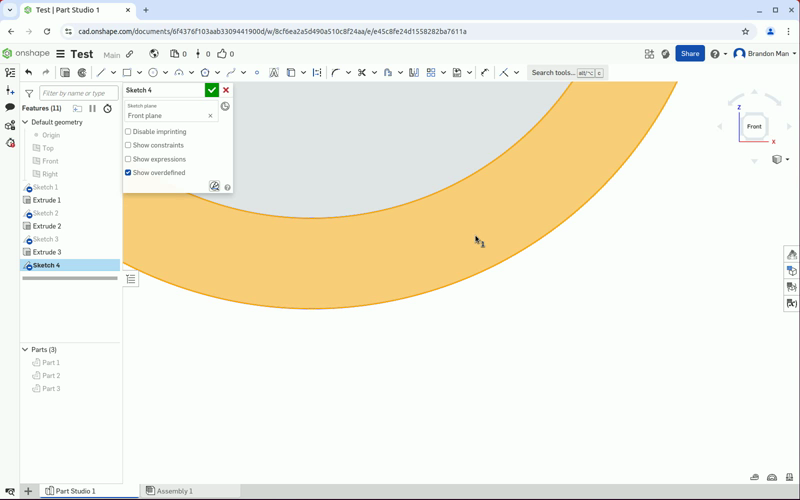
scroll(-6)
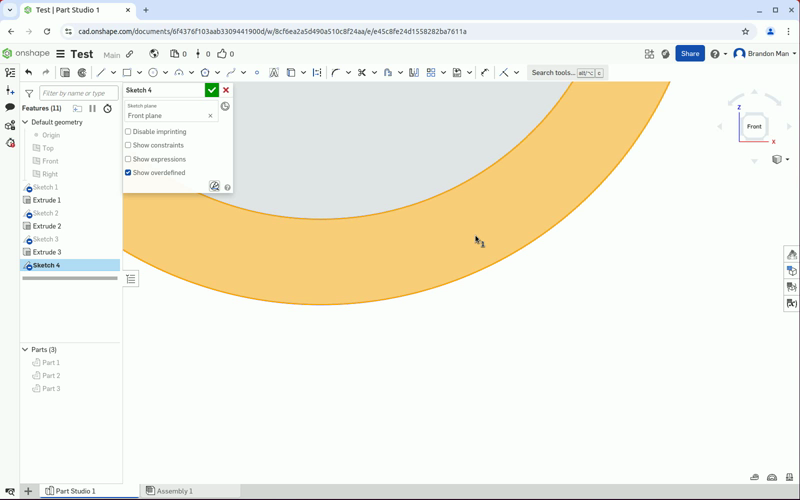
scroll(-6)
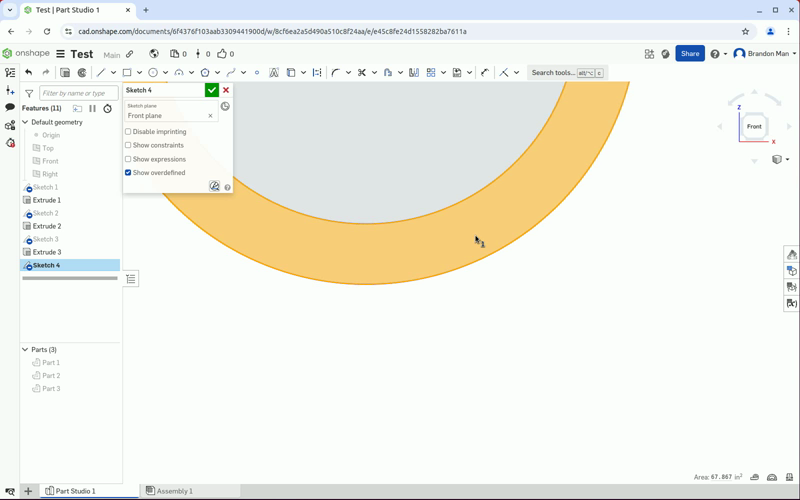
scroll(-6)
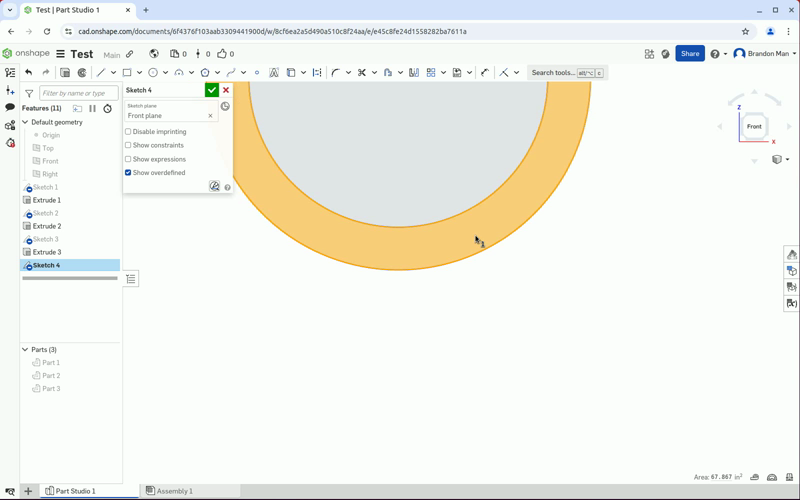
scroll(-6)
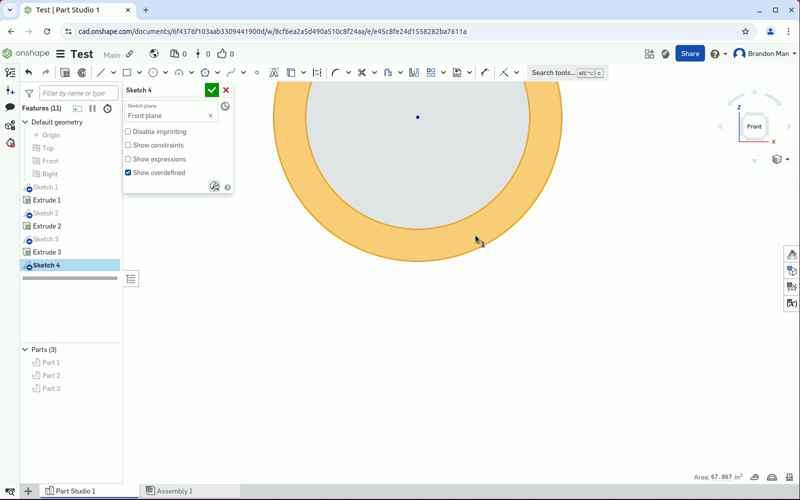
scroll(-6)
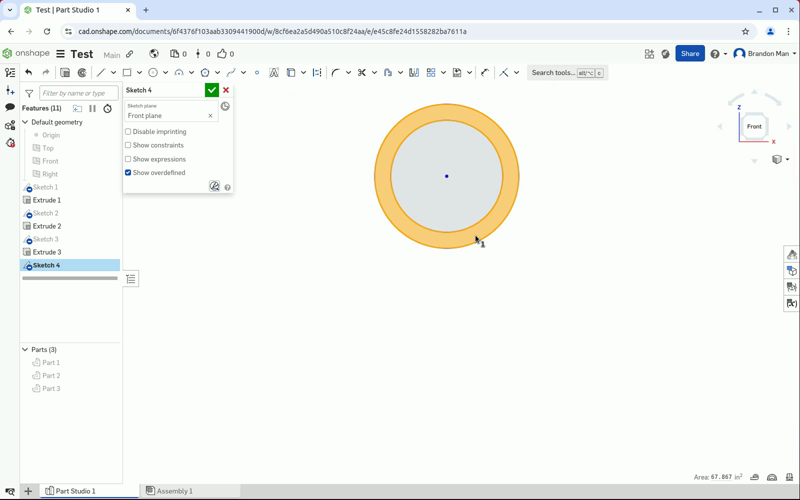
scroll(-6)
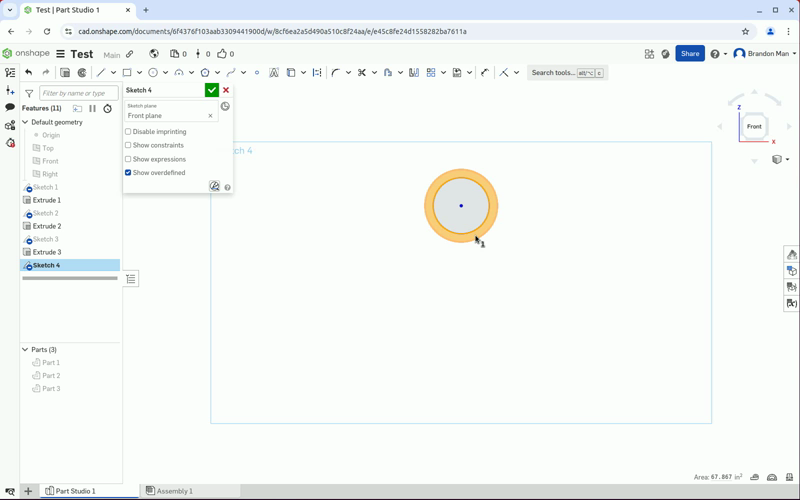
mouse_move(73, 352)
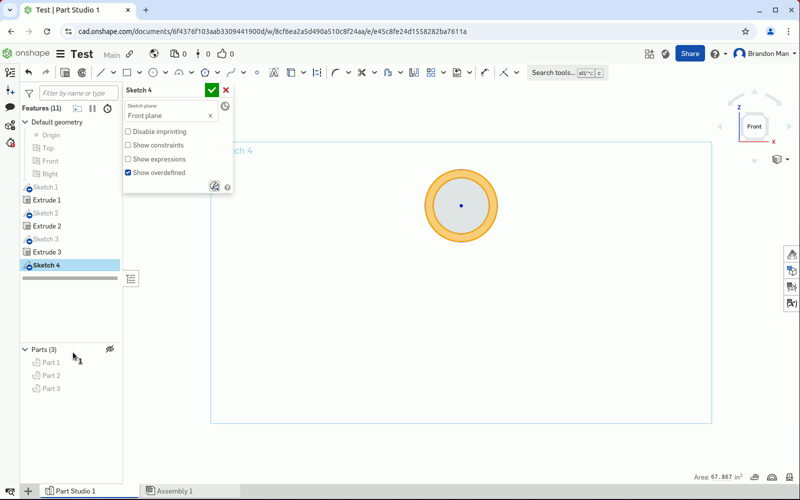
key(shift+y)
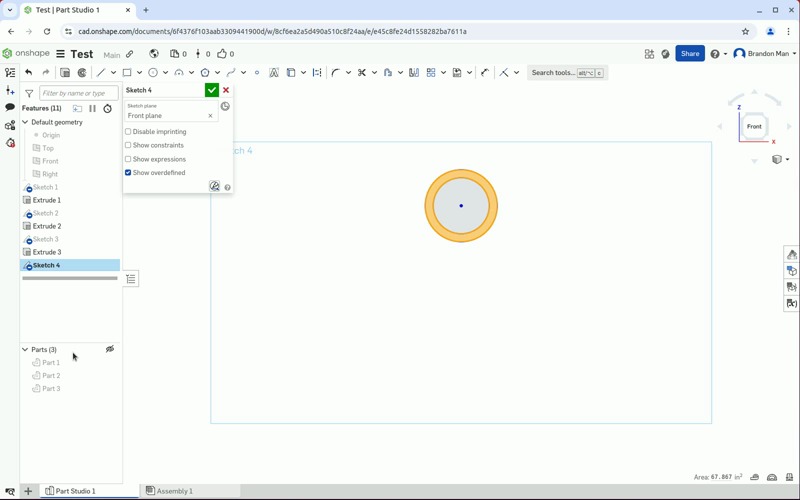
key(shift+e)
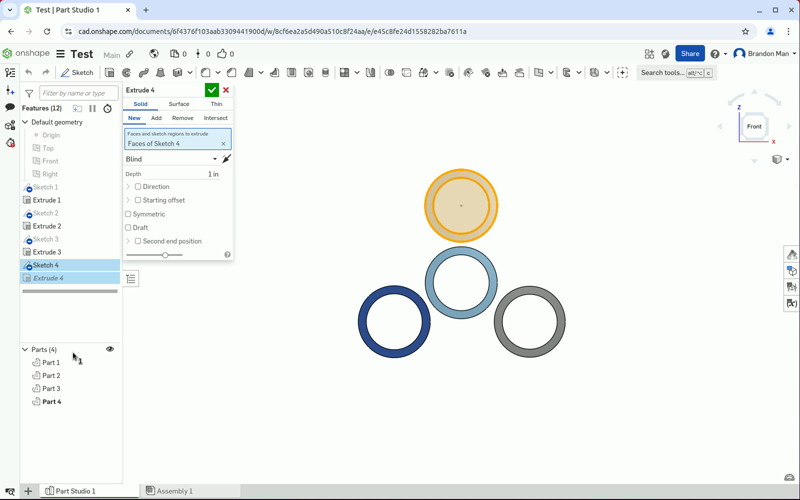
mouse_move(143, 106)
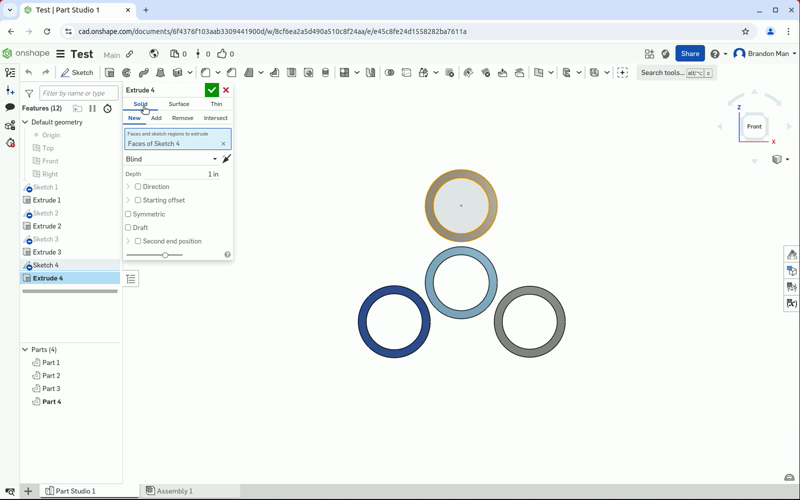
click(143, 106)
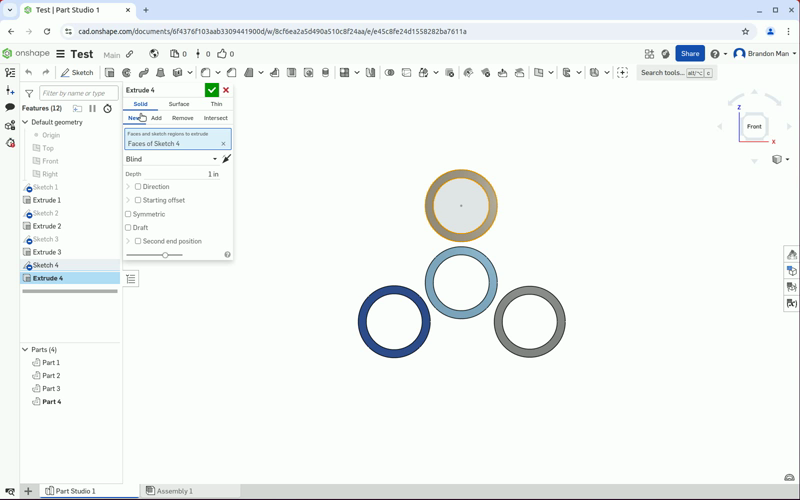
mouse_move(137, 120)
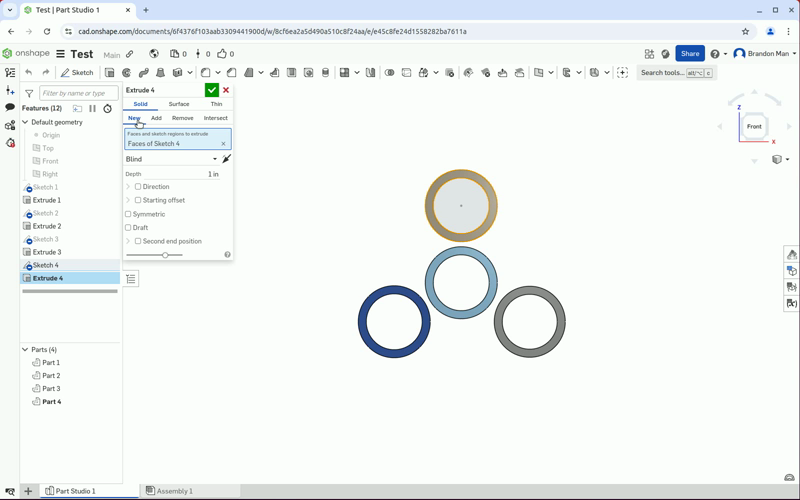
click(137, 120)
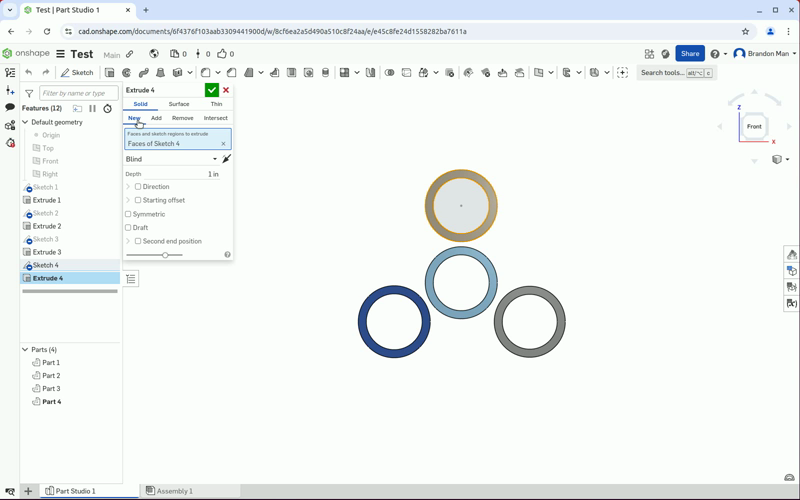
key(tab, 4)
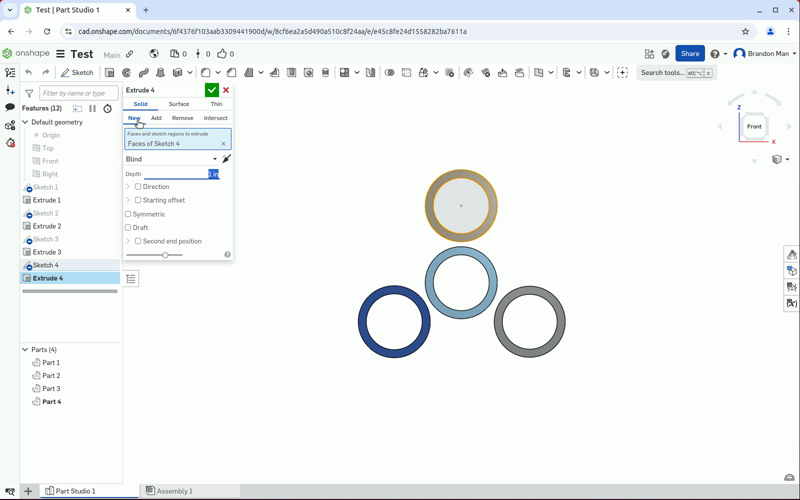
text(3.129)
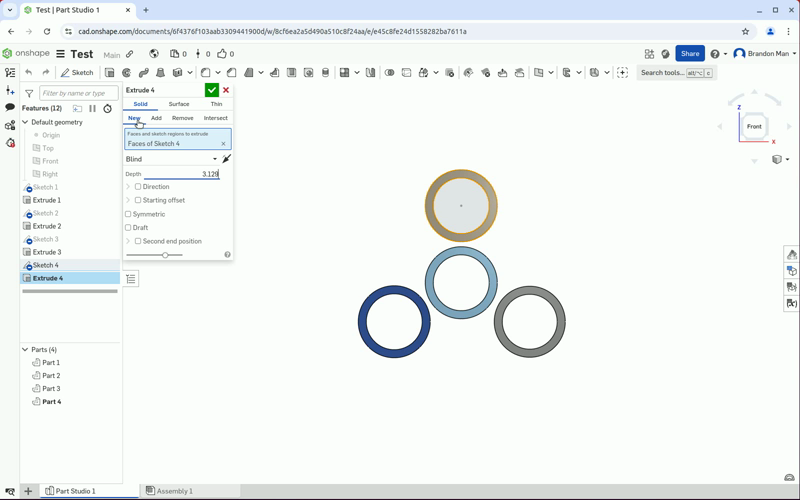
key(enter)
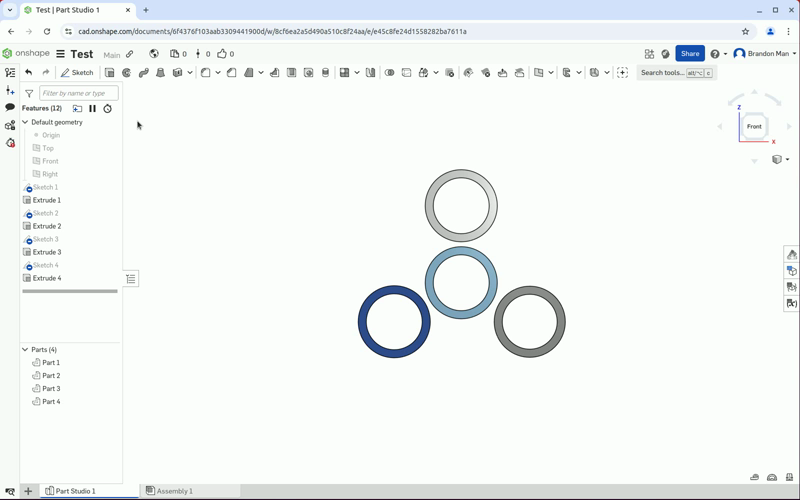
key(shift+h)
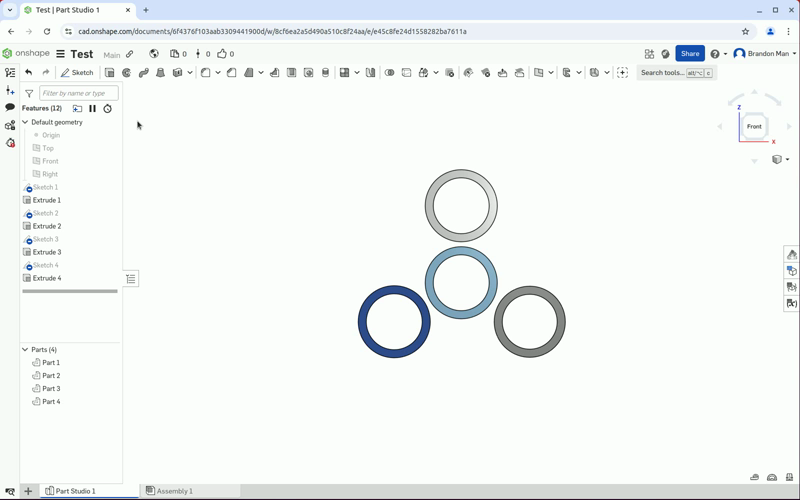
key(shift+h)
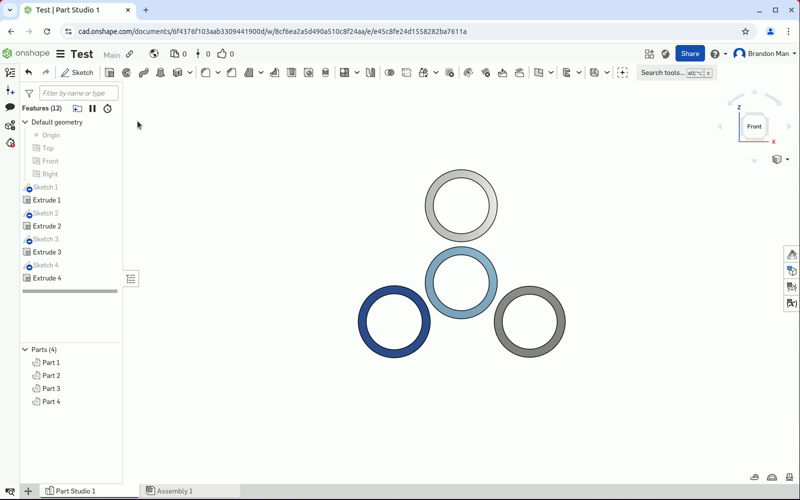
mouse_move(73, 189)
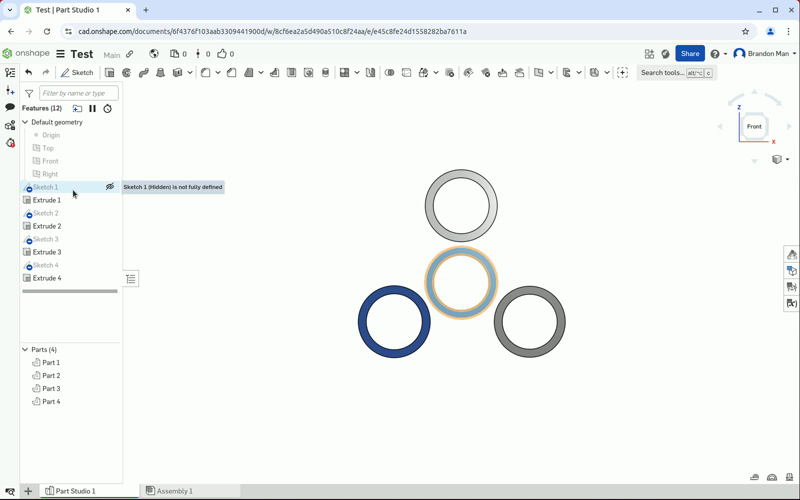
click(73, 189)
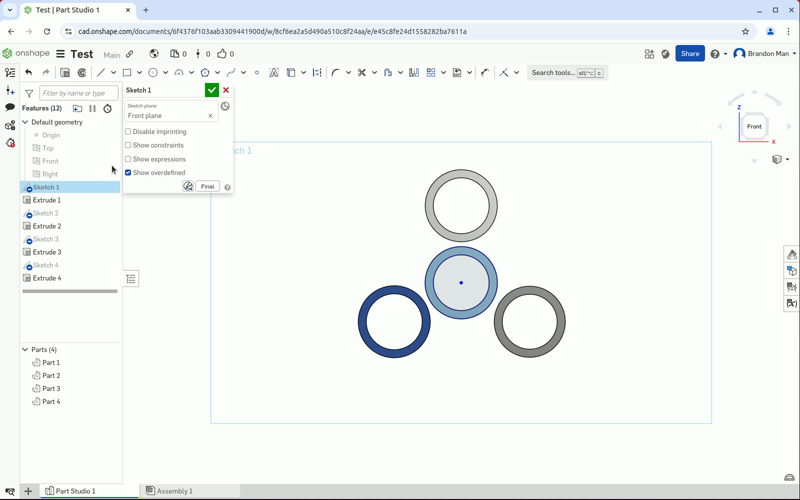
mouse_move(229, 92)
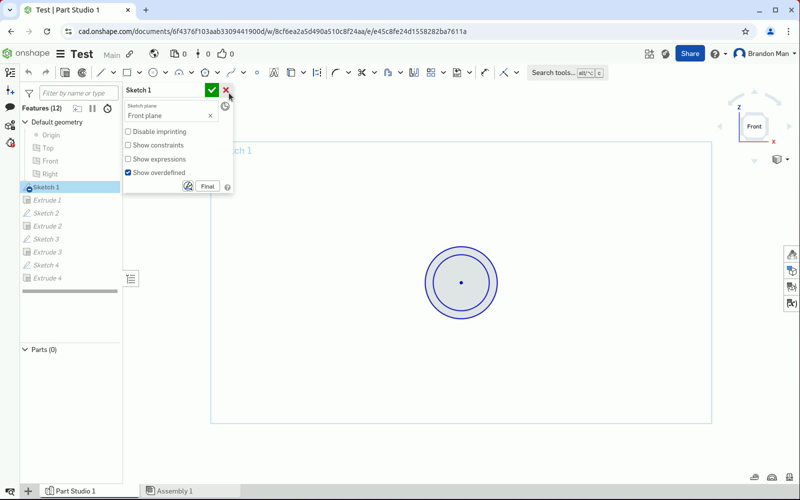
click(229, 92)
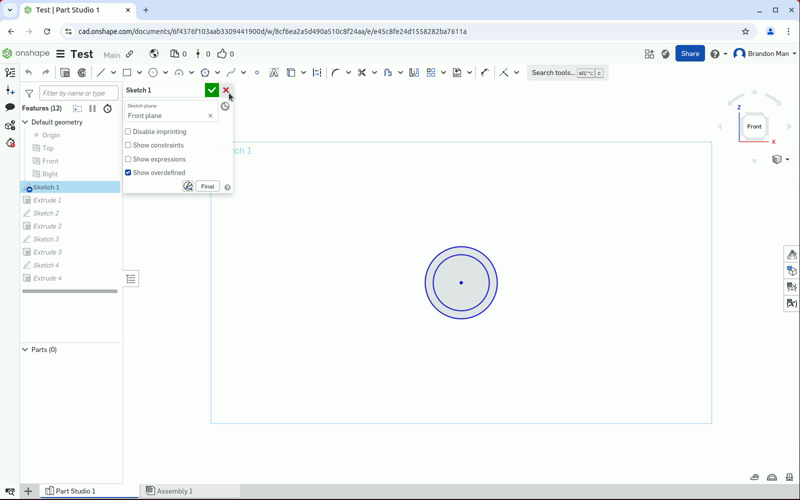
key(shift+s)
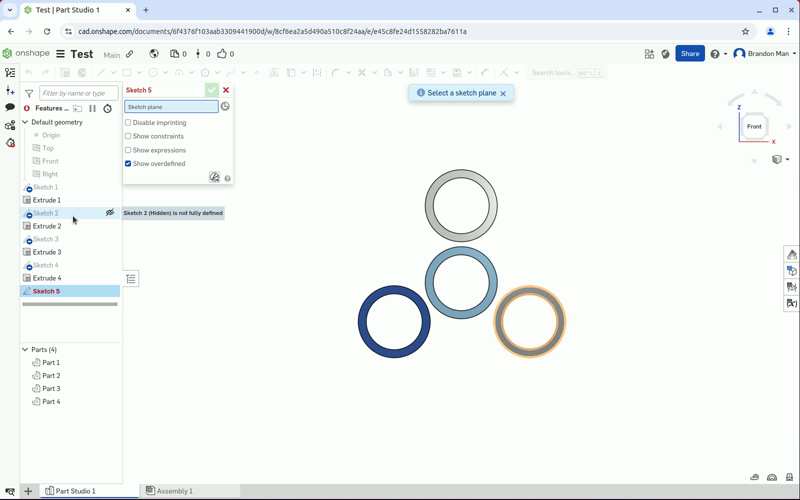
scroll(3)
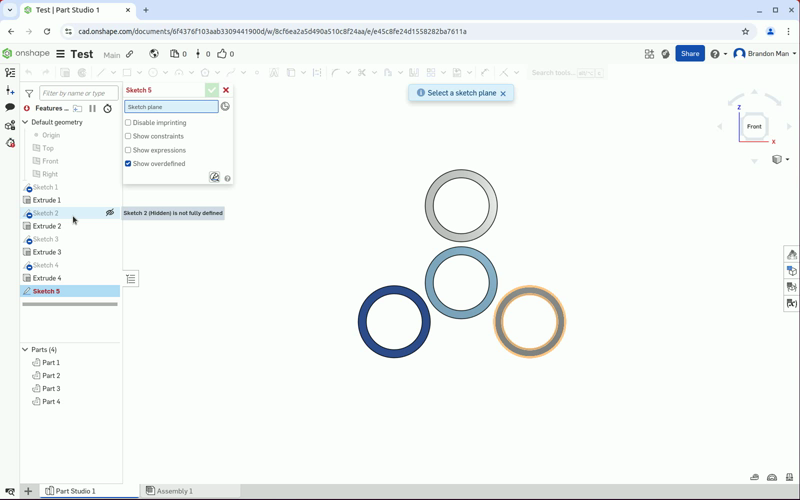
mouse_move(73, 163)
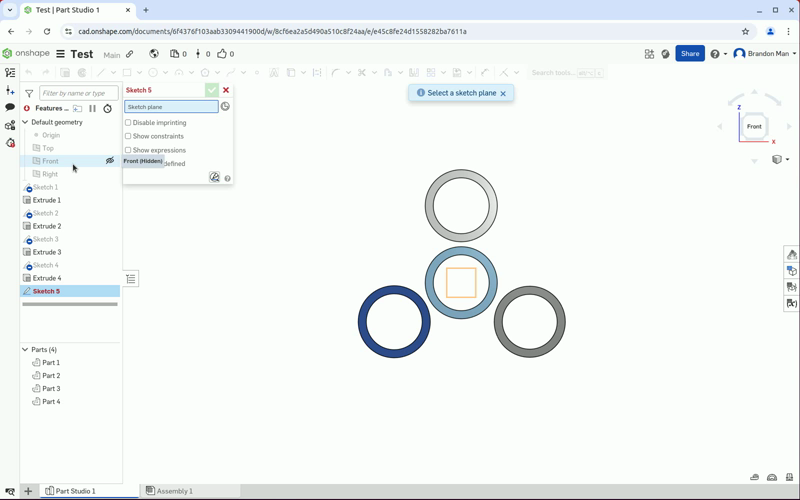
click(73, 163)
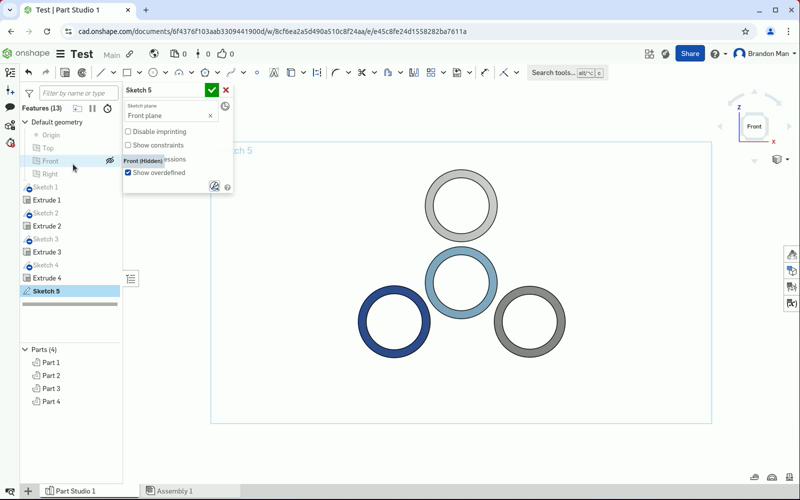
mouse_move(73, 352)
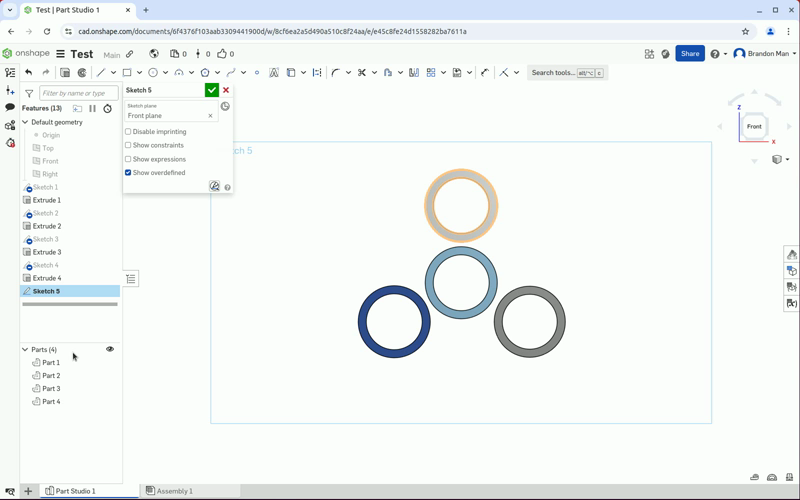
key(y)
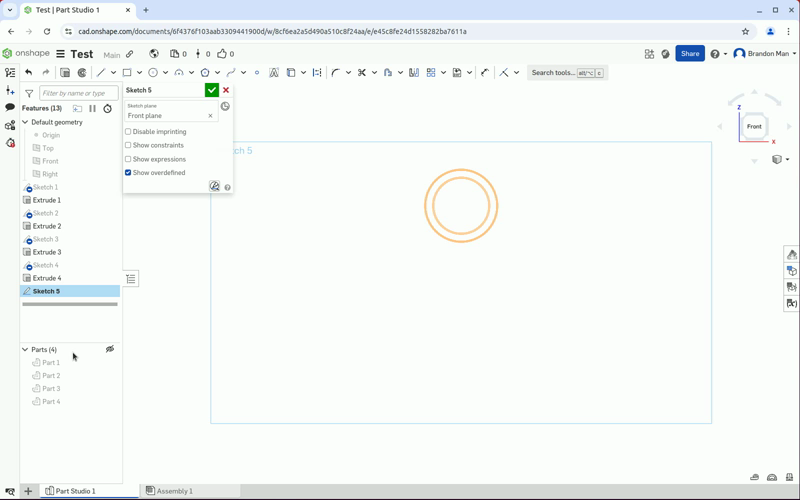
key(a)
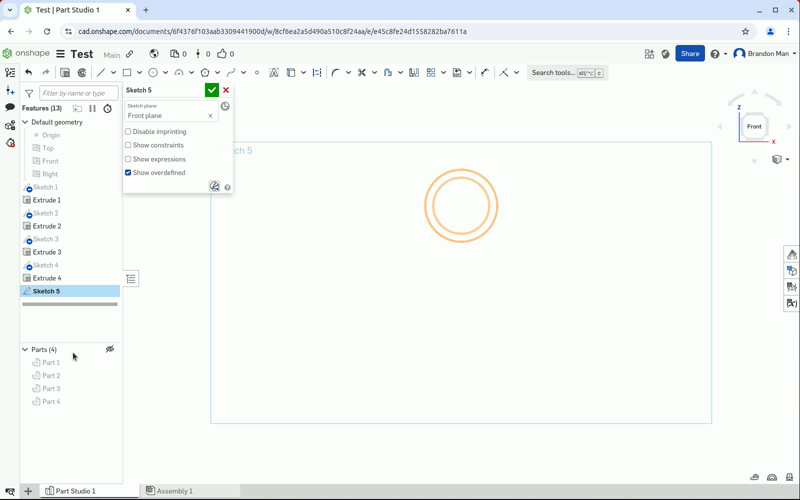
key_down(shift)
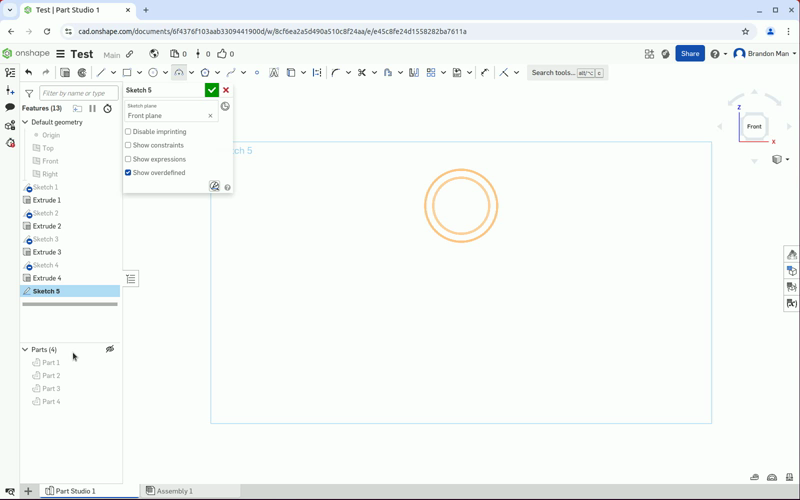
mouse_move(386, 287)
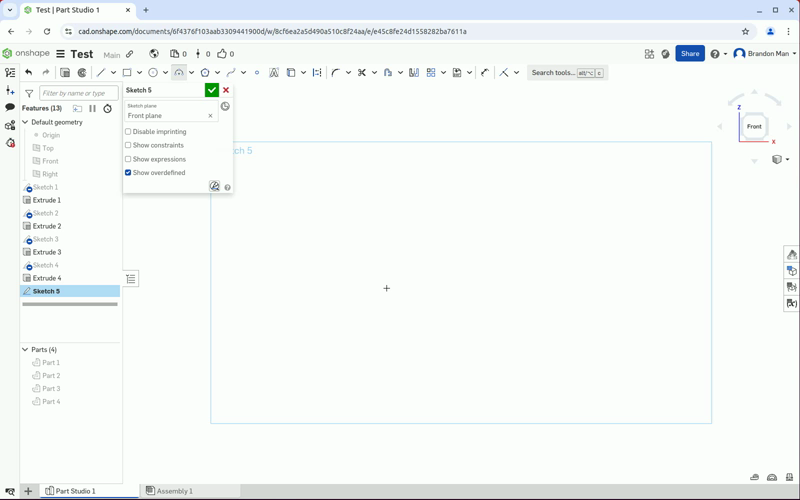
click(386, 287)
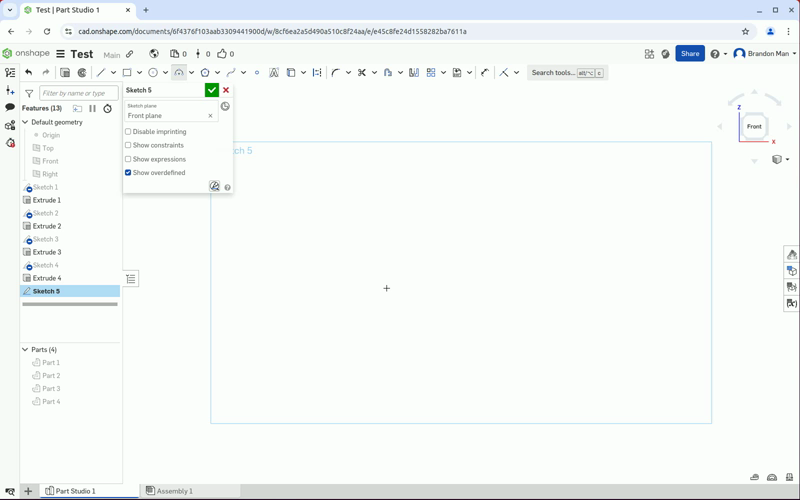
key_up(shift)
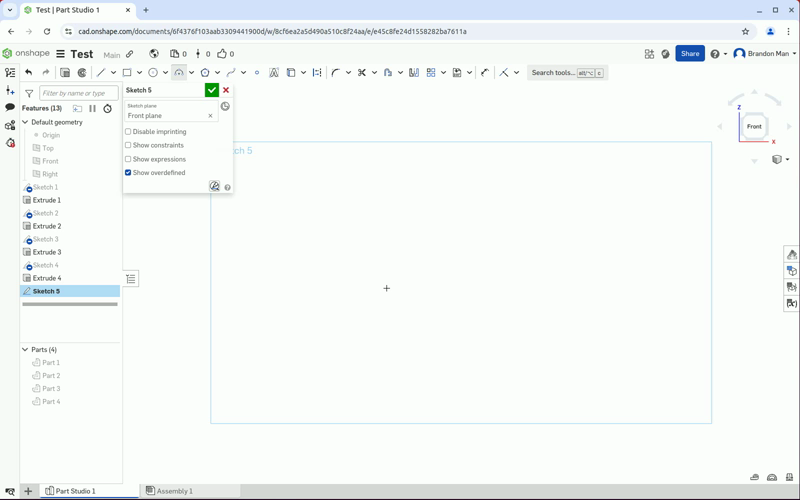
key_down(shift)
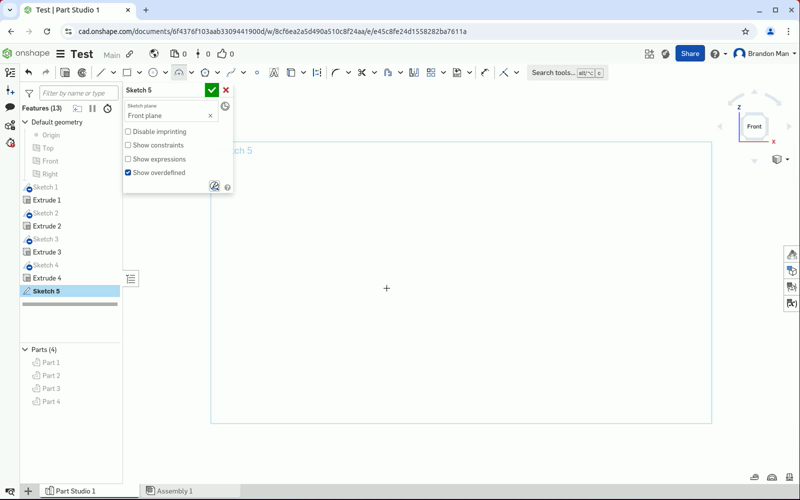
mouse_move(419, 345)
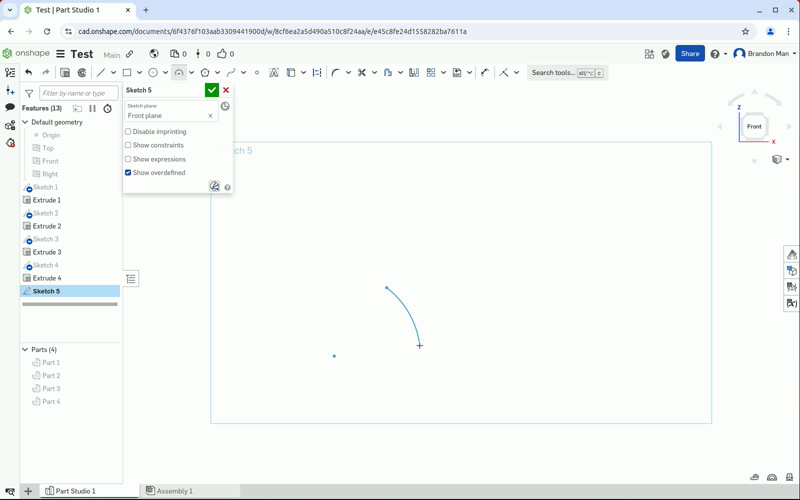
click(419, 345)
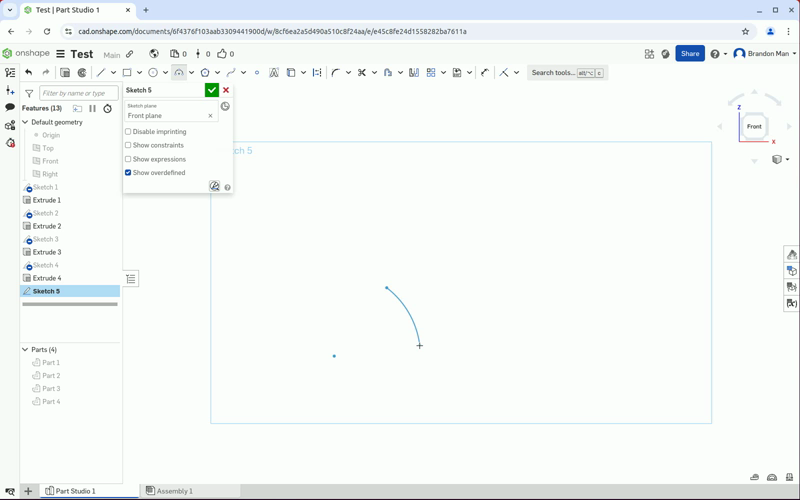
mouse_move(423, 304)
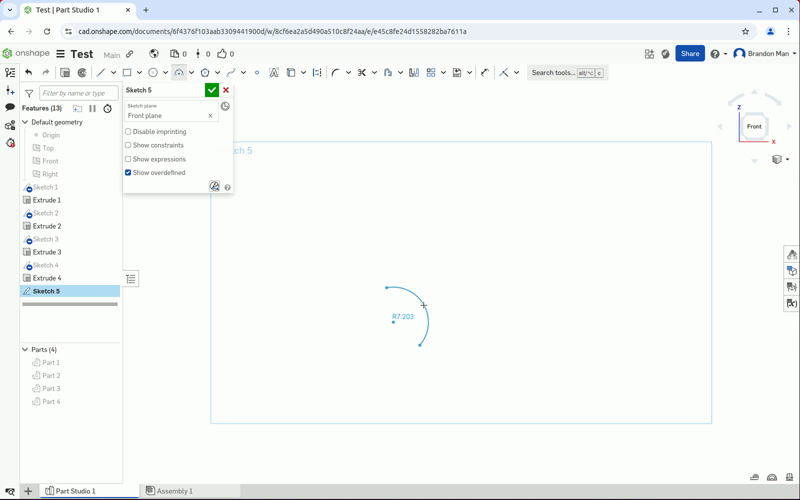
click(423, 304)
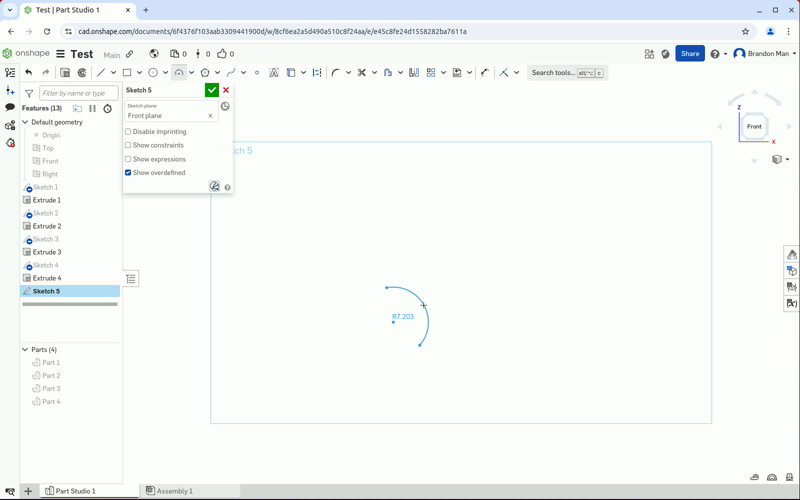
key_up(shift)
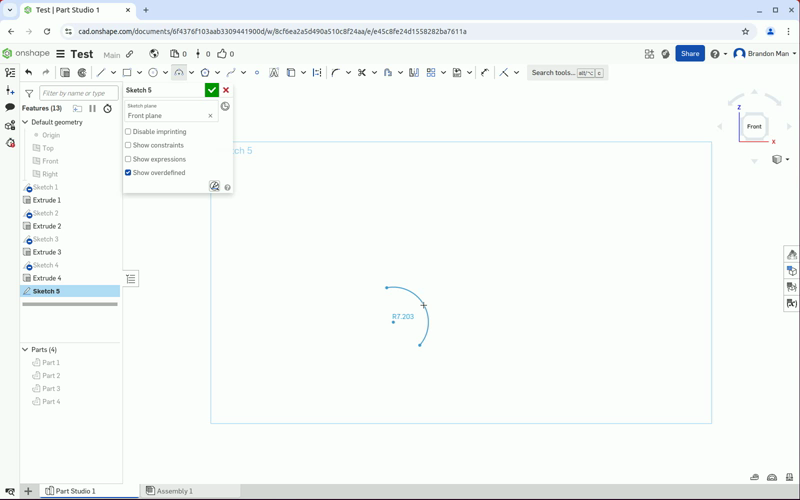
mouse_move(419, 345)
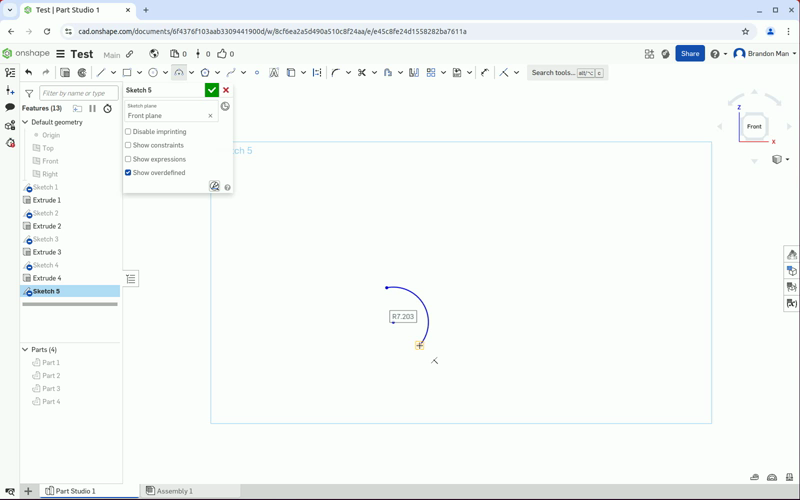
click(419, 345)
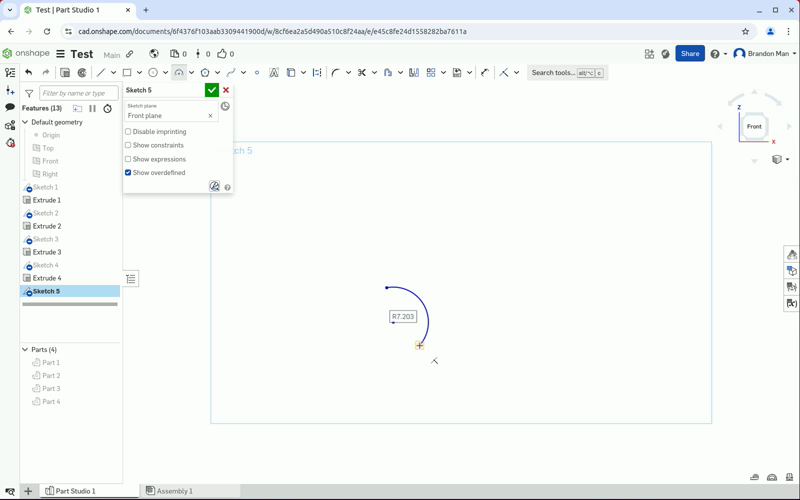
key_down(shift)
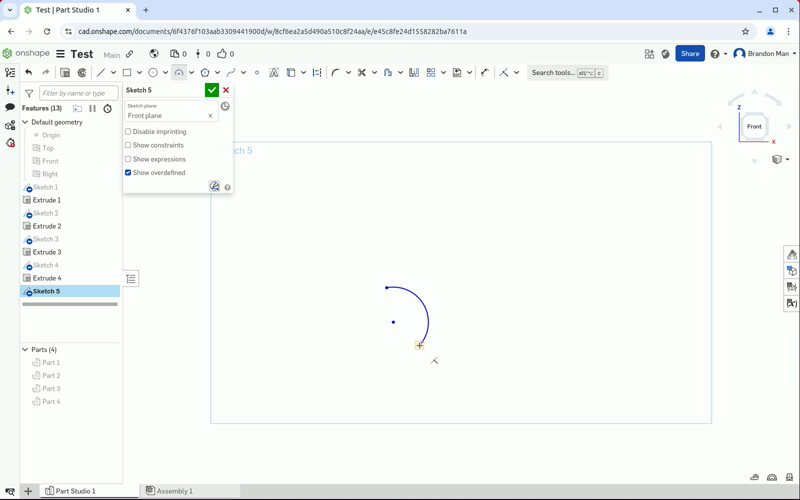
mouse_move(501, 345)
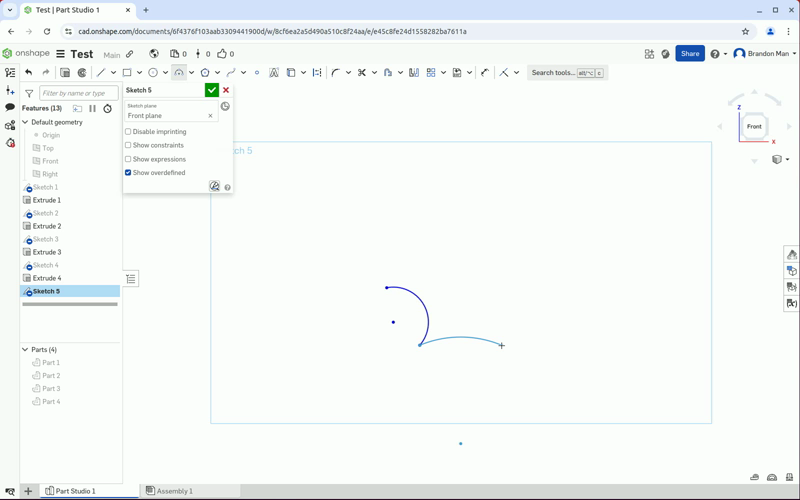
click(501, 345)
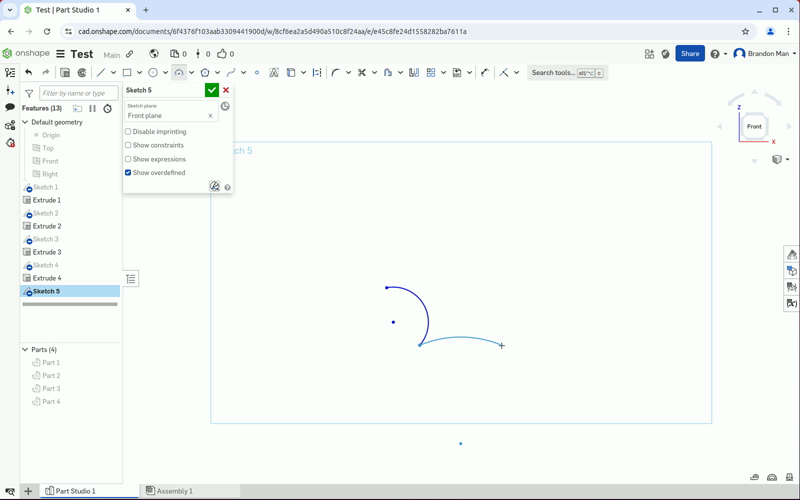
mouse_move(460, 326)
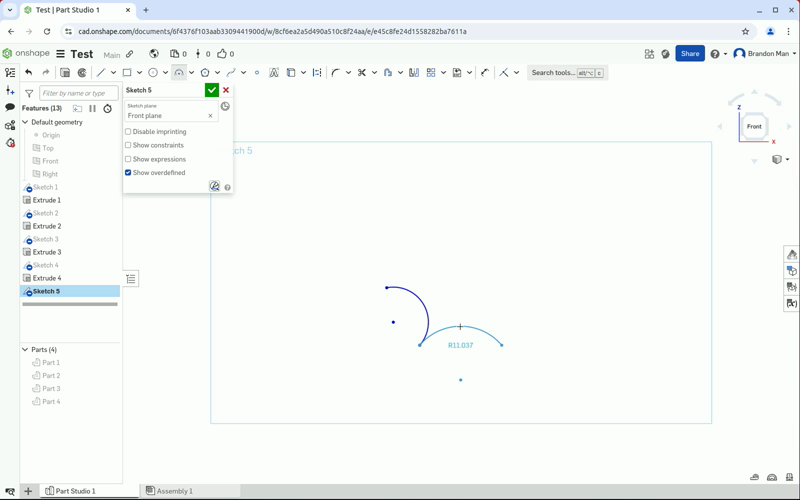
click(460, 326)
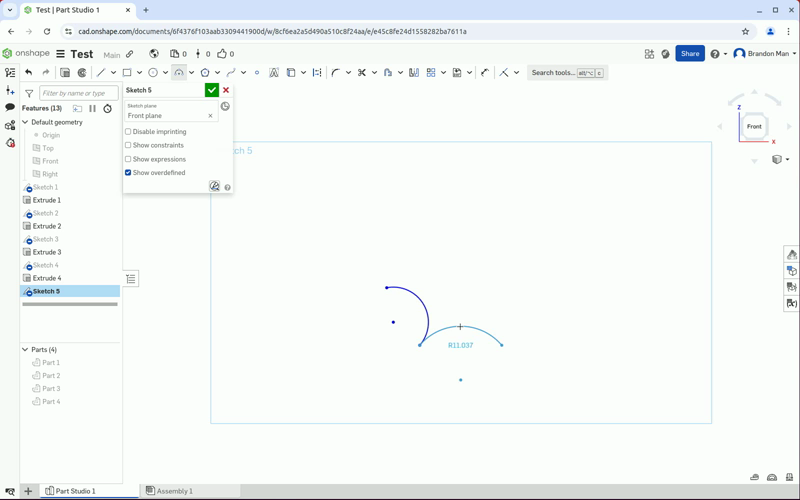
key_up(shift)
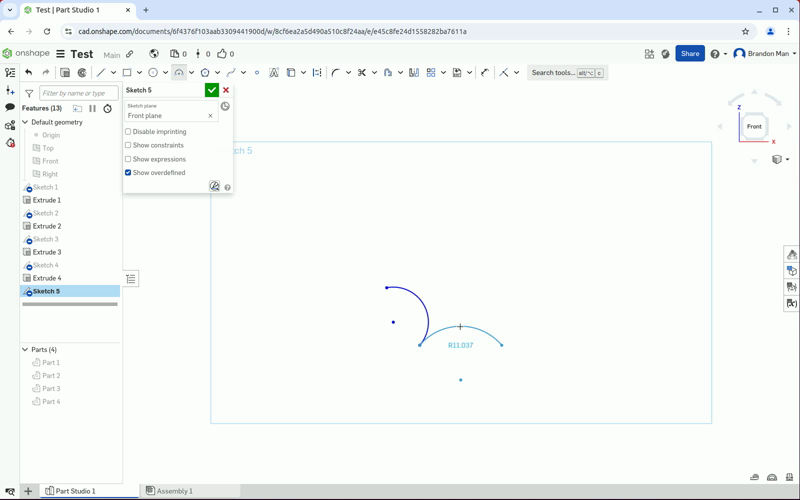
mouse_move(501, 345)
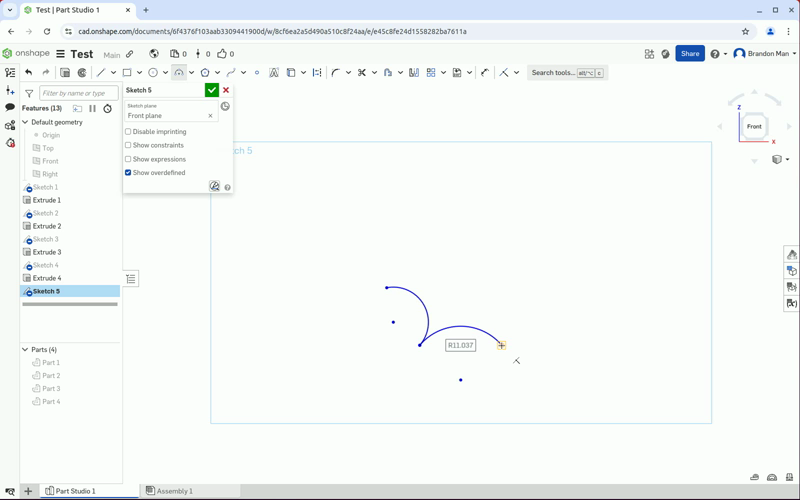
click(501, 345)
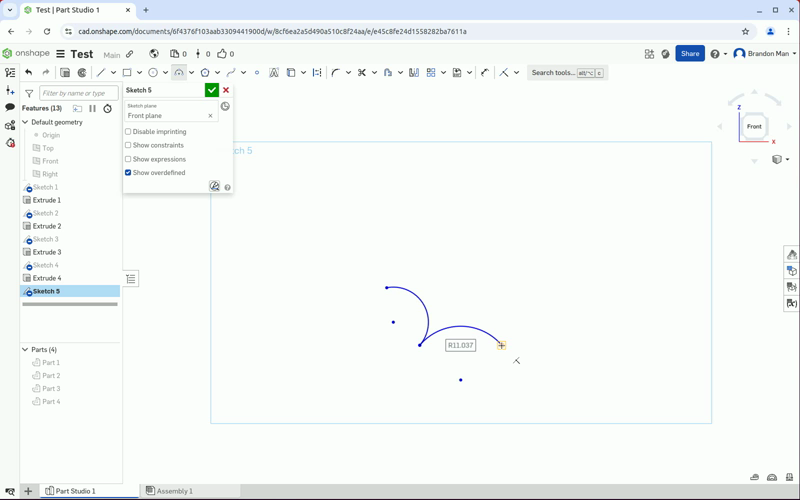
key_down(shift)
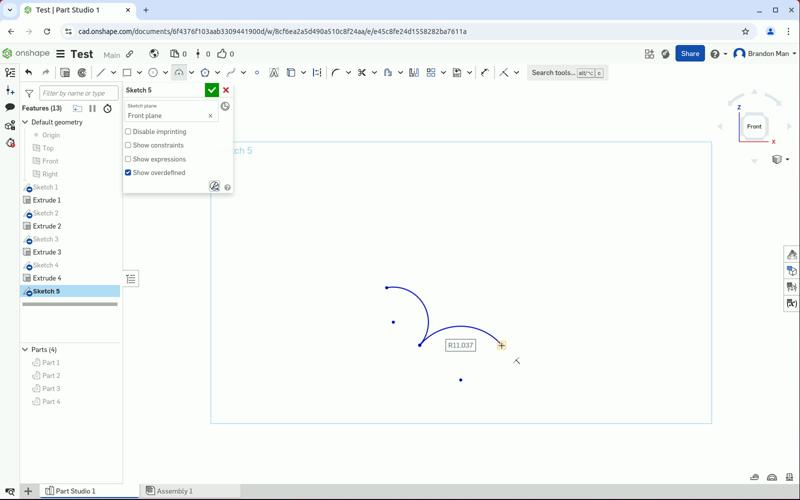
mouse_move(534, 287)
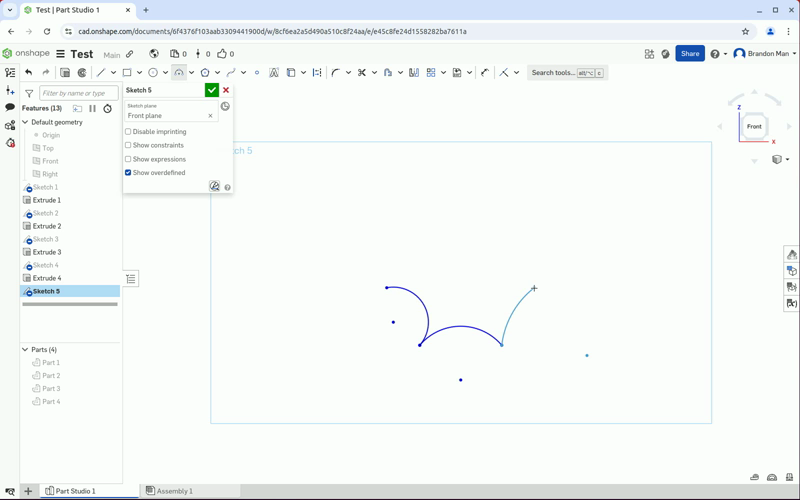
click(534, 287)
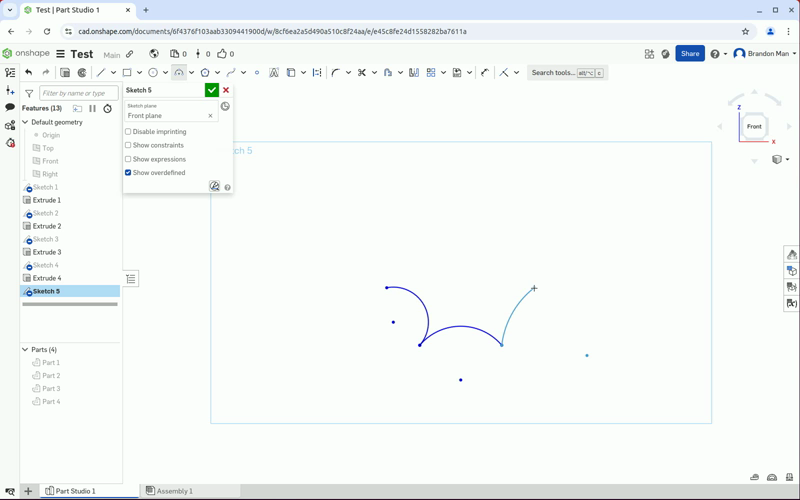
mouse_move(497, 304)
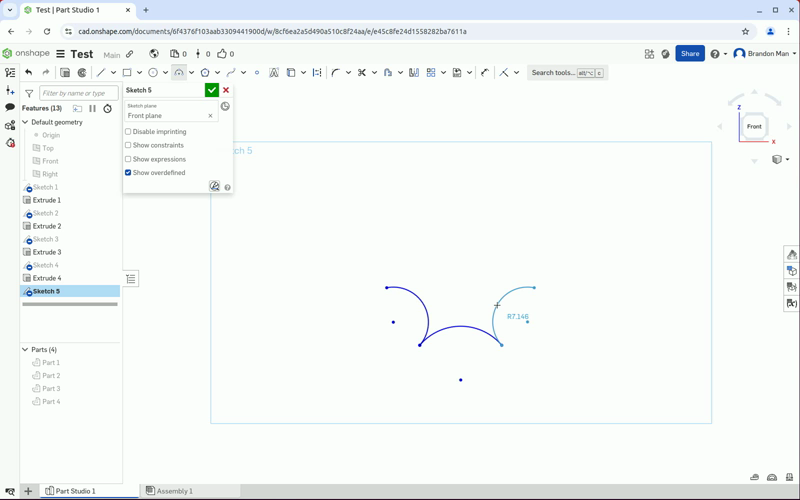
click(497, 304)
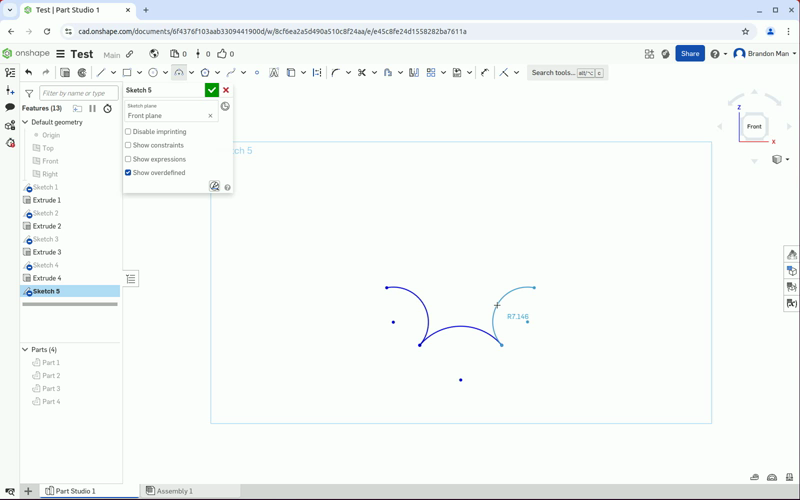
key_up(shift)
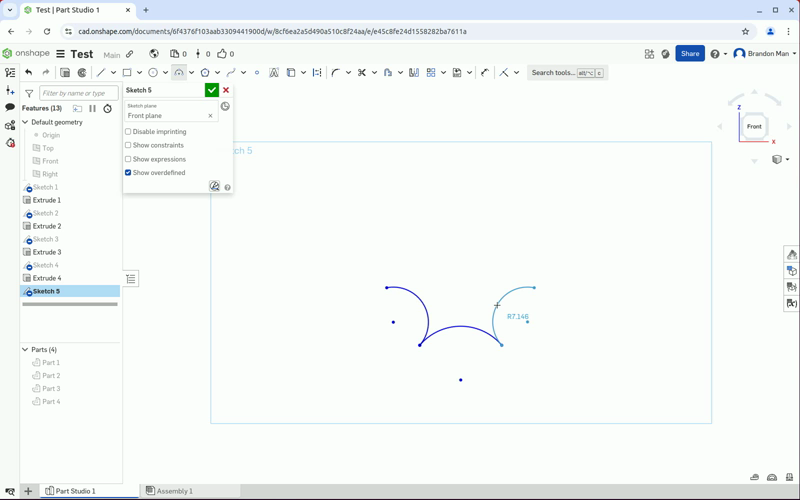
mouse_move(534, 287)
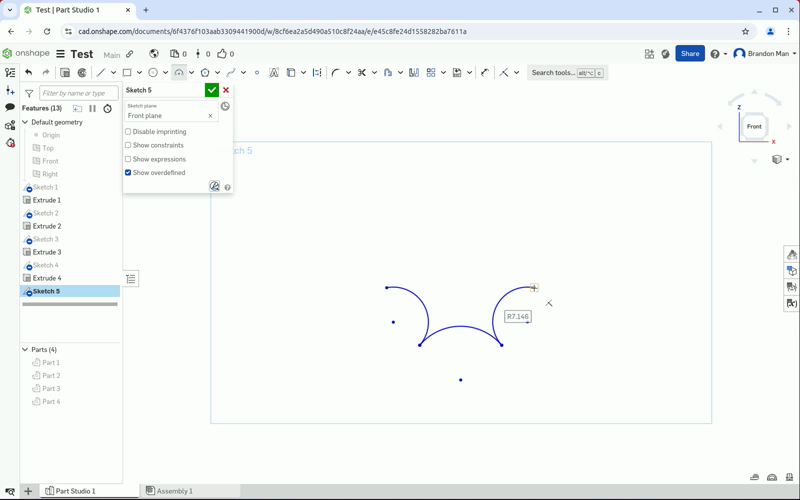
click(534, 287)
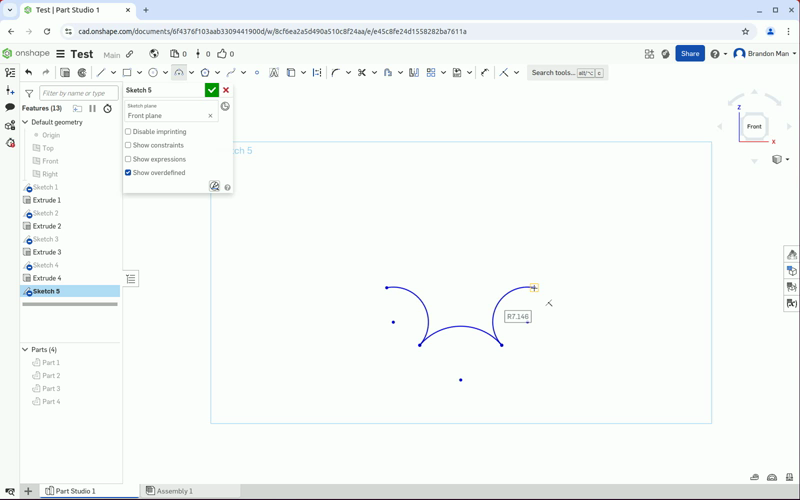
key_down(shift)
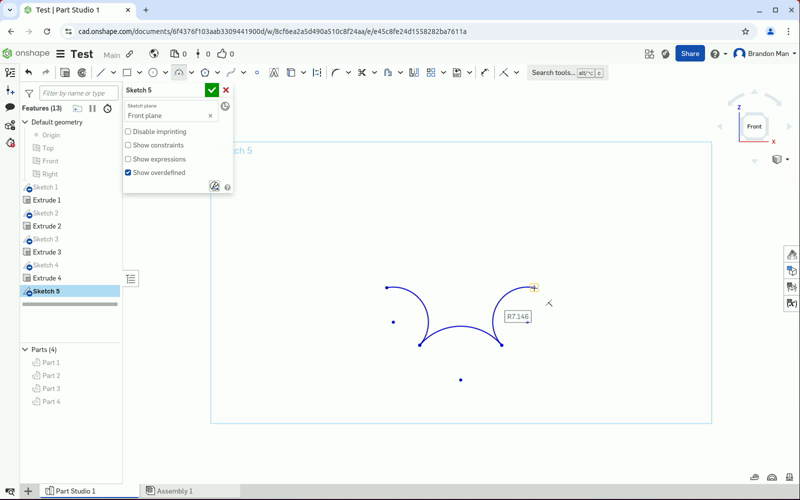
mouse_move(494, 216)
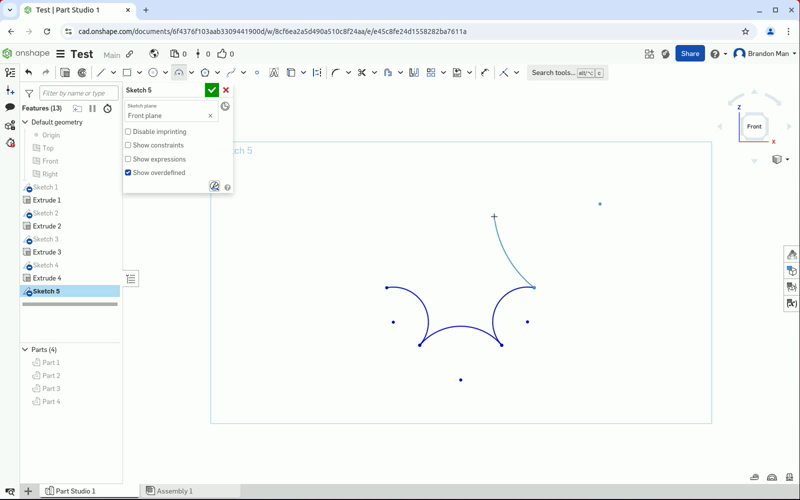
click(494, 216)
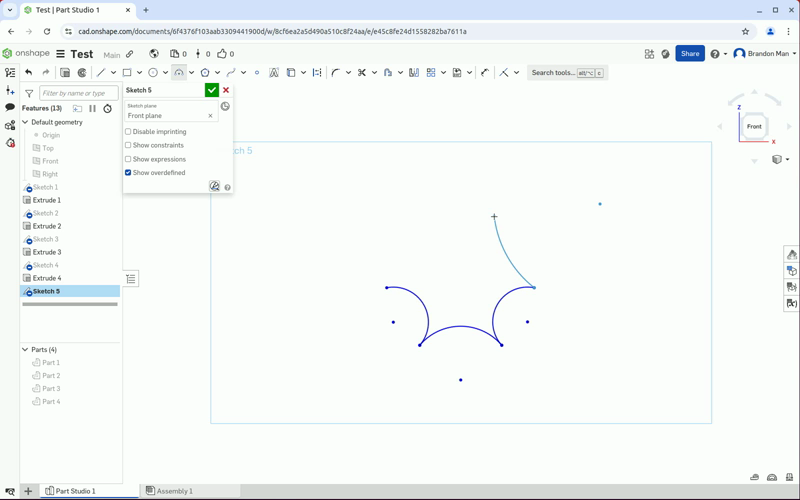
mouse_move(498, 261)
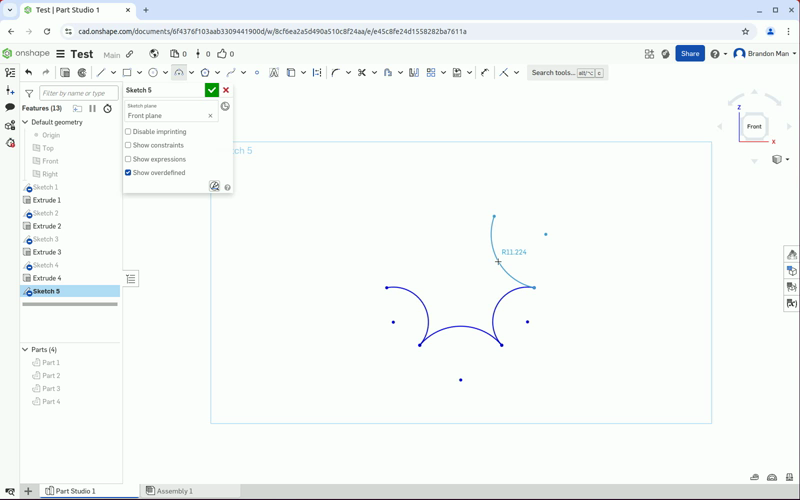
click(498, 261)
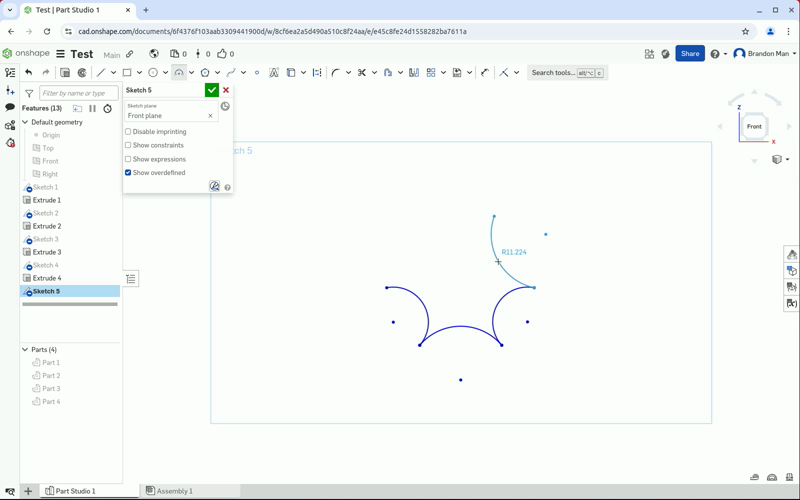
key_up(shift)
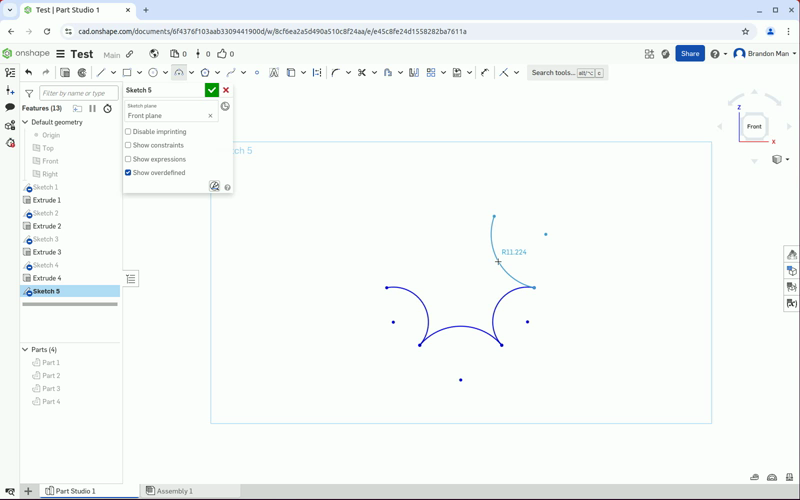
mouse_move(494, 216)
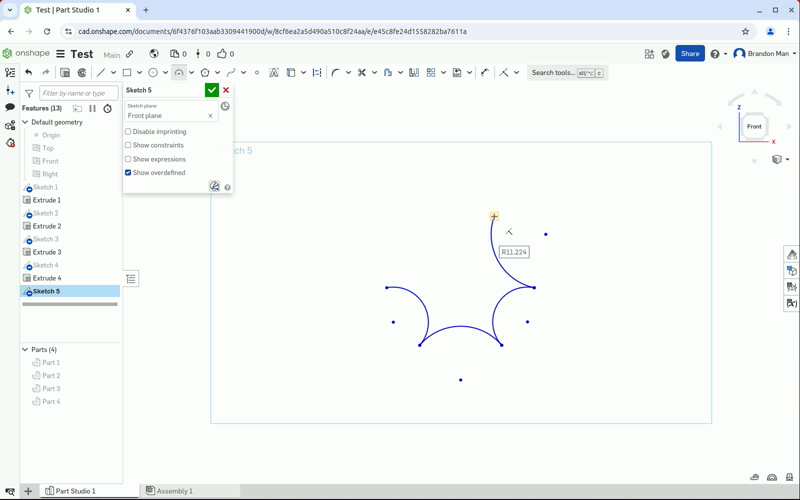
click(494, 216)
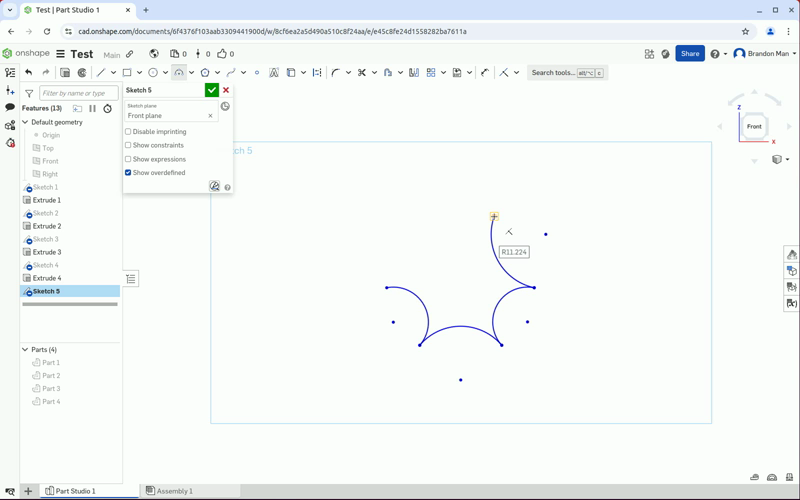
key_down(shift)
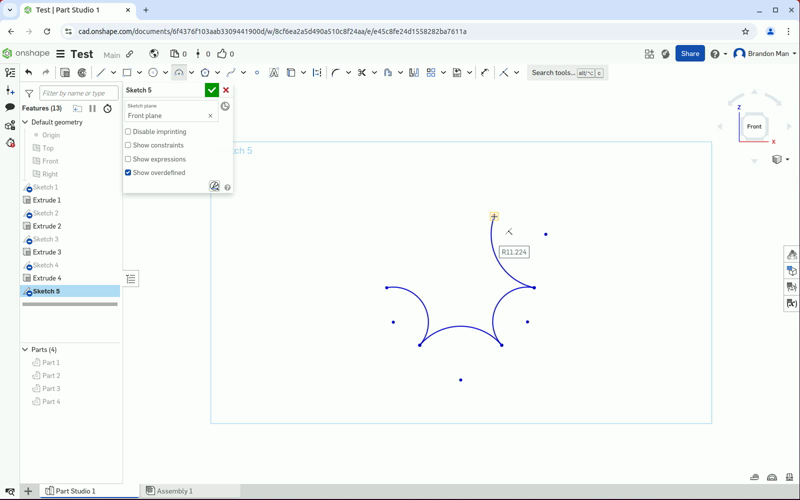
mouse_move(427, 216)
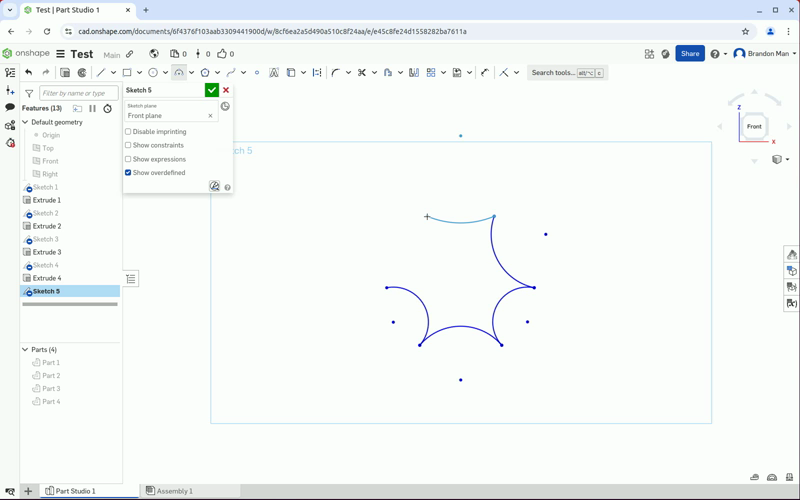
click(427, 216)
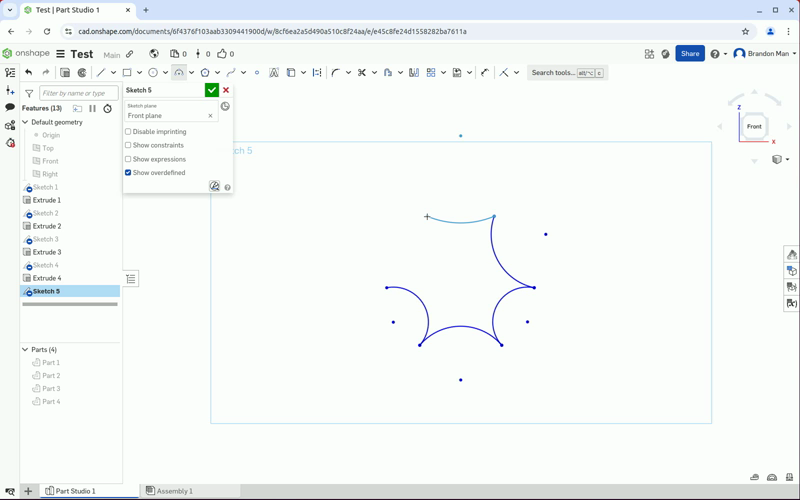
mouse_move(460, 240)
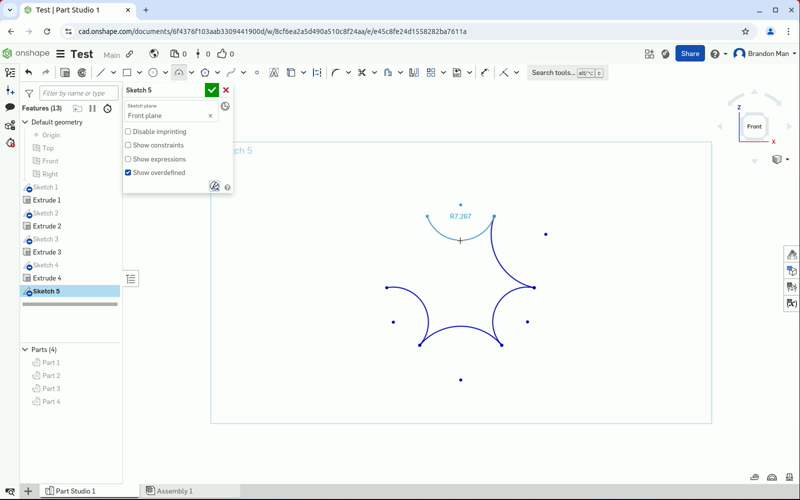
click(460, 240)
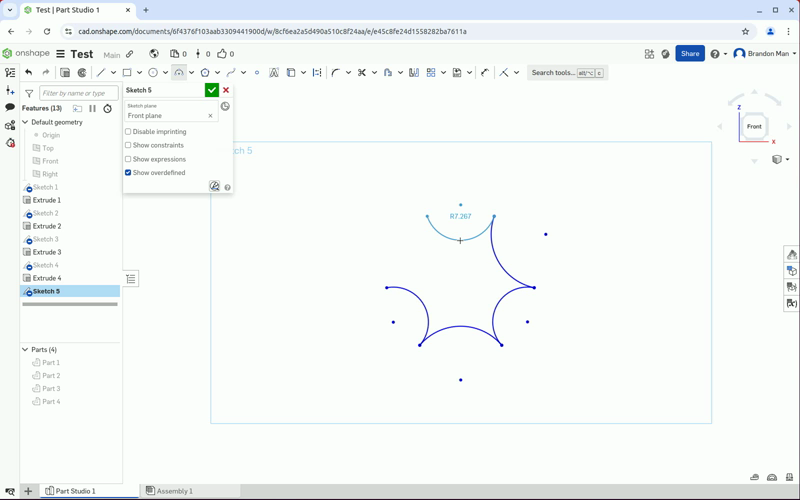
key_up(shift)
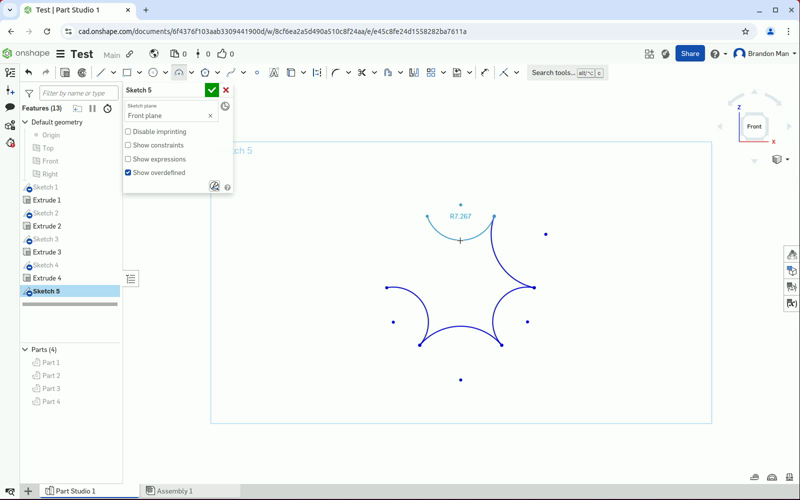
mouse_move(427, 216)
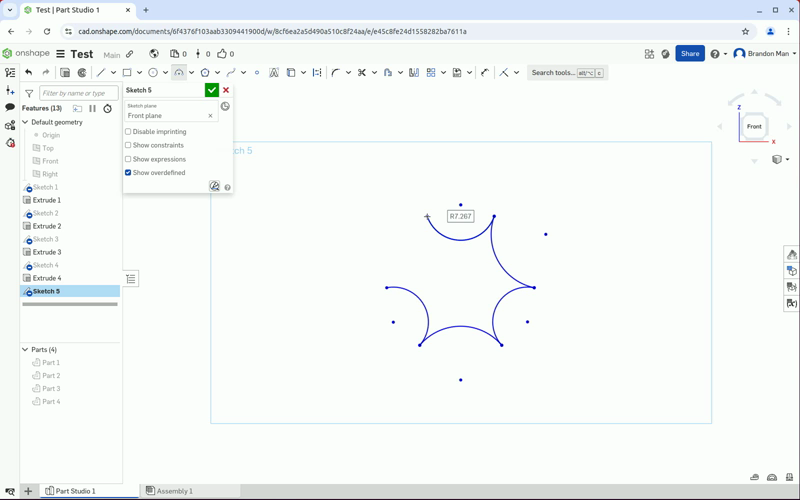
click(427, 216)
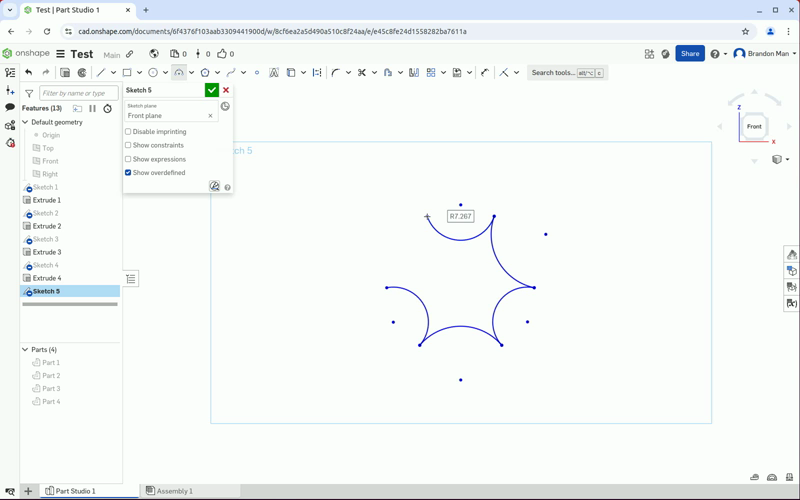
mouse_move(386, 287)
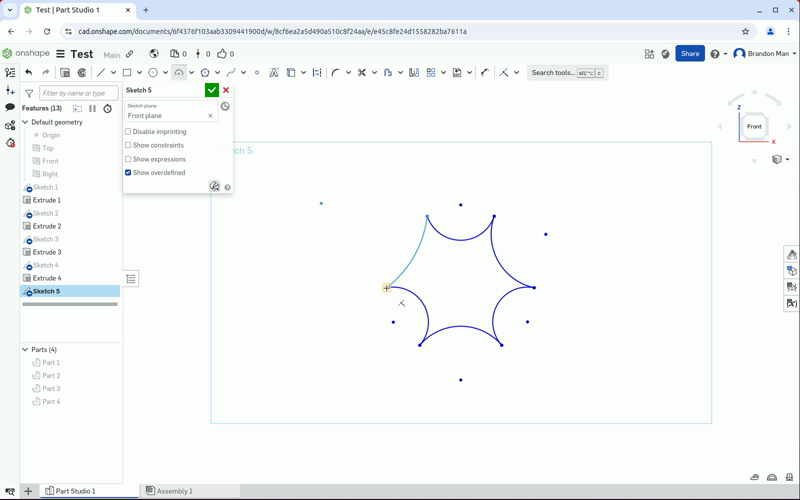
click(386, 287)
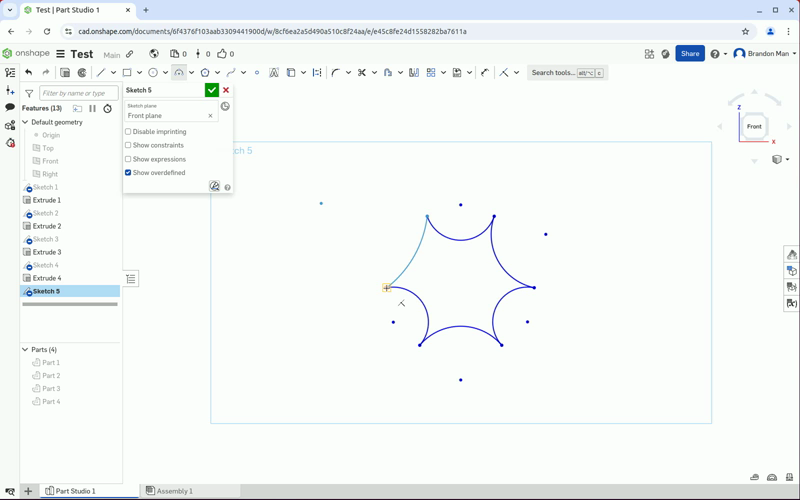
key_down(shift)
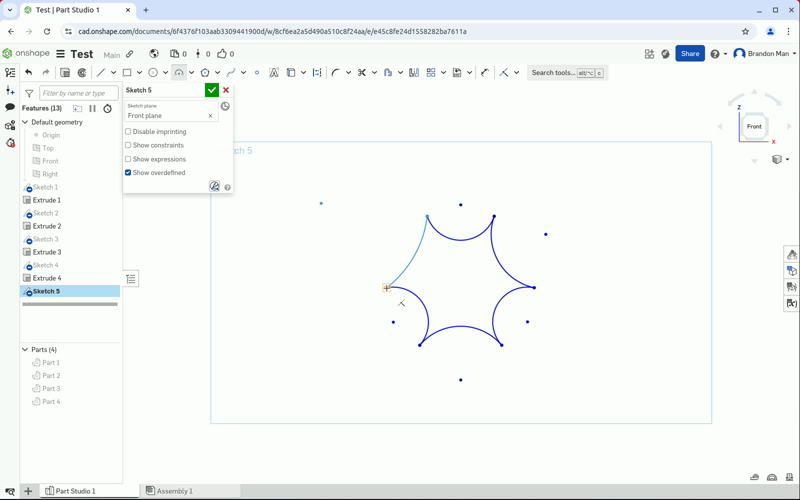
mouse_move(423, 261)
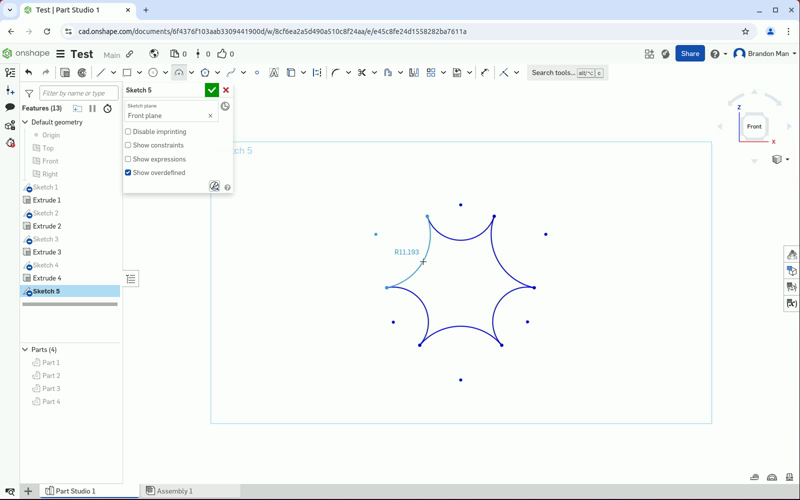
click(423, 261)
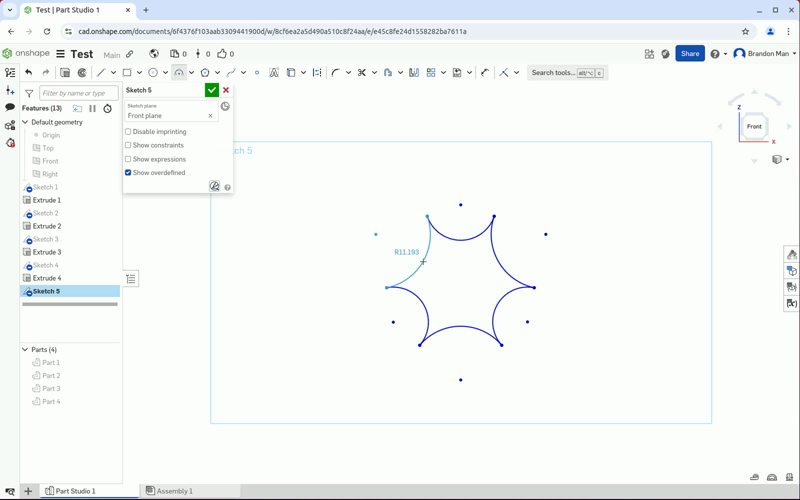
key_up(shift)
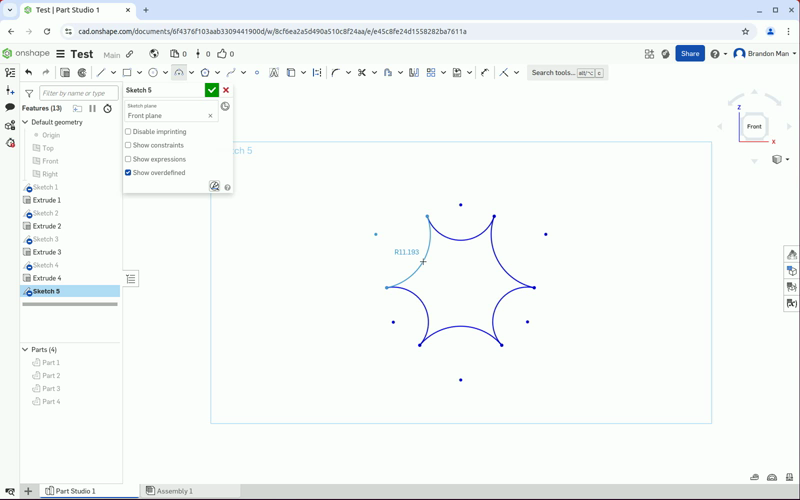
key(esc)
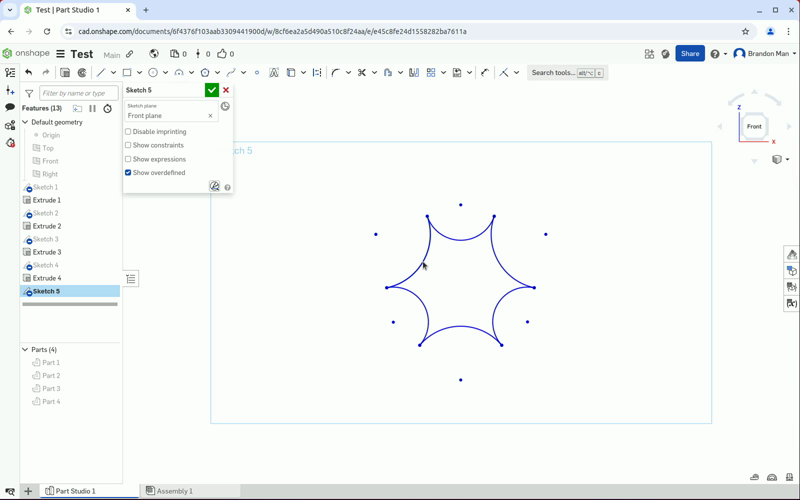
key(c)
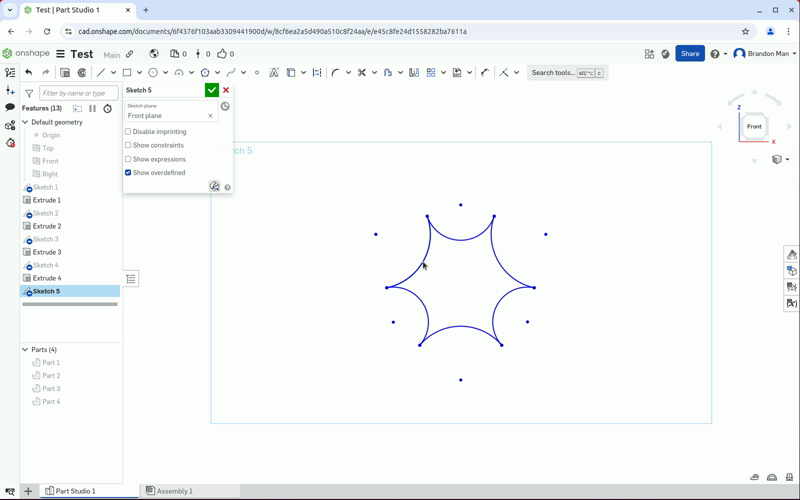
key_down(shift)
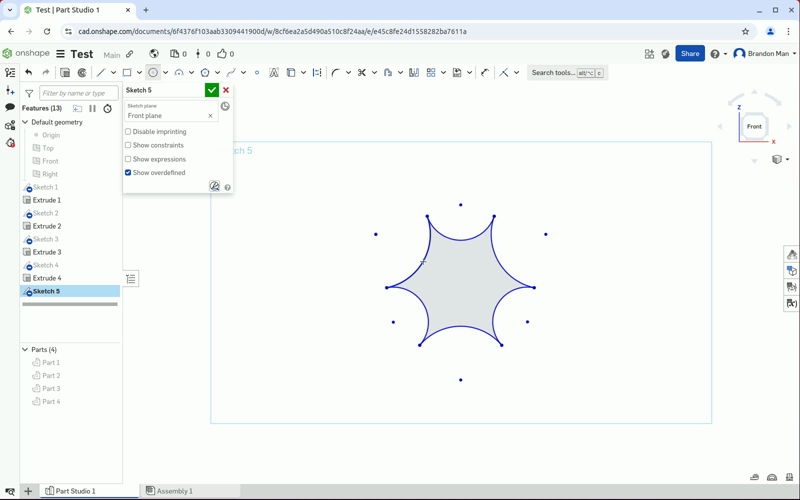
mouse_move(461, 282)
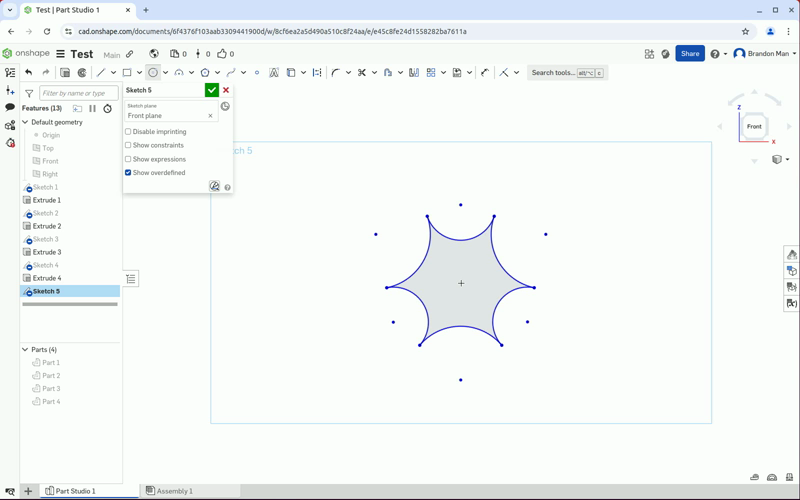
click(461, 282)
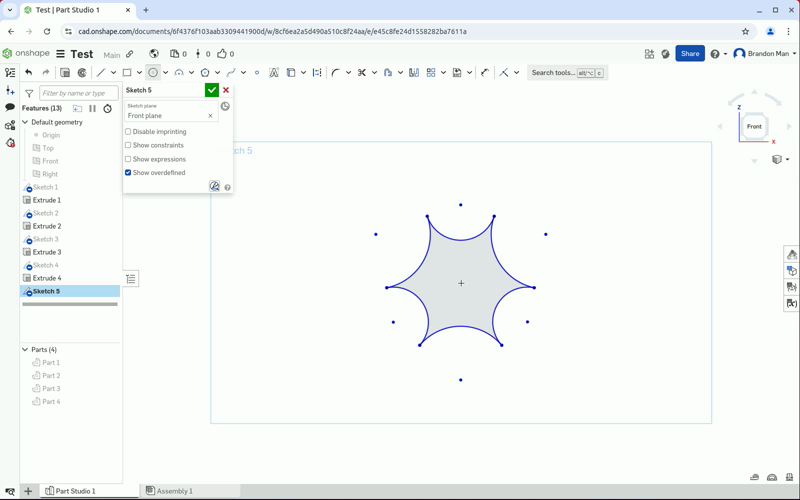
key_up(shift)
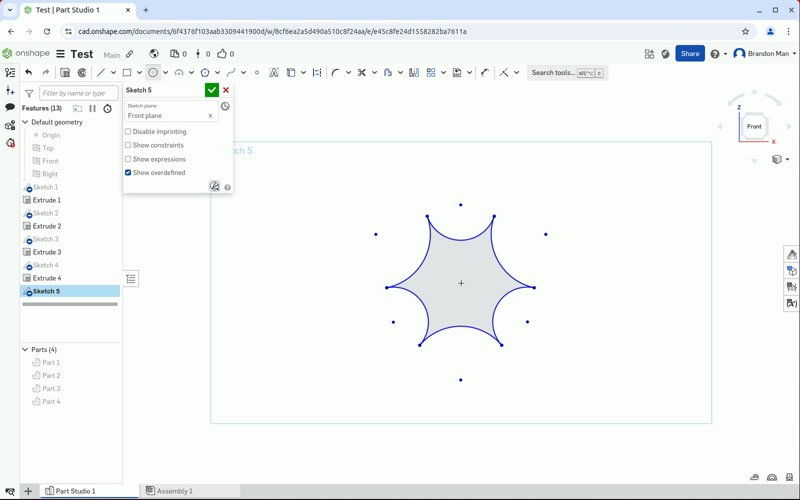
mouse_move(495, 282)
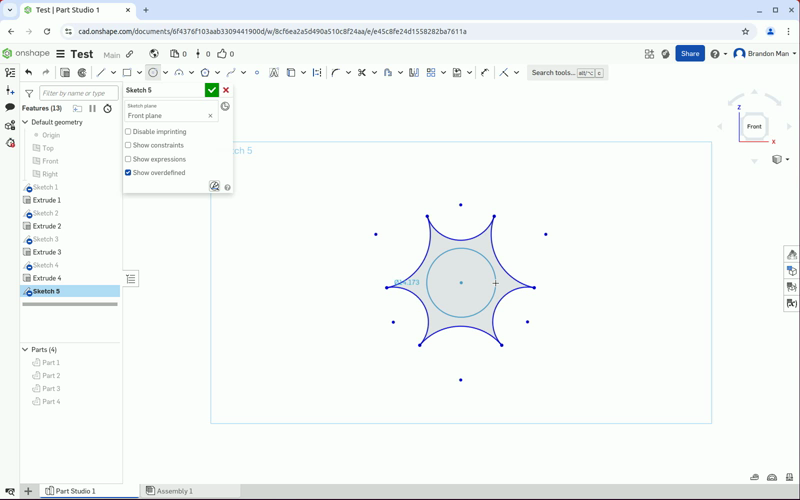
click(495, 282)
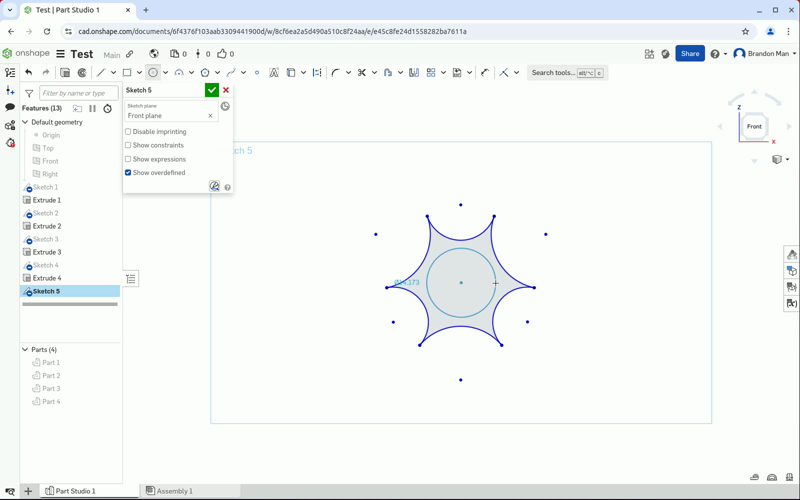
key(esc)
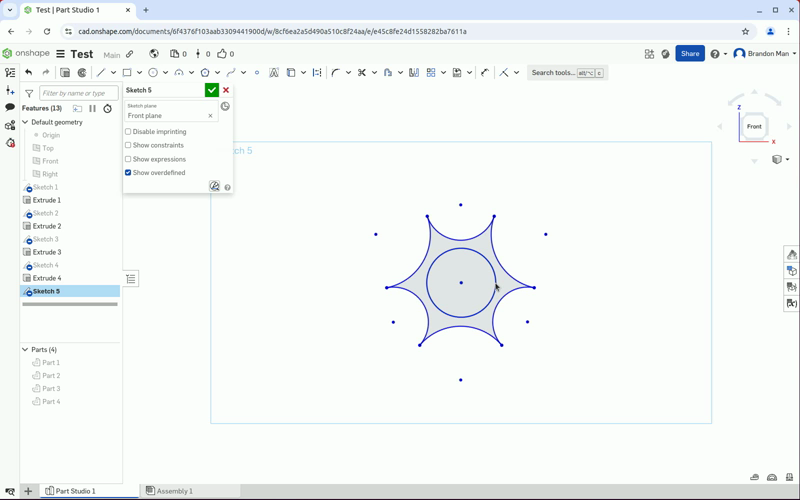
mouse_move(411, 297)
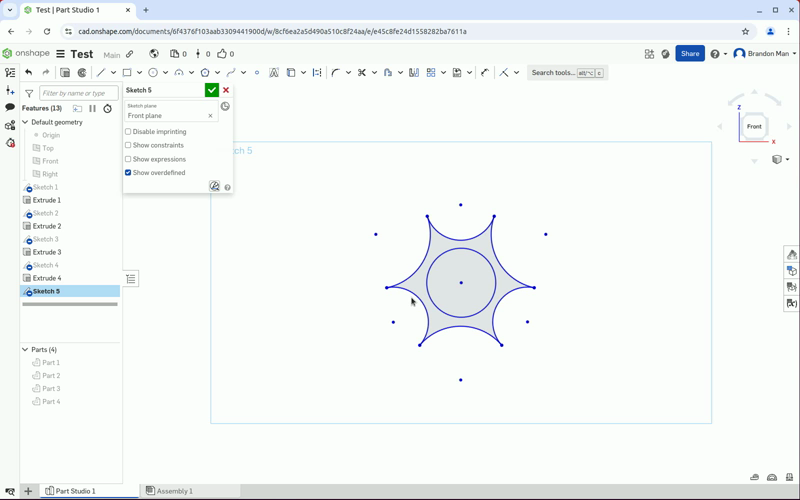
click(411, 297)
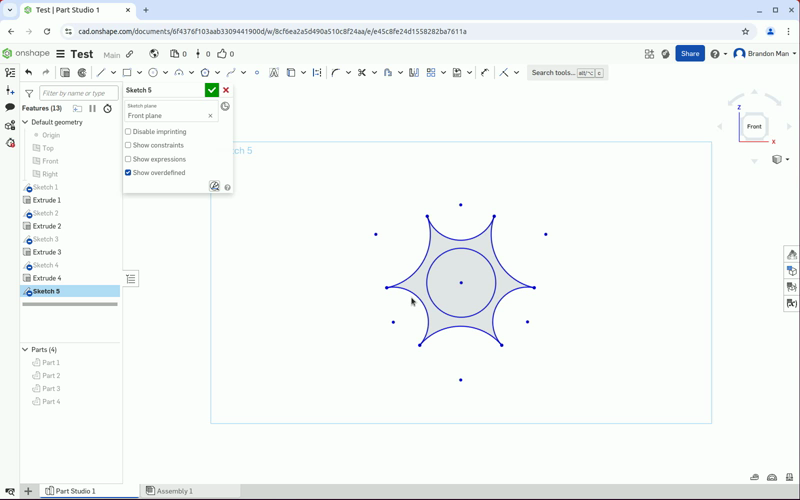
mouse_move(73, 352)
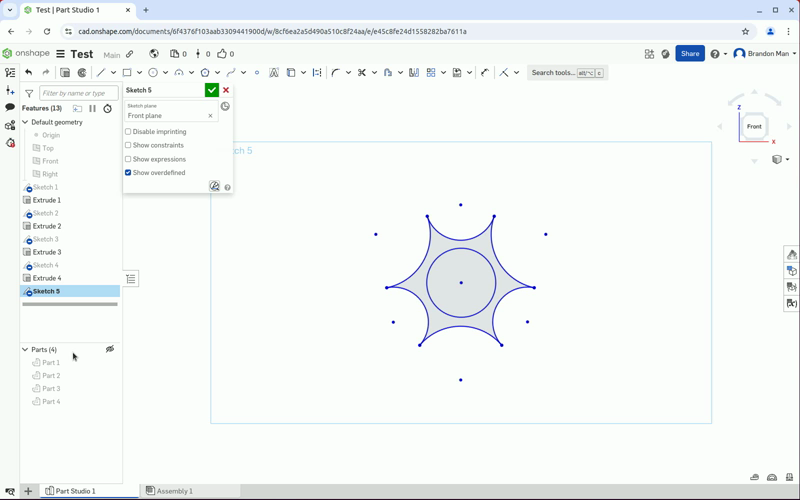
key(shift+y)
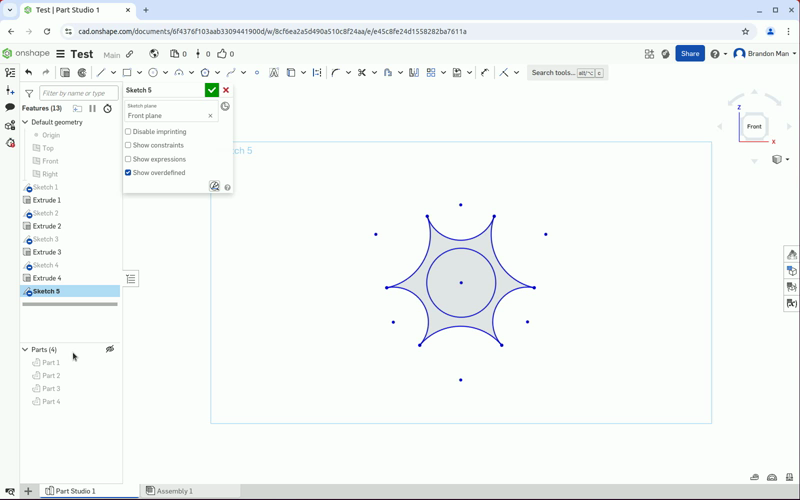
key(shift+e)
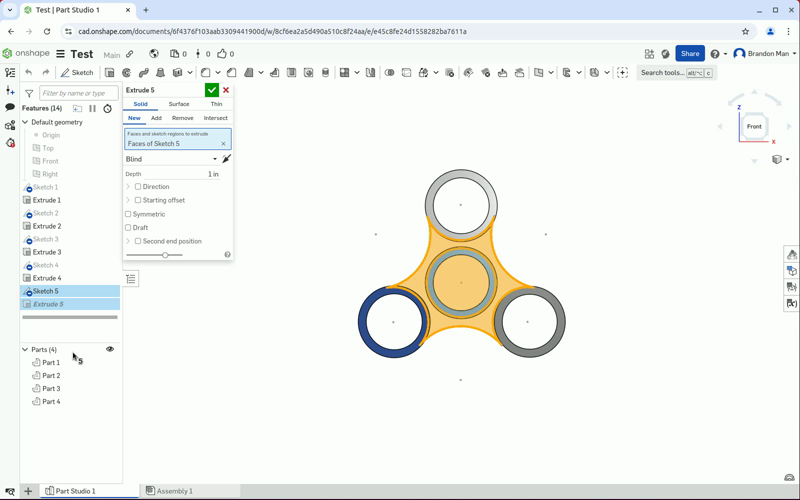
mouse_move(143, 106)
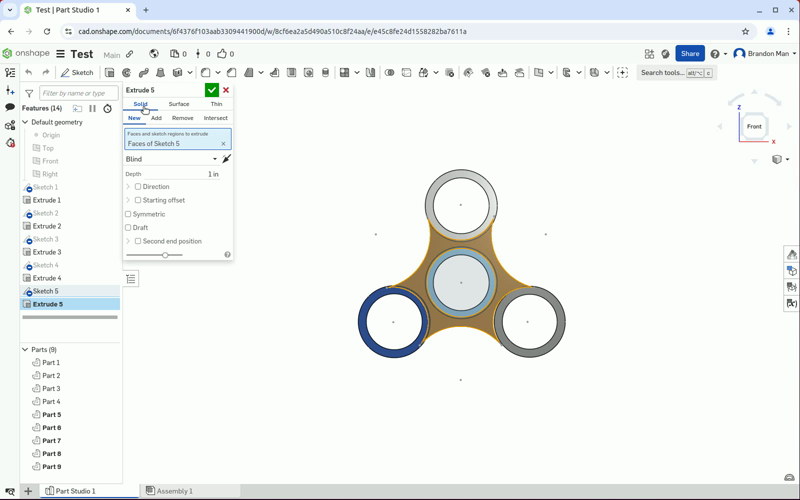
click(143, 106)
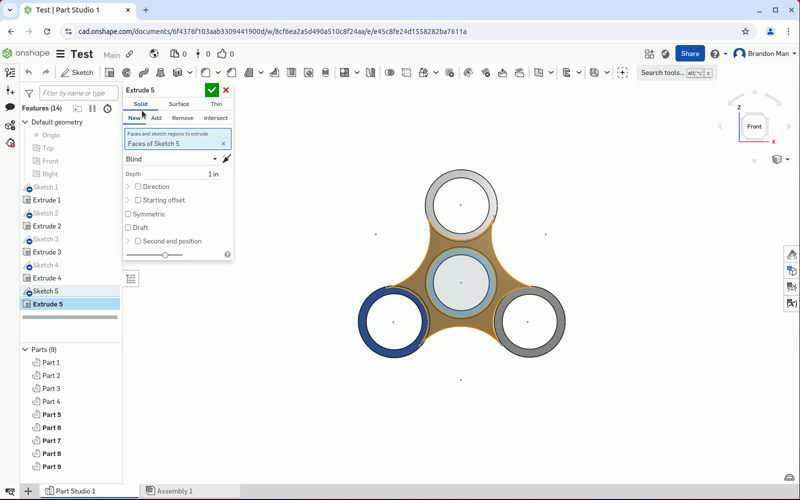
mouse_move(137, 120)
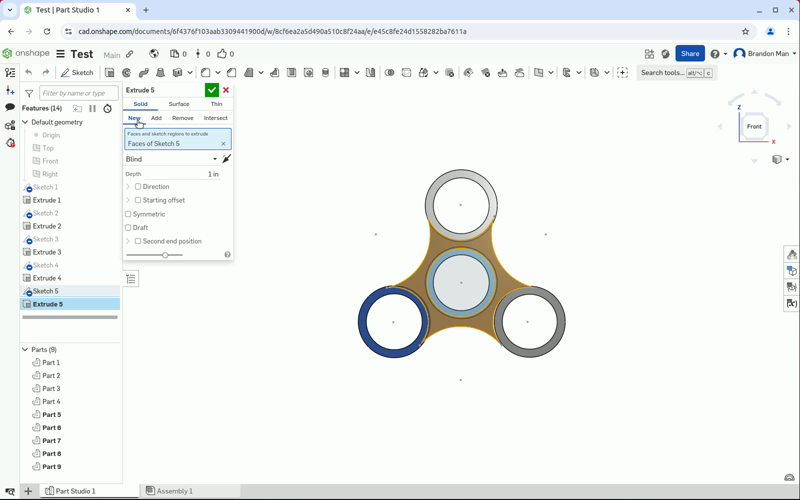
click(137, 120)
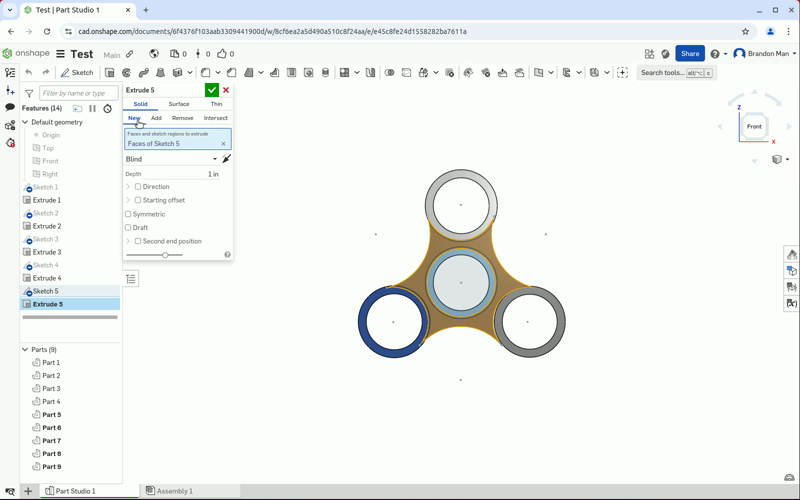
key(tab, 4)
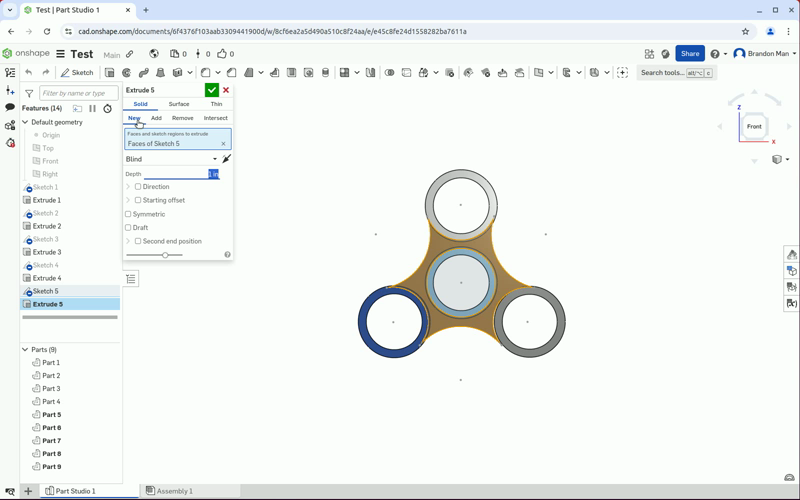
text(3.129)
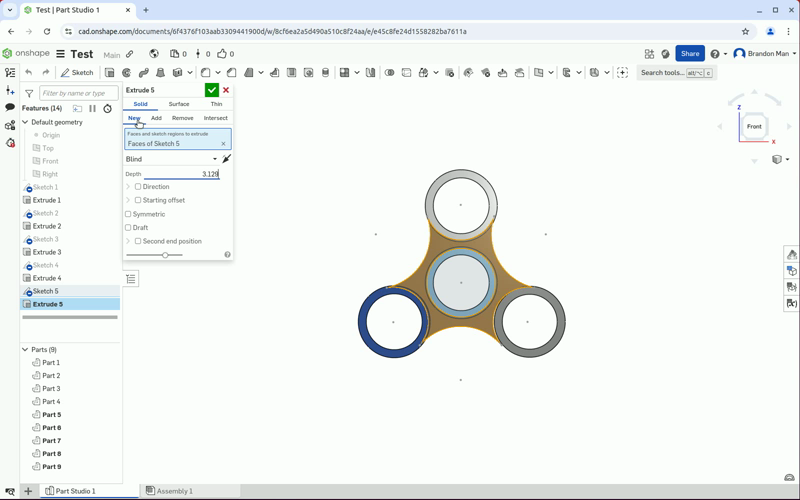
key(enter)
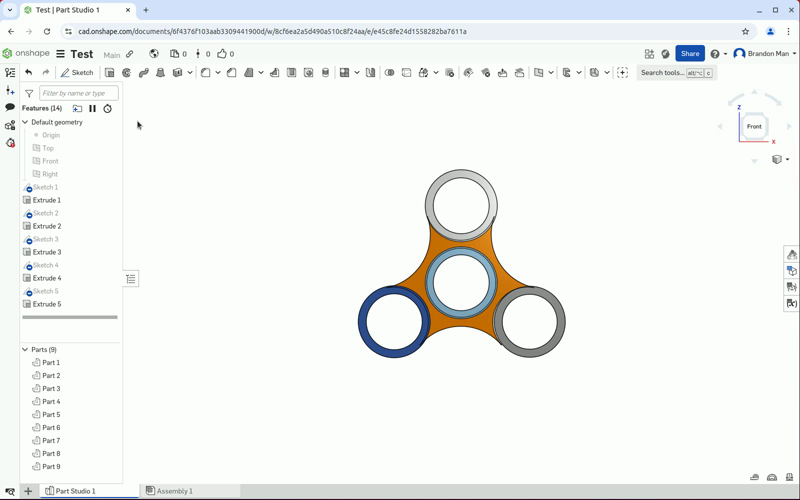
key(shift+h)
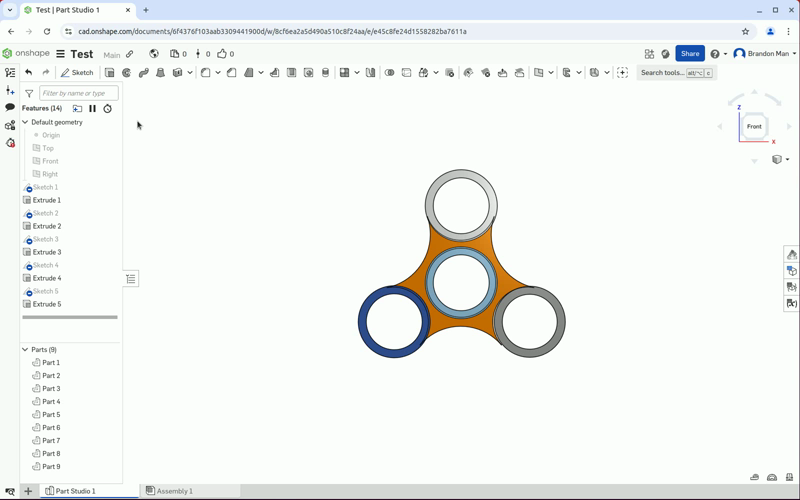
key(shift+h)
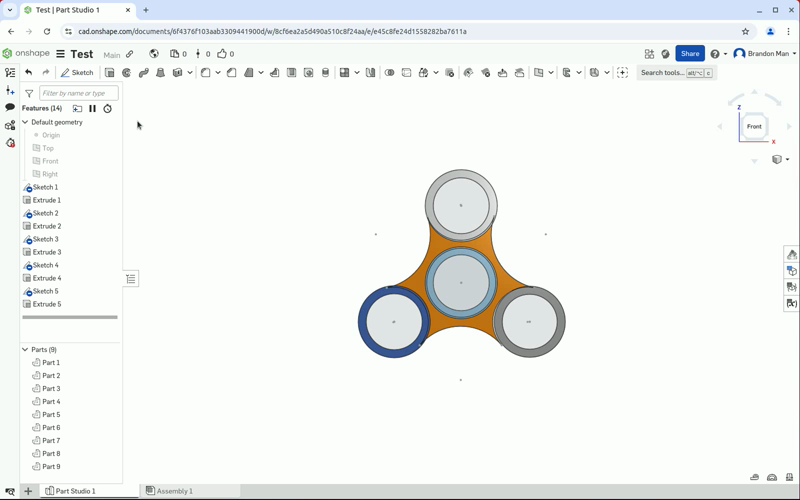
key(shift+7)
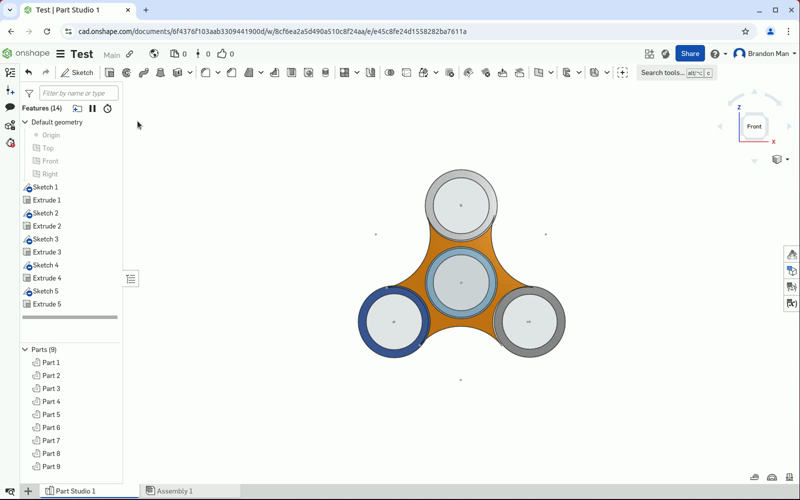
key(left, 2)
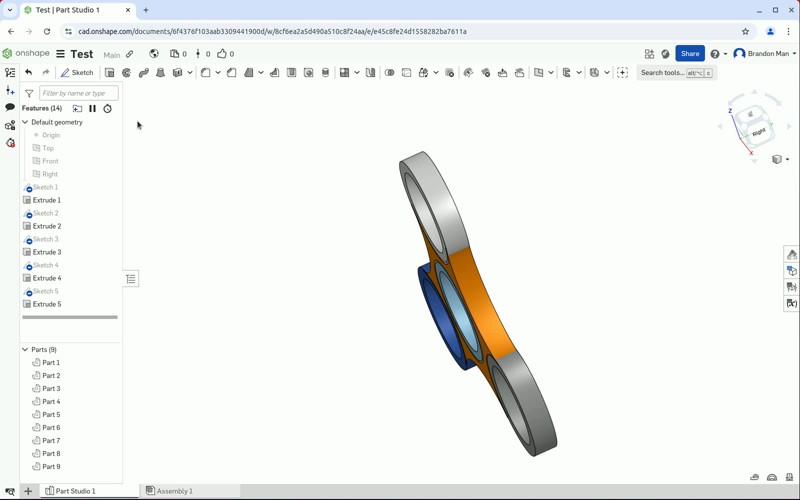
key(down, 2)
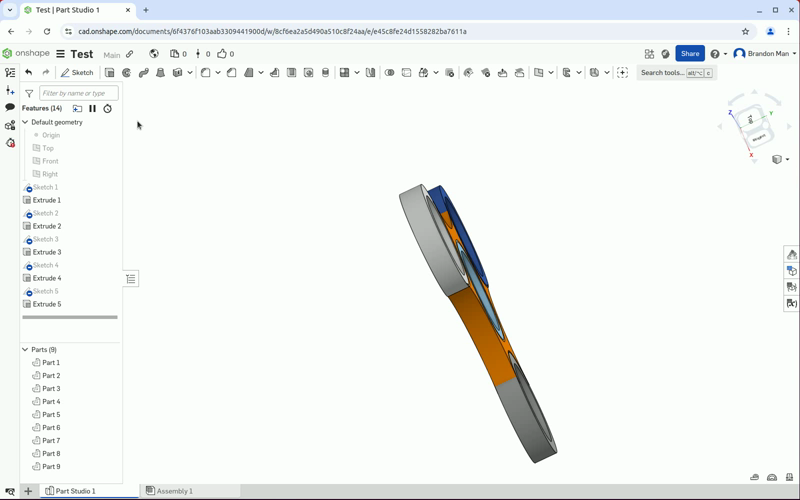
key(up, 2)
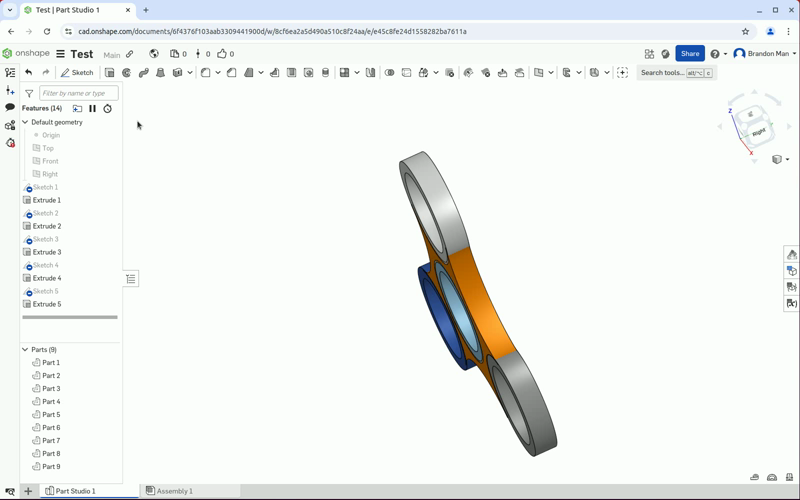
key(right, 2)
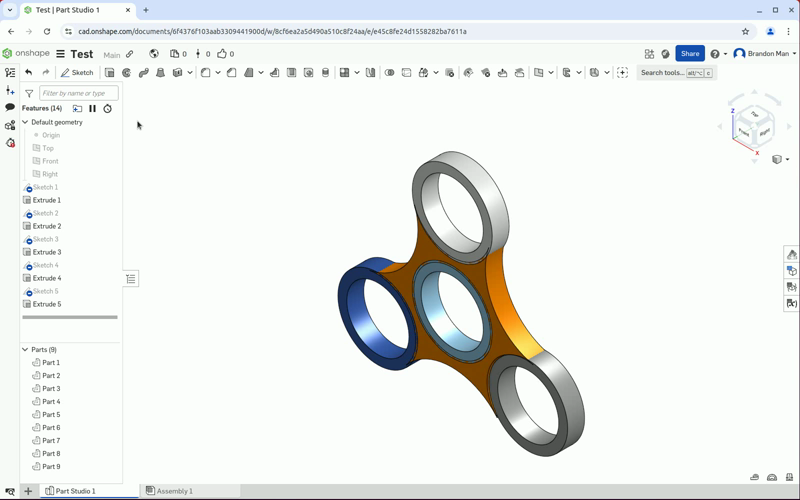
mouse_move(73, 189)
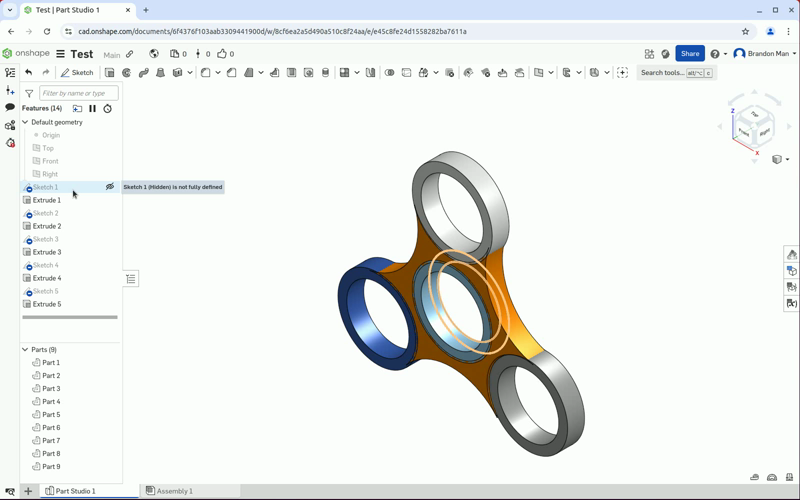
click(73, 189)